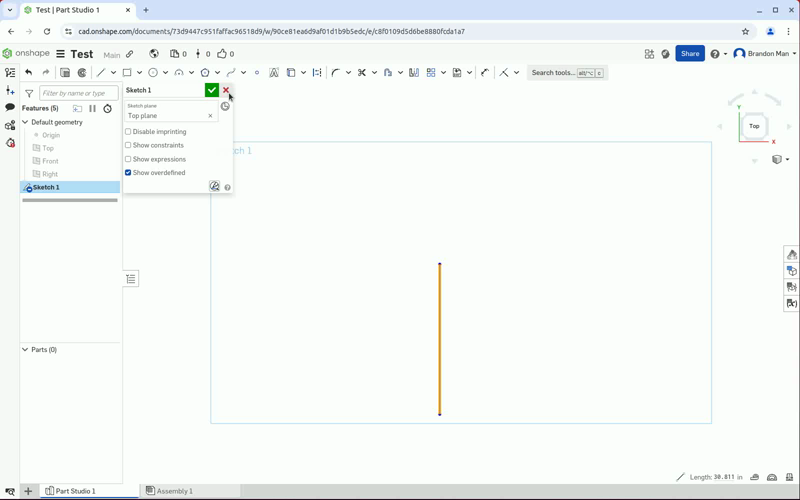
key(shift+h)
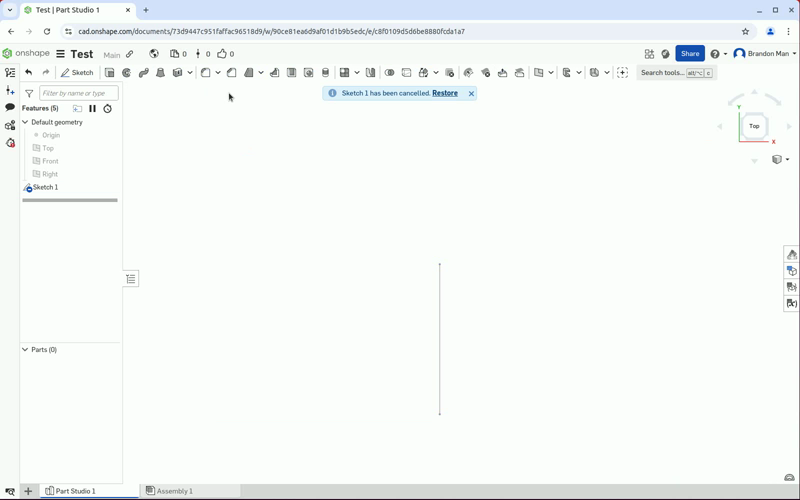
key(shift+s)
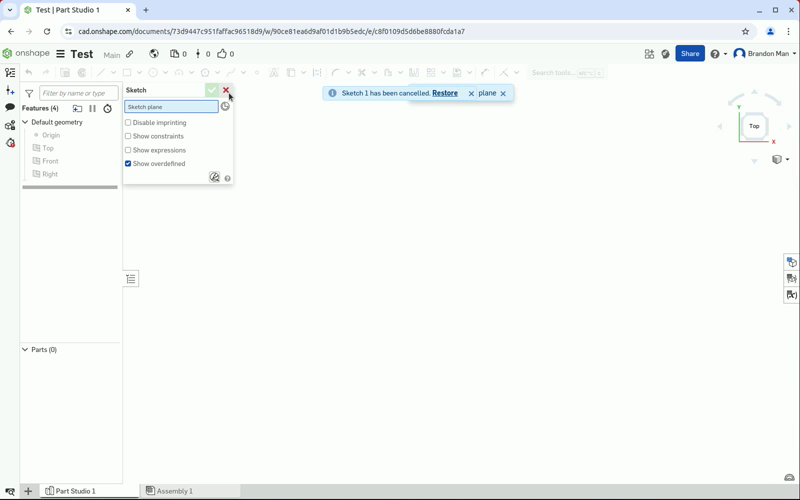
mouse_move(73, 150)
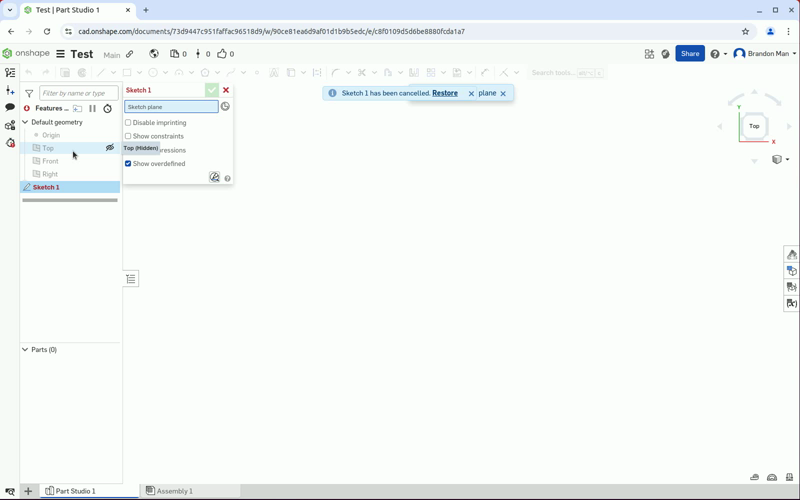
click(73, 150)
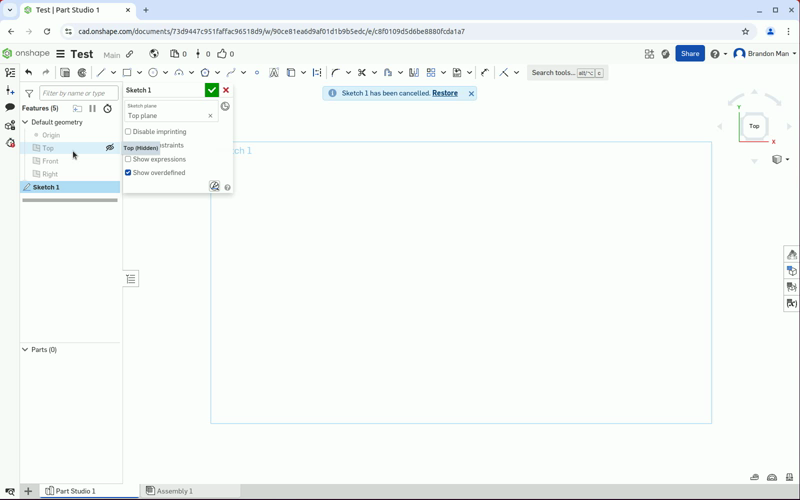
mouse_move(73, 352)
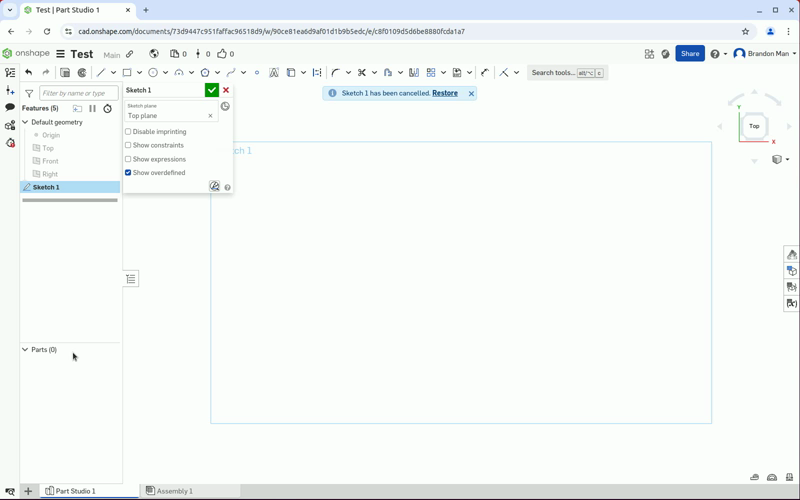
key(y)
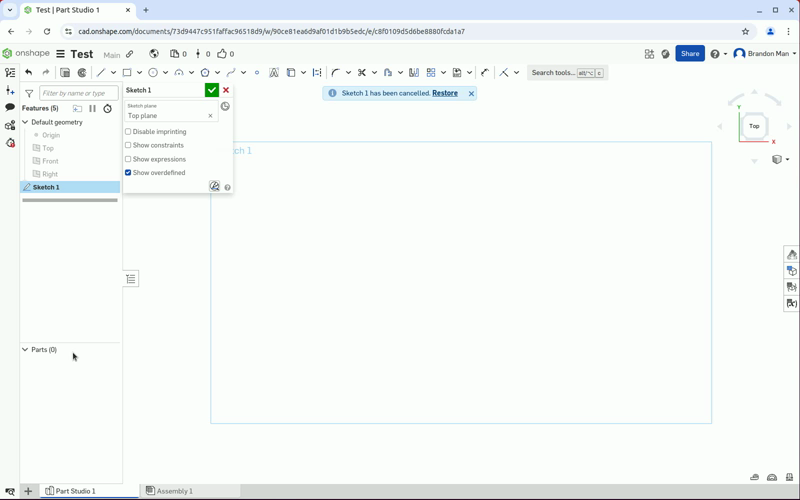
key(c)
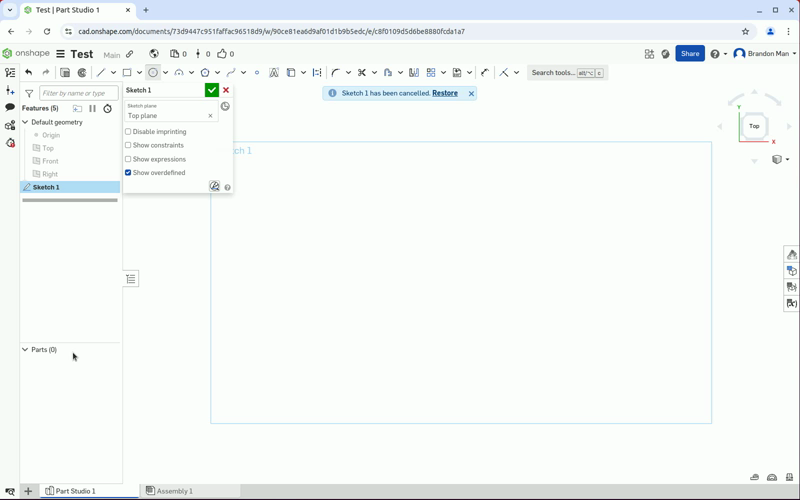
key_down(shift)
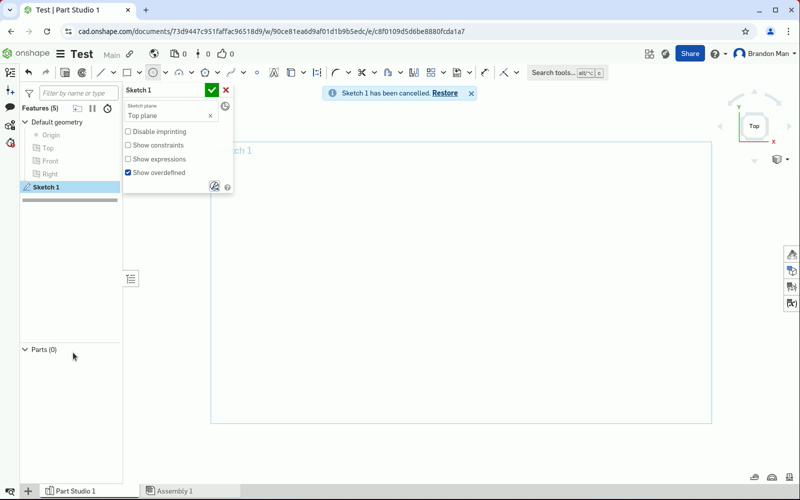
mouse_move(517, 254)
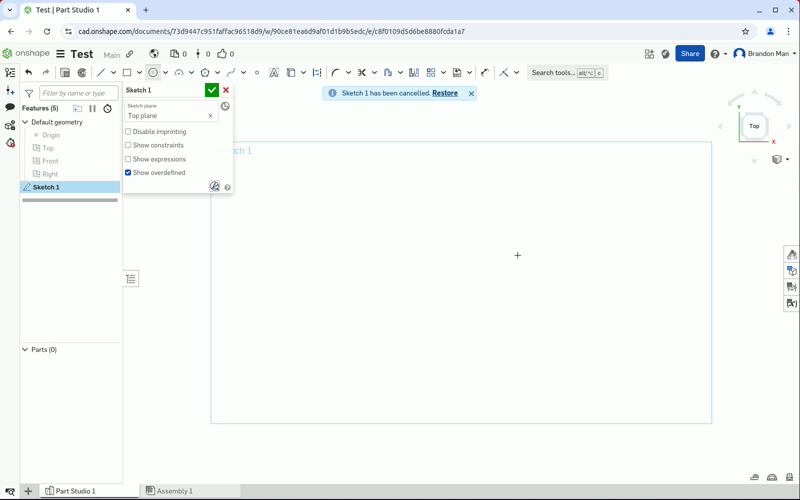
click(517, 254)
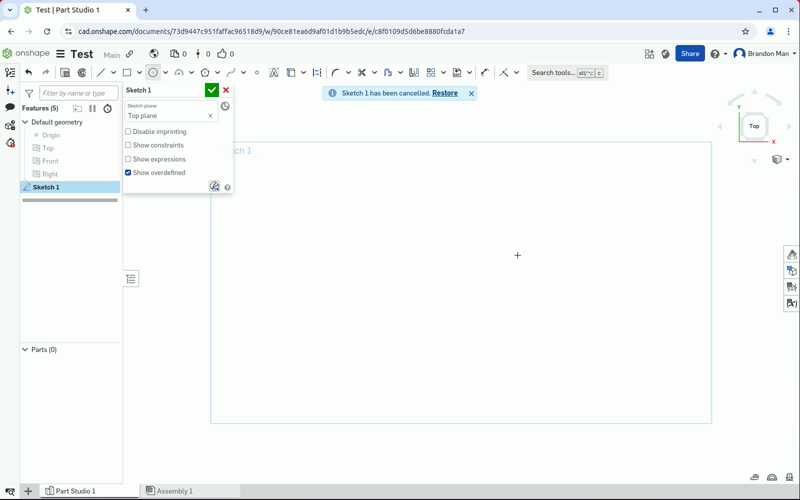
key_up(shift)
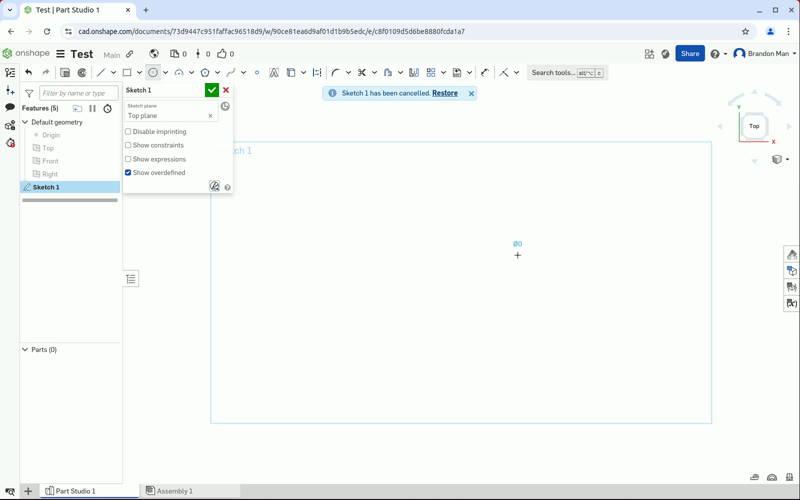
mouse_move(546, 254)
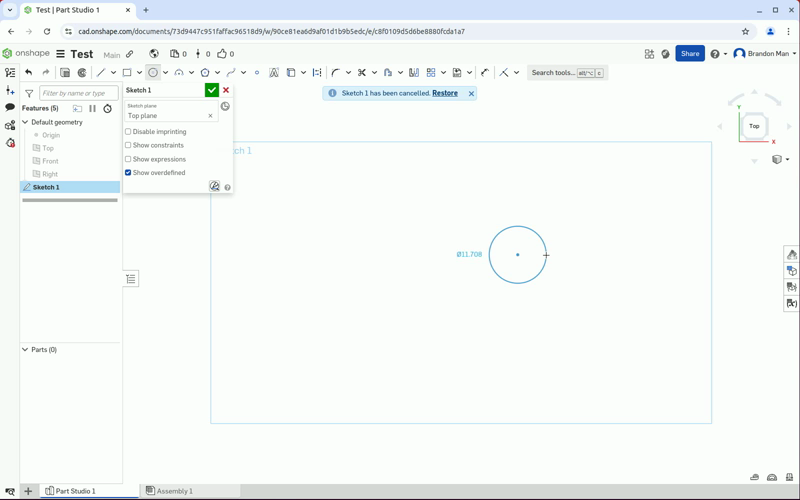
click(546, 254)
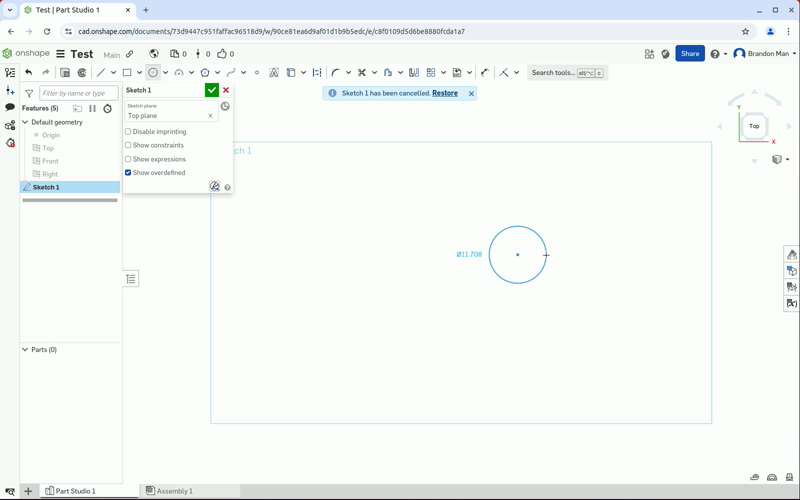
key(esc)
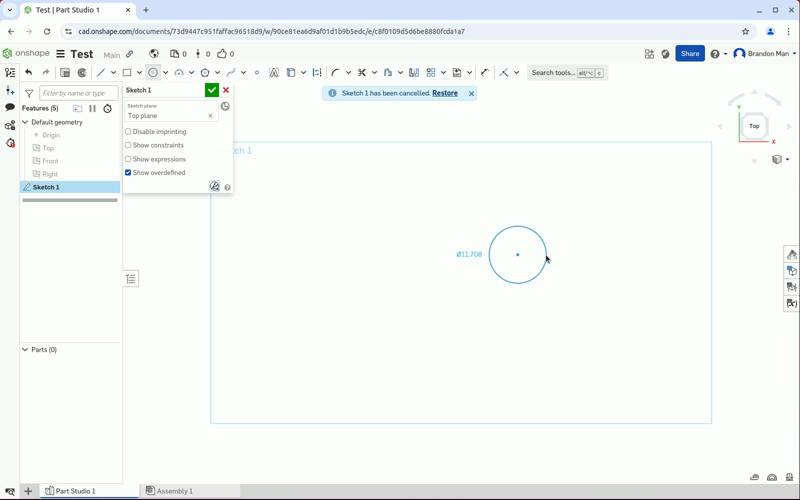
key(c)
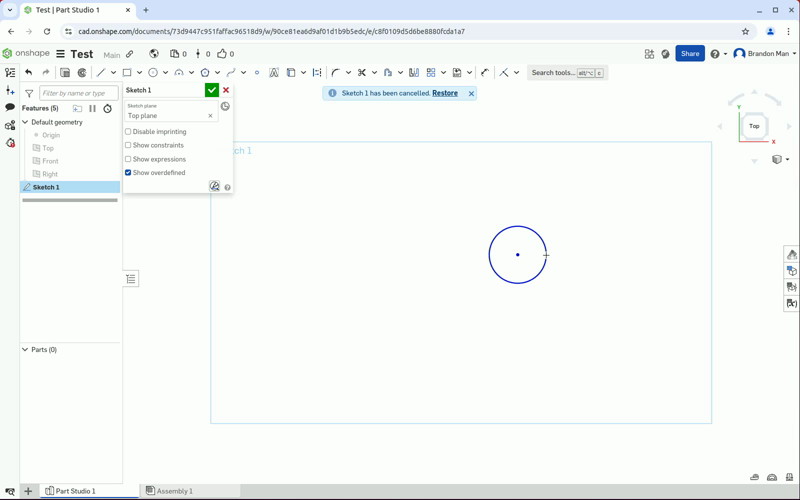
key_down(shift)
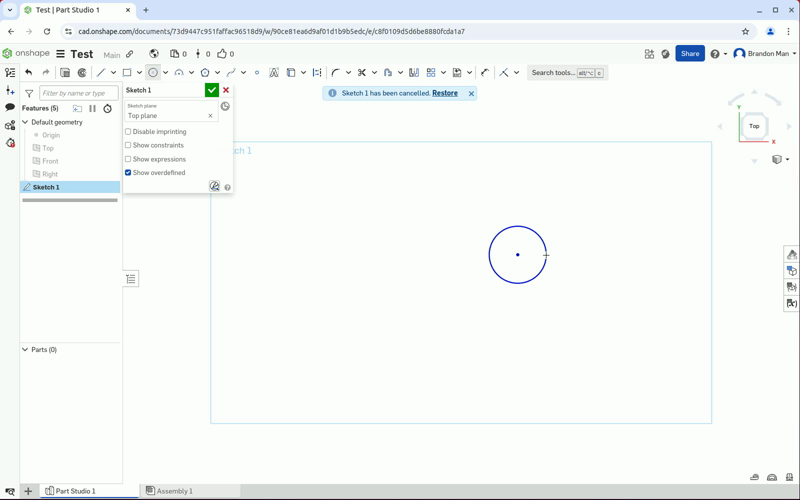
mouse_move(517, 254)
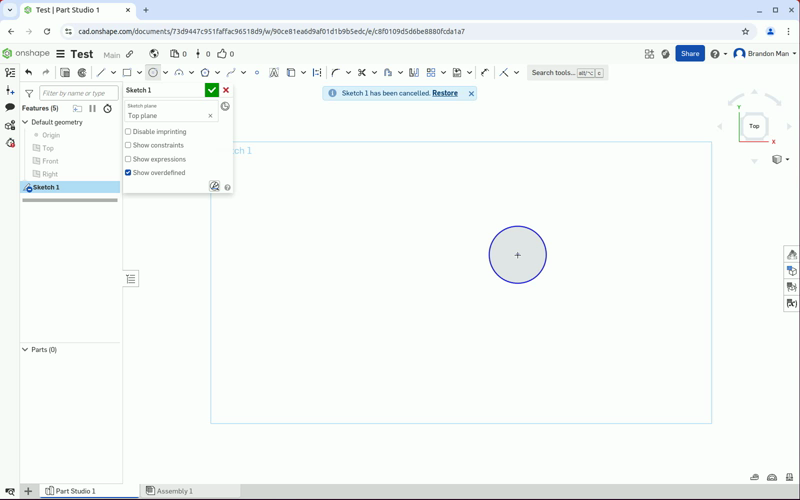
click(517, 254)
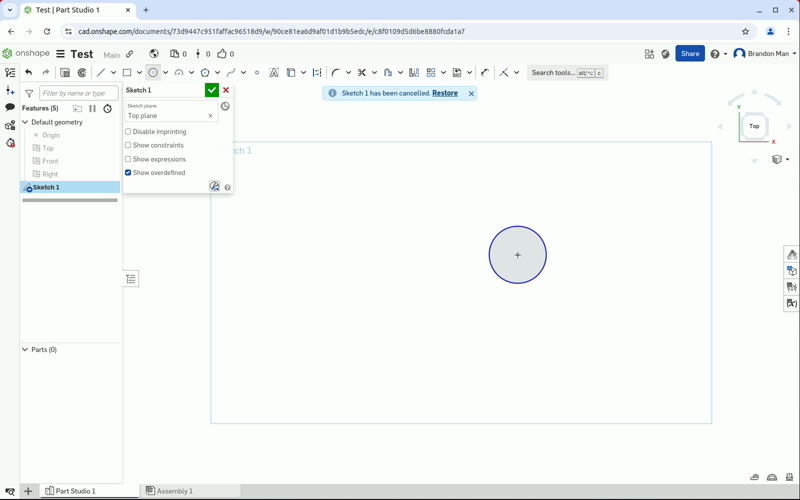
key_up(shift)
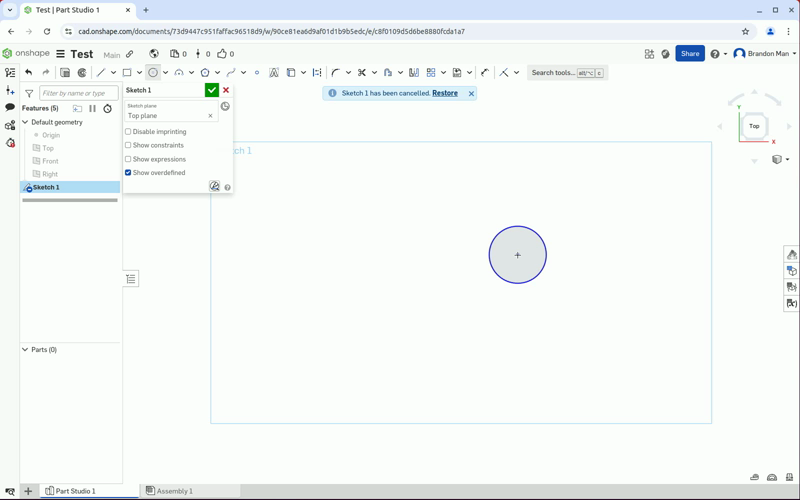
mouse_move(532, 254)
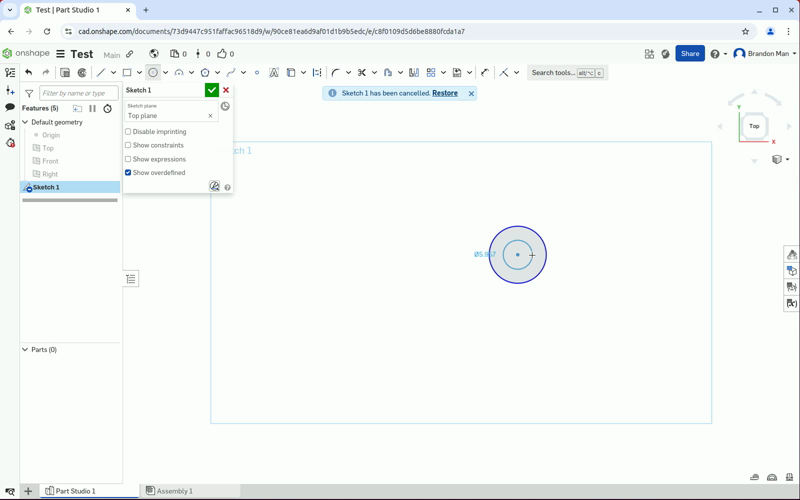
click(532, 254)
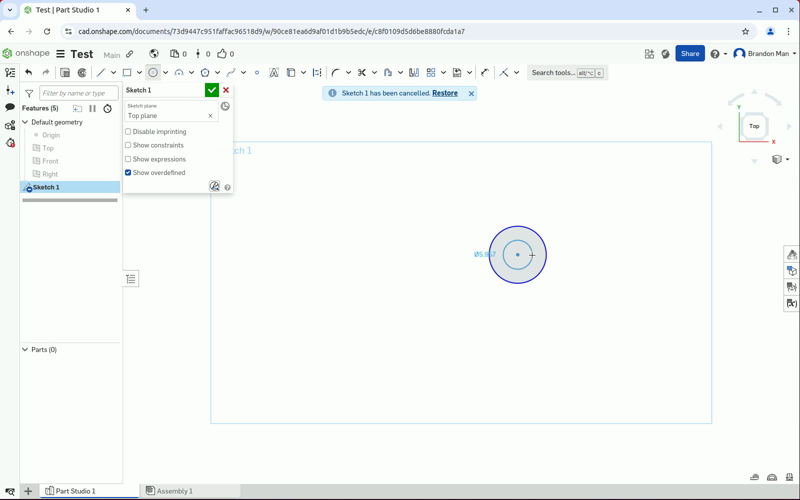
key(esc)
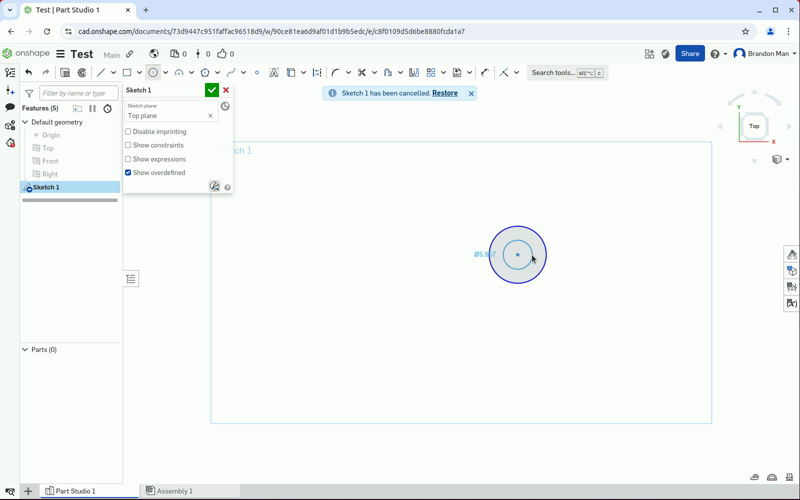
mouse_move(538, 238)
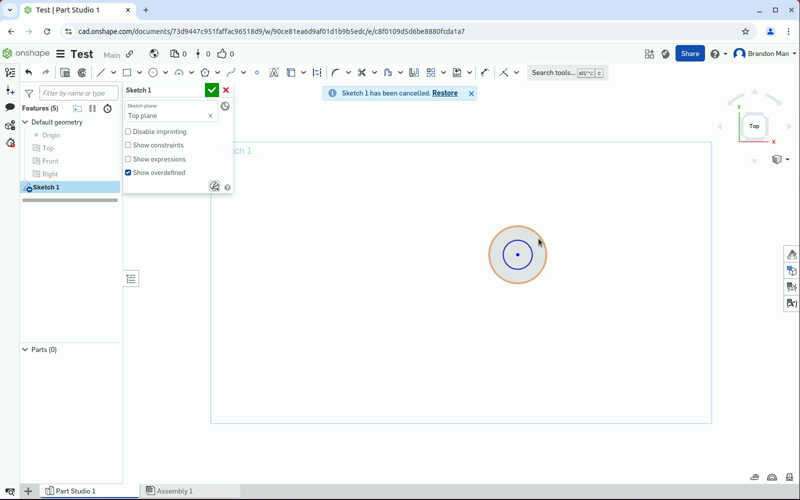
click(538, 238)
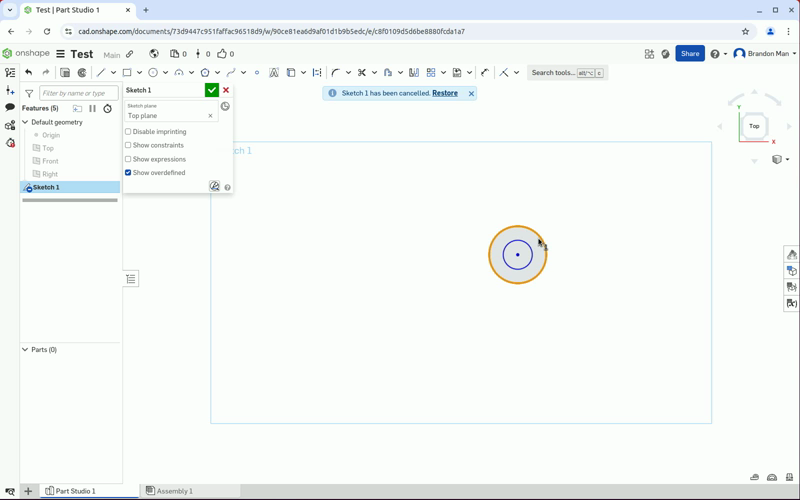
mouse_move(73, 352)
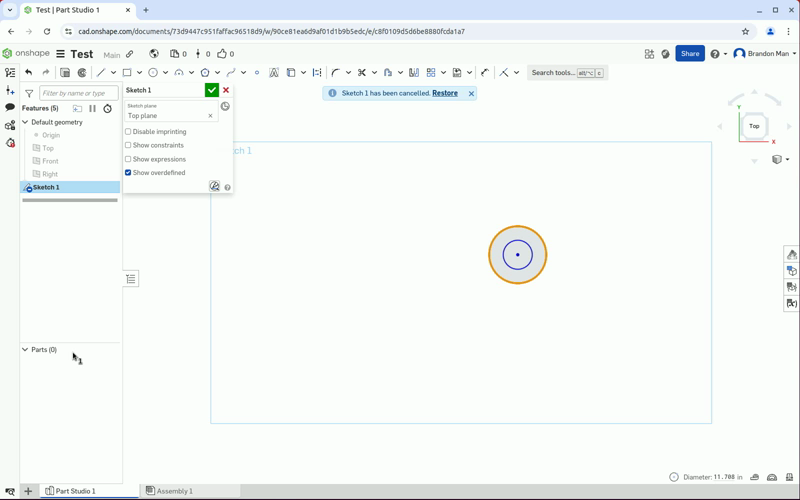
key(shift+y)
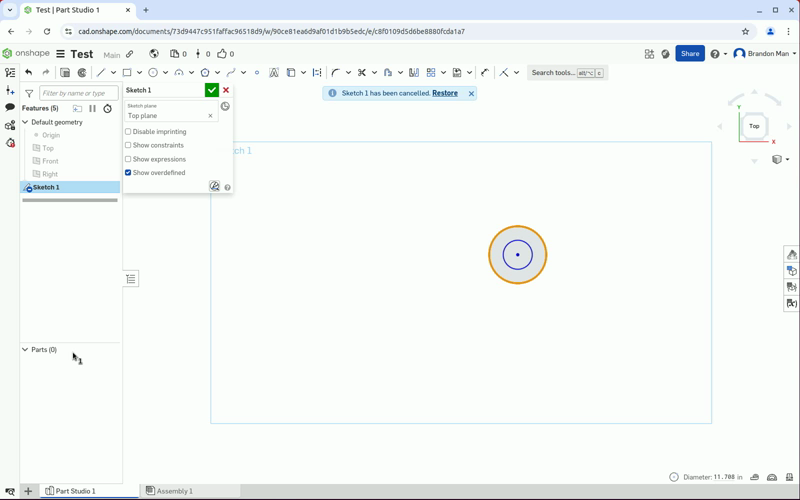
key(shift+e)
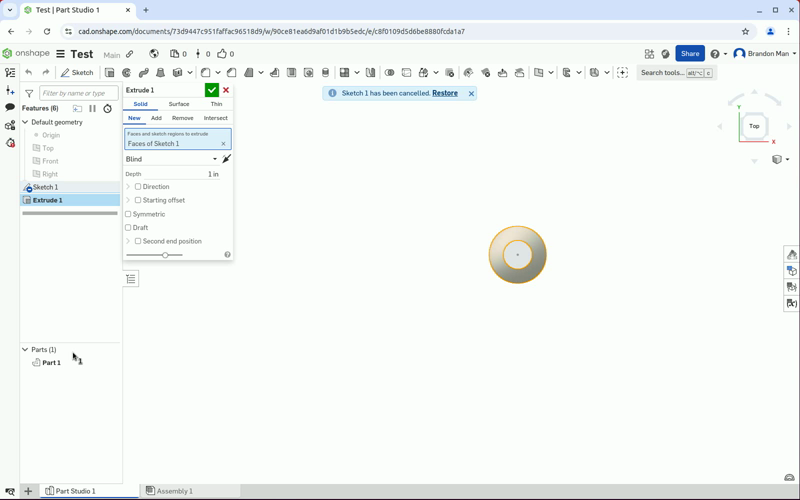
mouse_move(143, 106)
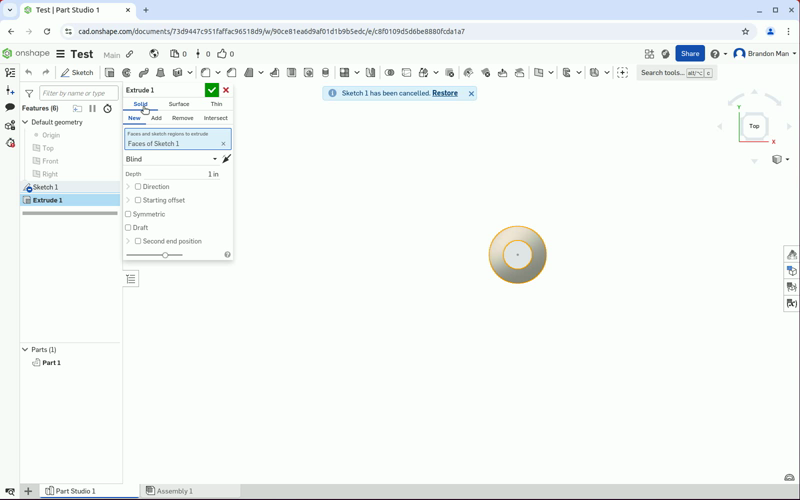
click(143, 106)
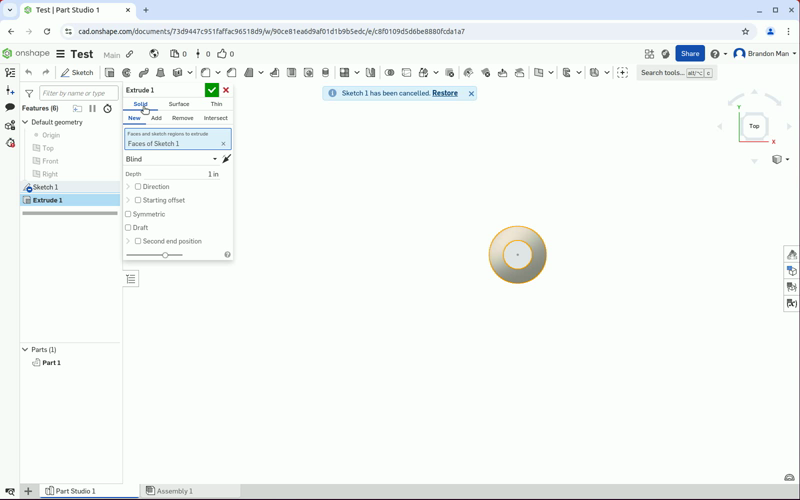
mouse_move(137, 120)
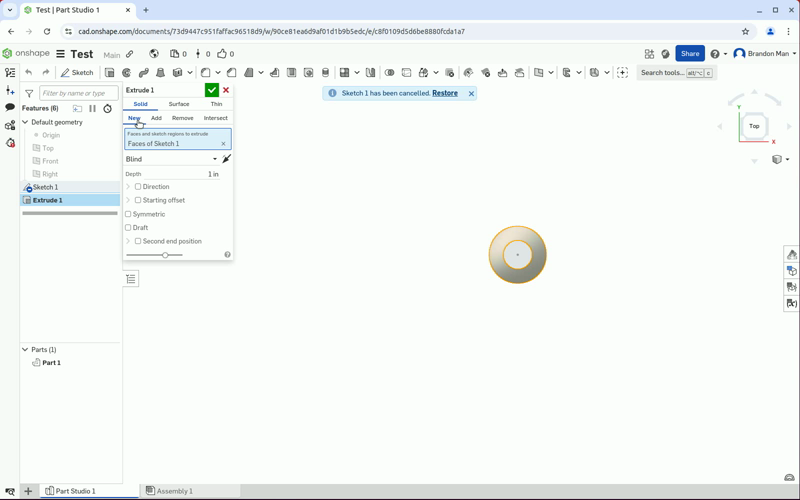
click(137, 120)
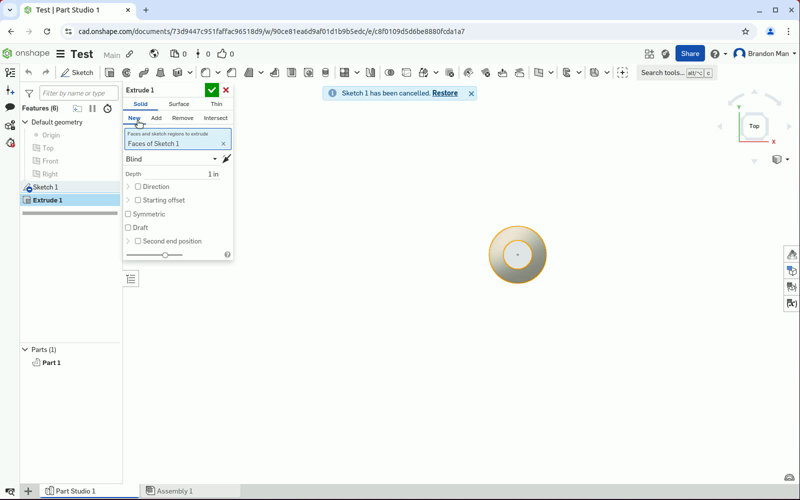
key(tab, 4)
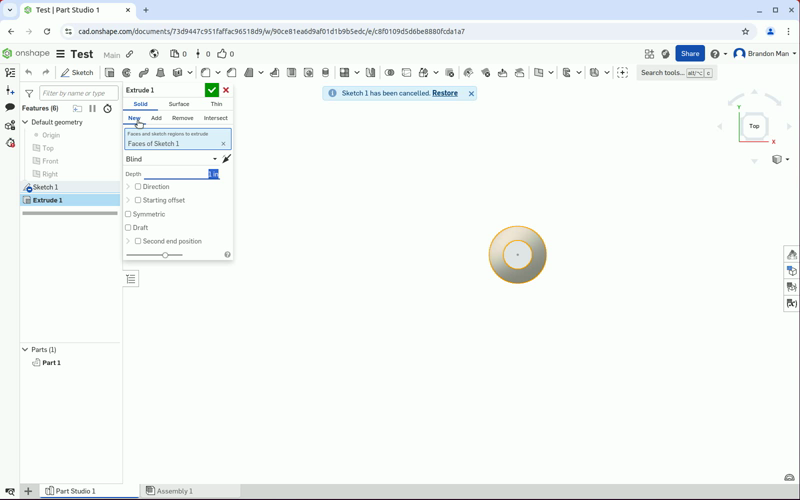
text(15.406)
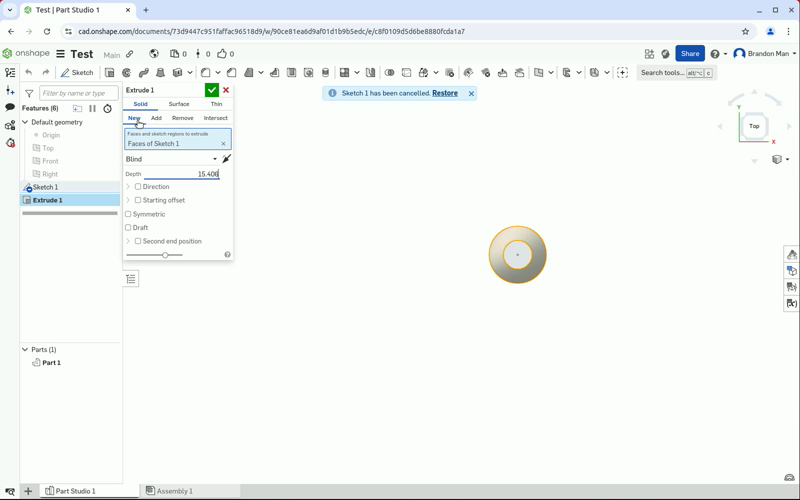
key(tab, 3)
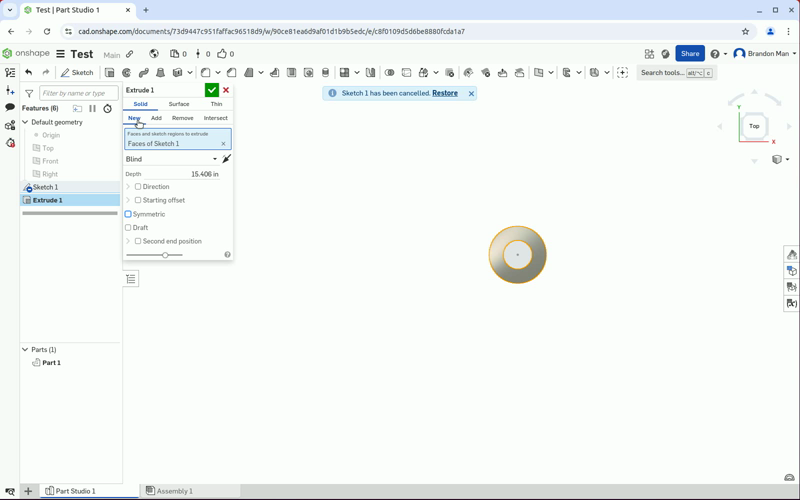
key(space)
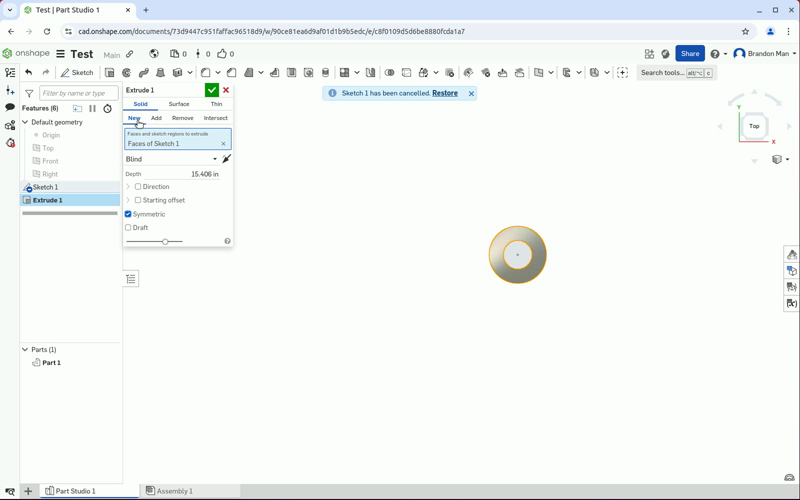
key(enter)
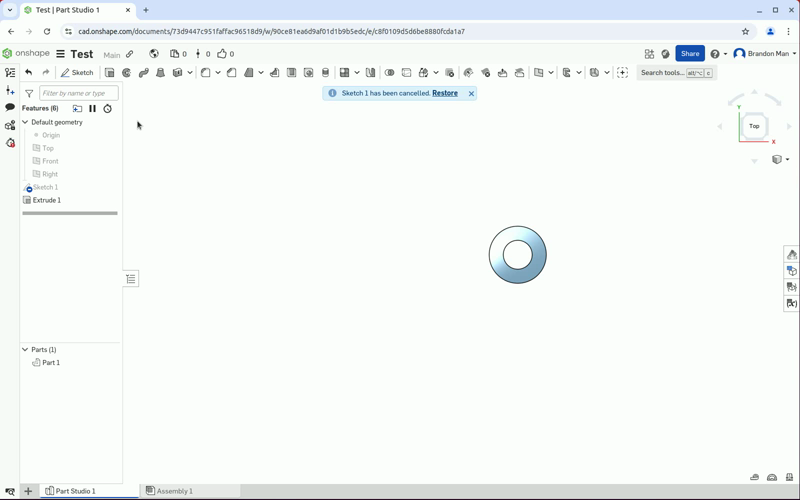
key(shift+h)
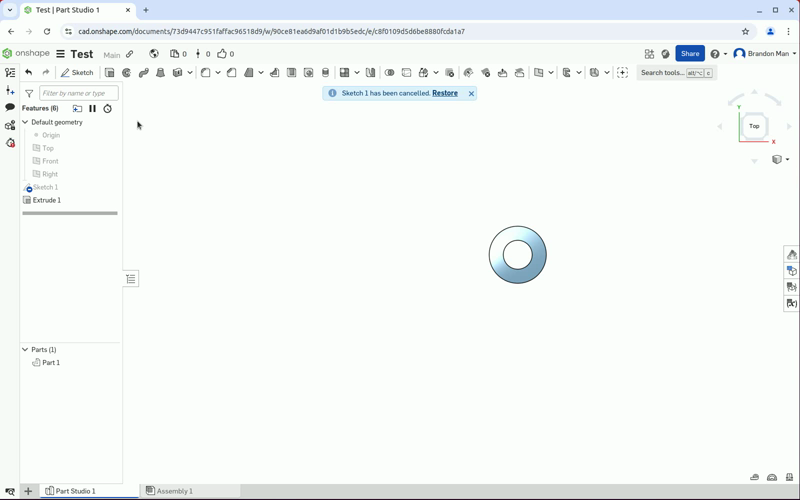
key(shift+h)
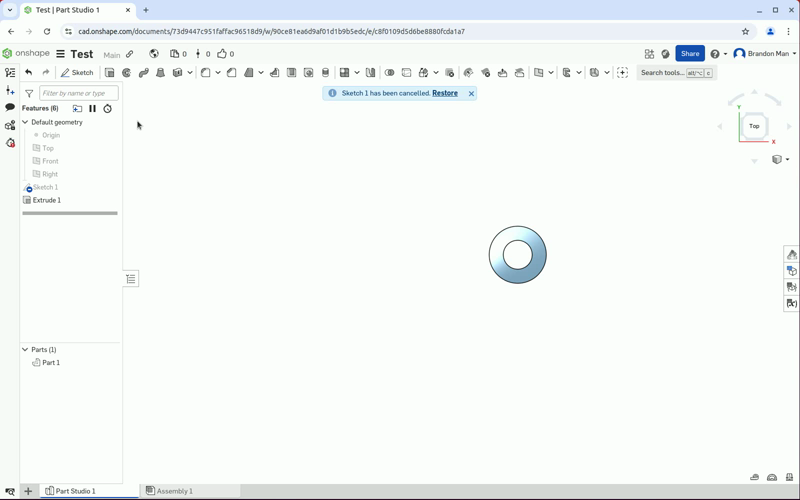
mouse_move(73, 189)
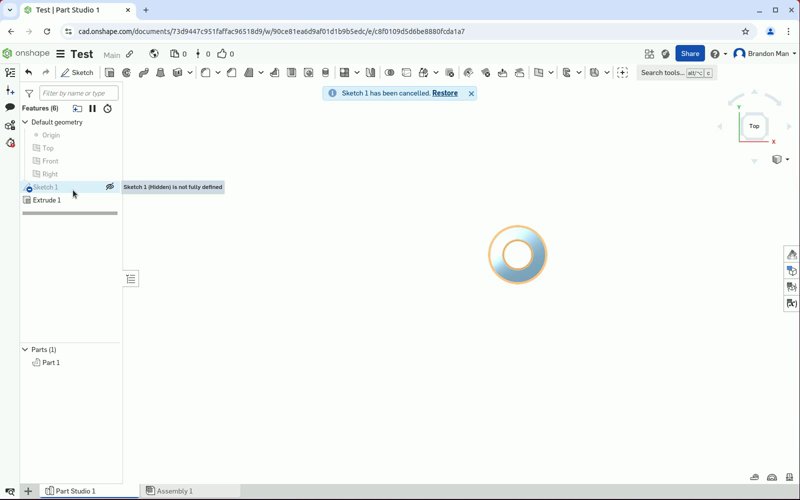
click(73, 189)
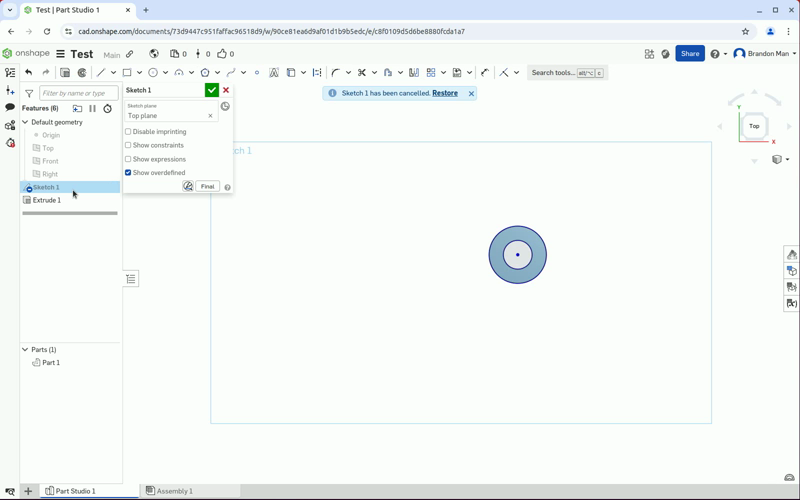
mouse_move(229, 92)
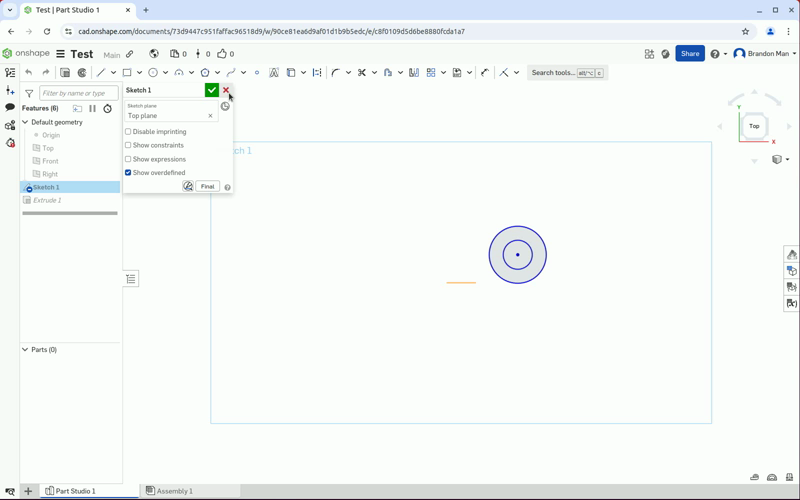
click(229, 92)
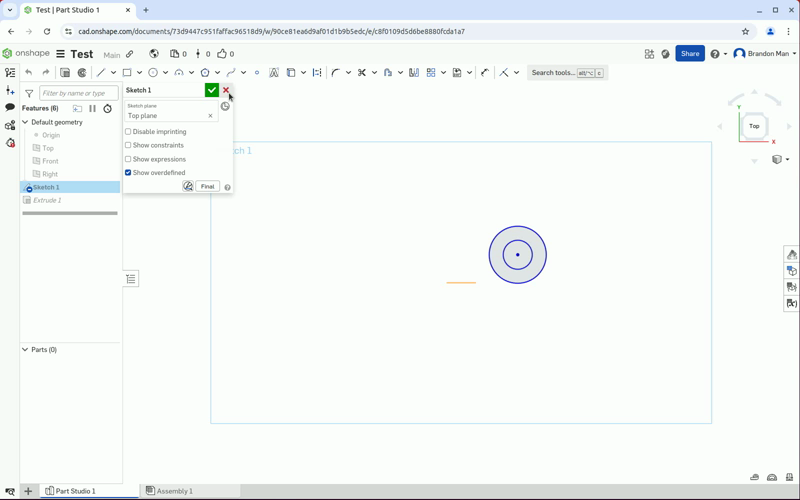
key(shift+s)
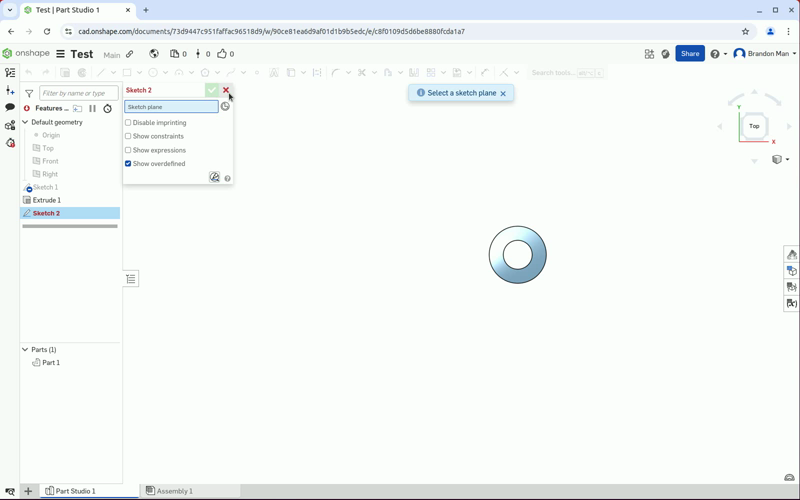
mouse_move(73, 150)
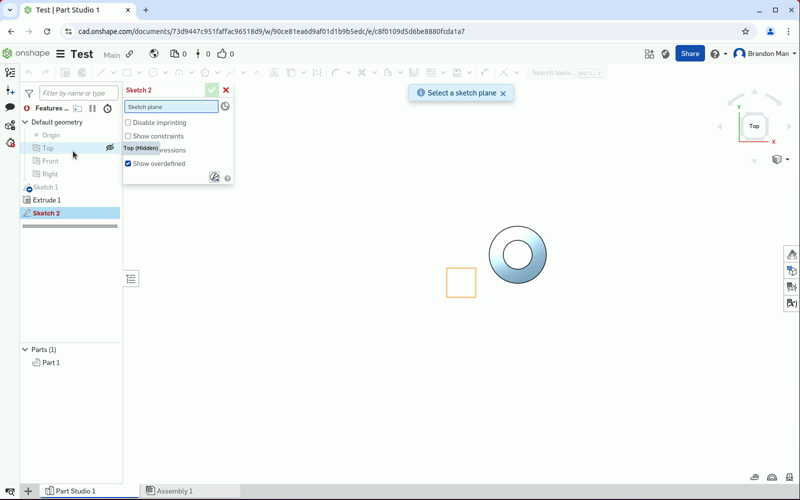
click(73, 150)
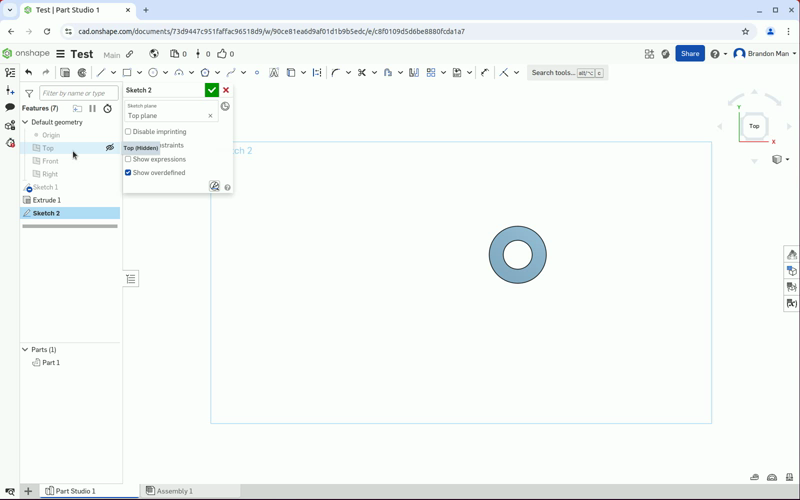
mouse_move(73, 352)
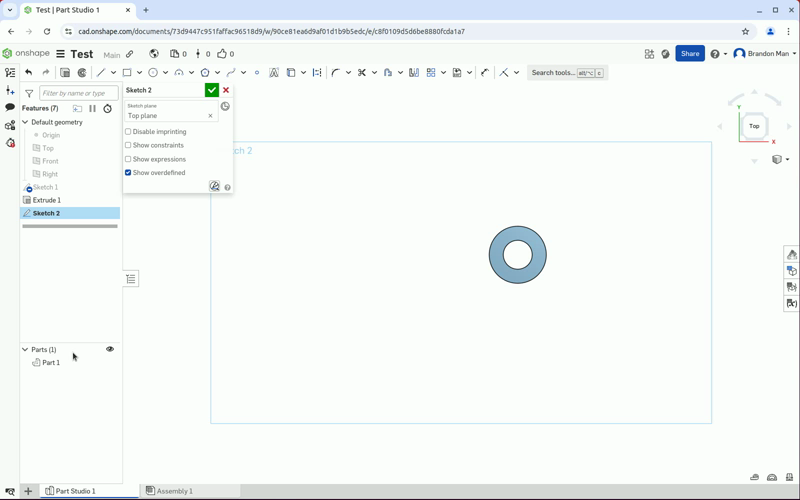
key(y)
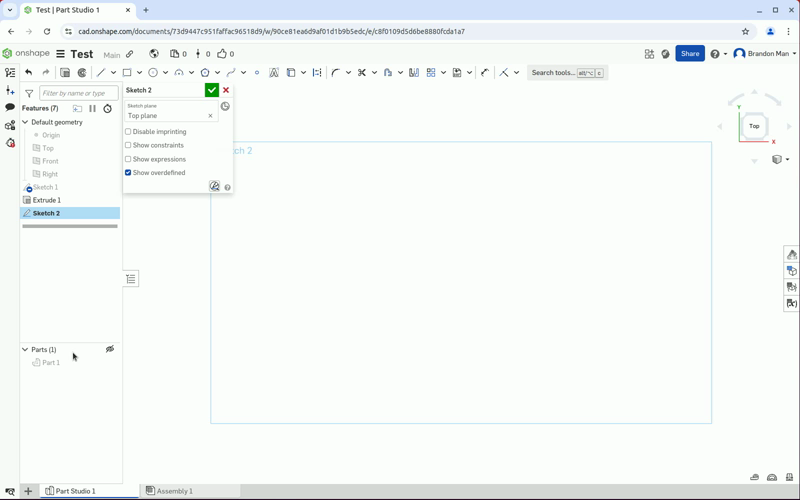
key(l)
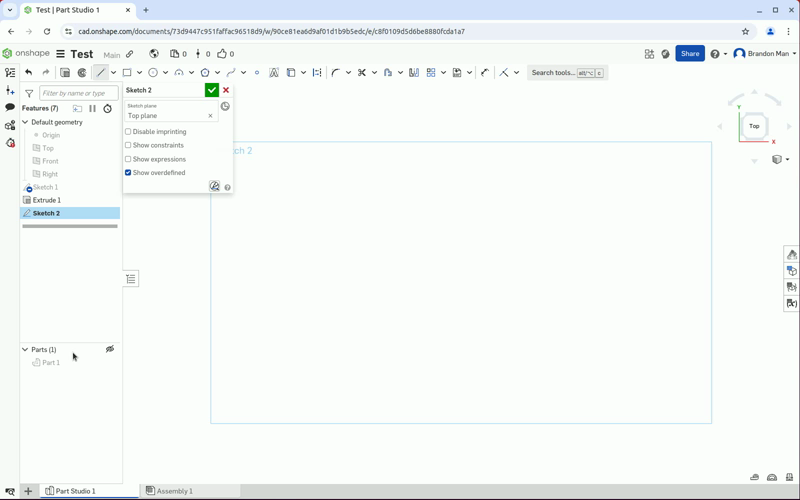
key_down(shift)
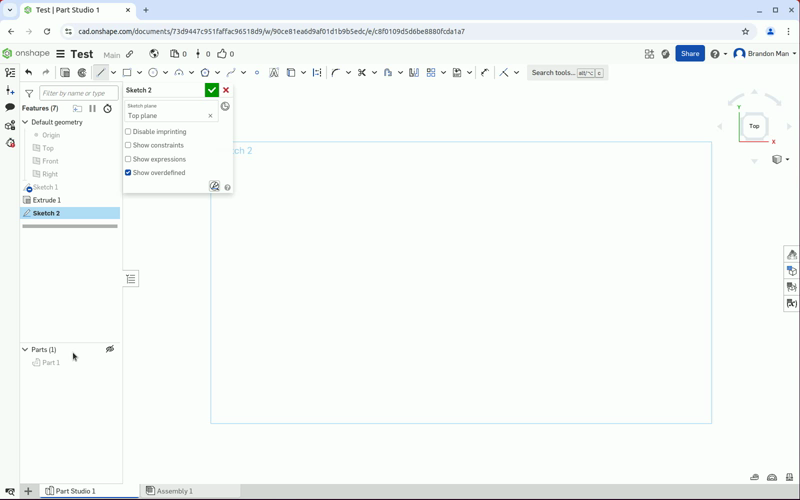
mouse_move(516, 282)
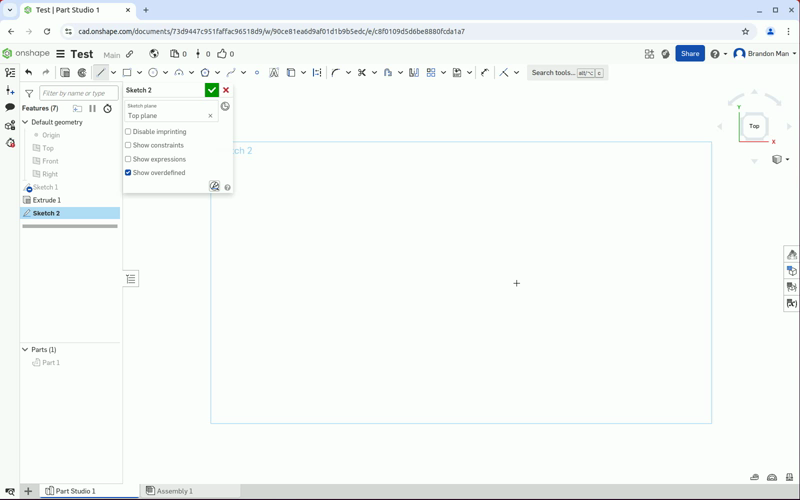
click(516, 282)
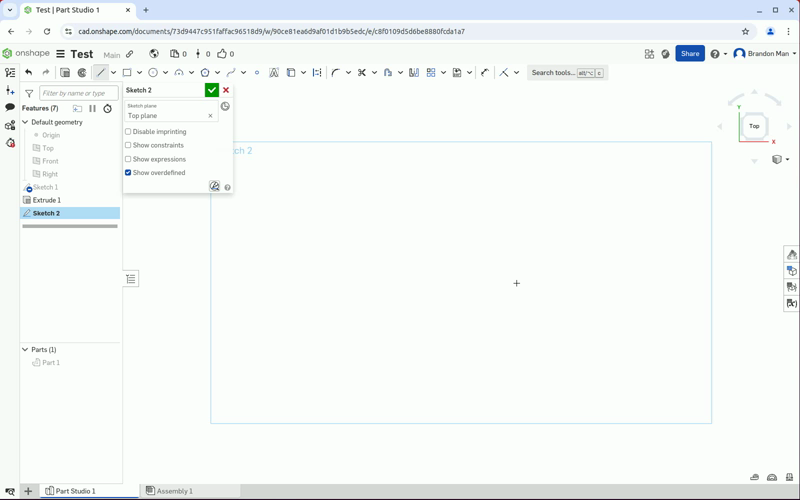
key_up(shift)
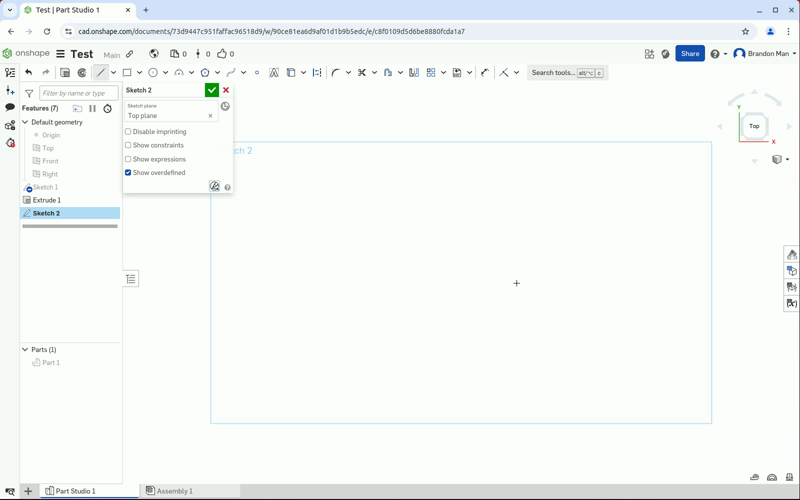
key_down(shift)
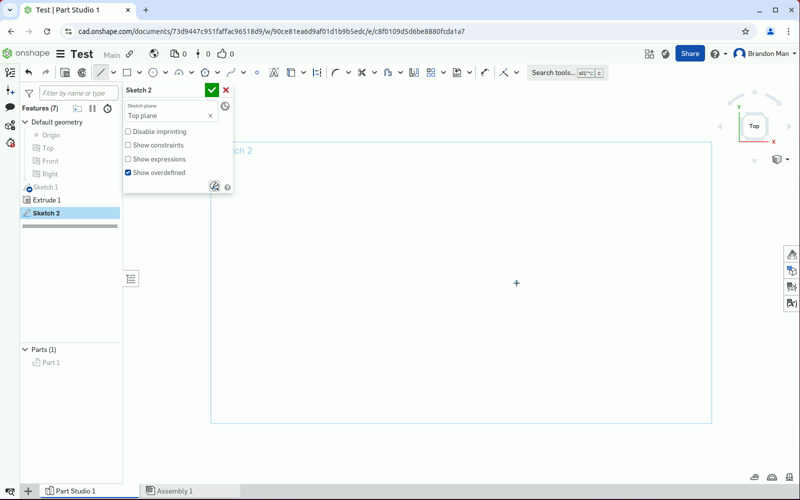
mouse_move(546, 282)
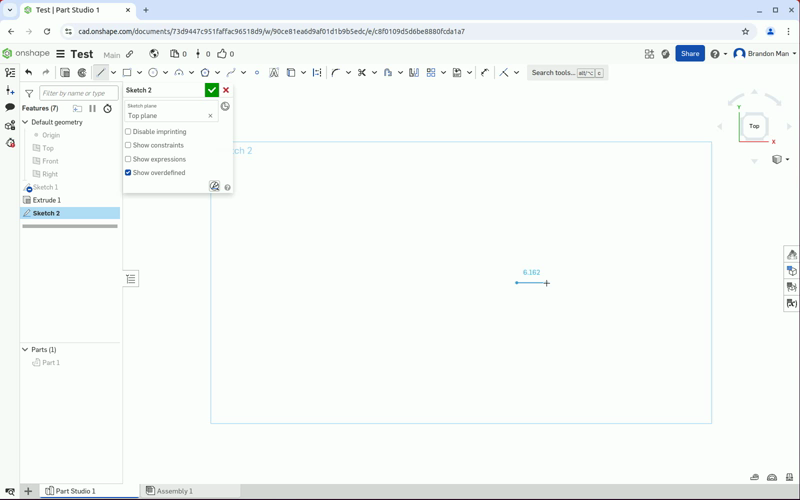
mouse_move(573, 282)
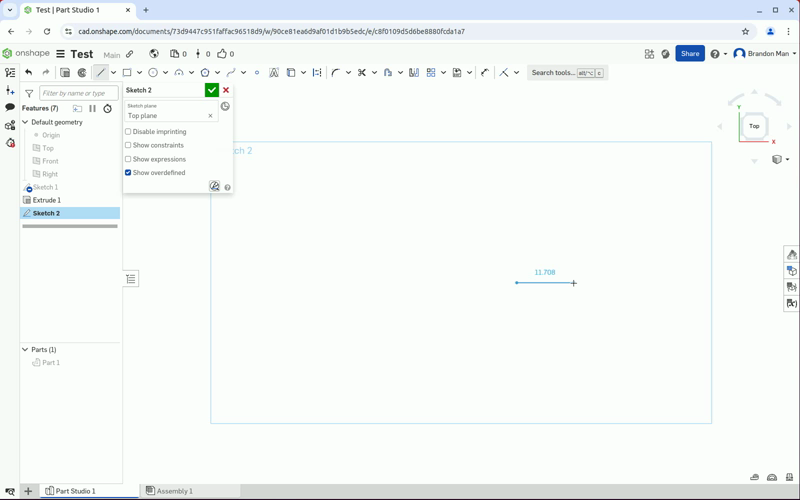
click(573, 282)
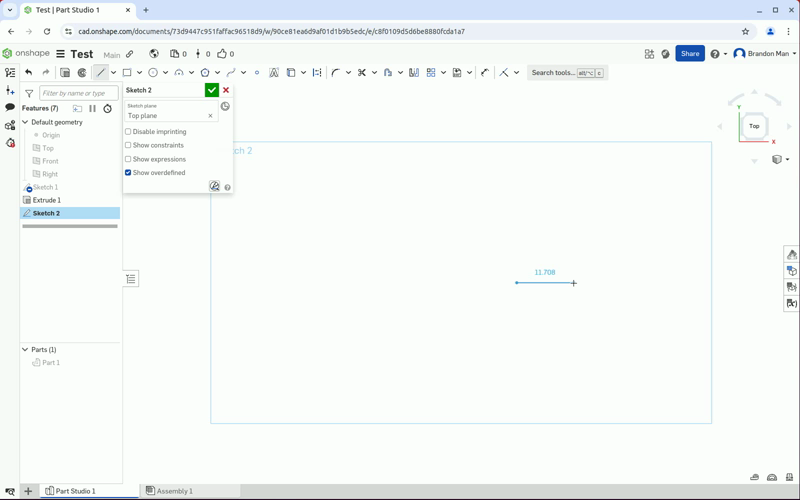
key_up(shift)
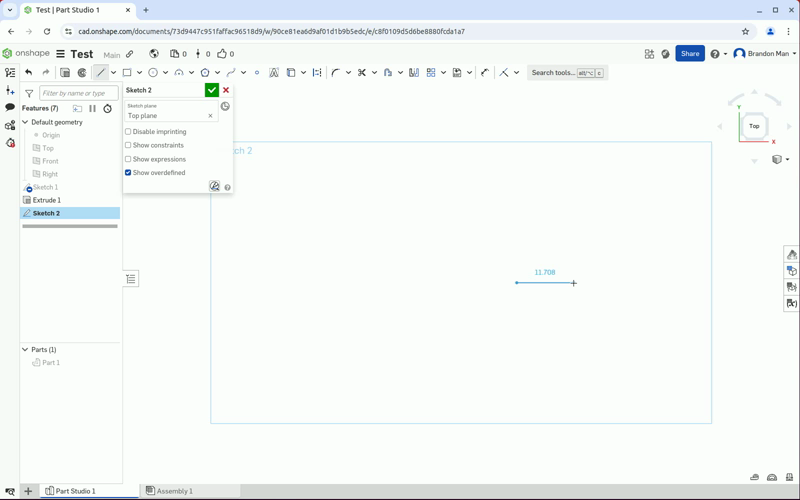
key_down(shift)
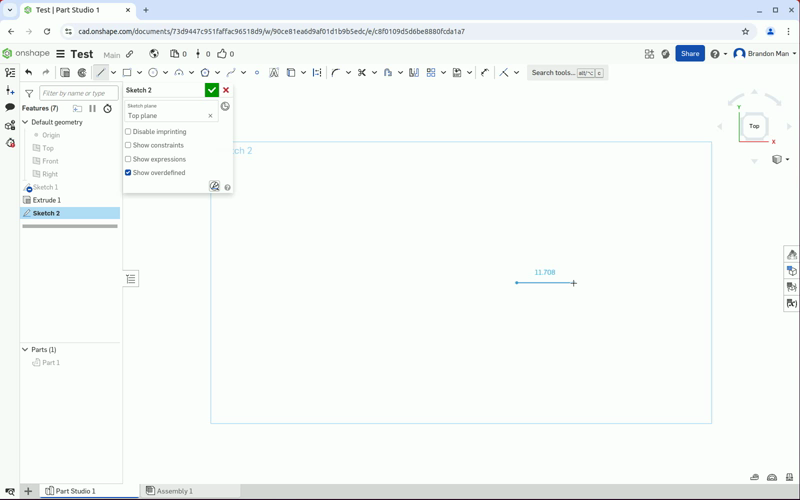
mouse_move(589, 282)
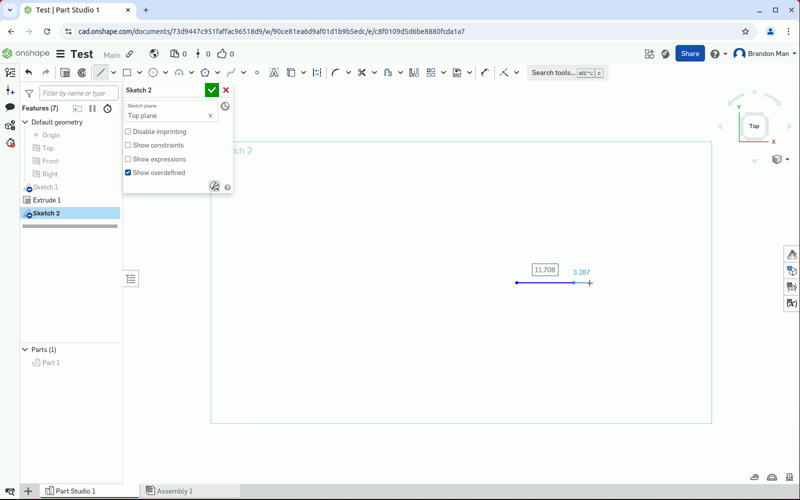
mouse_move(573, 226)
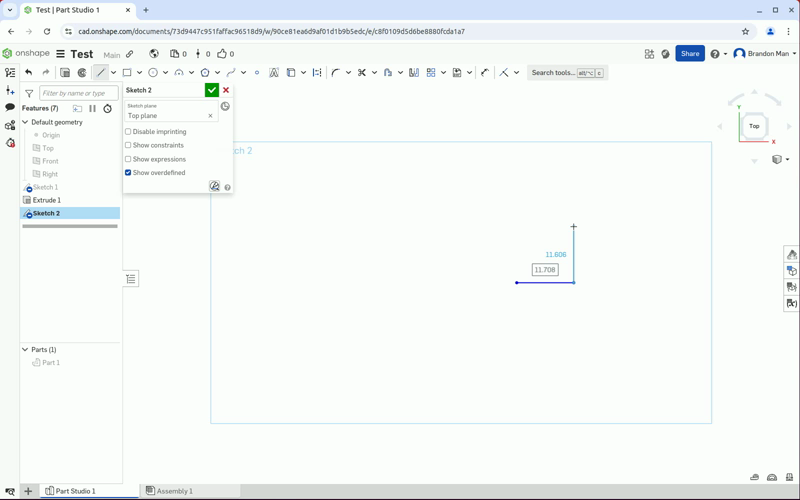
click(573, 226)
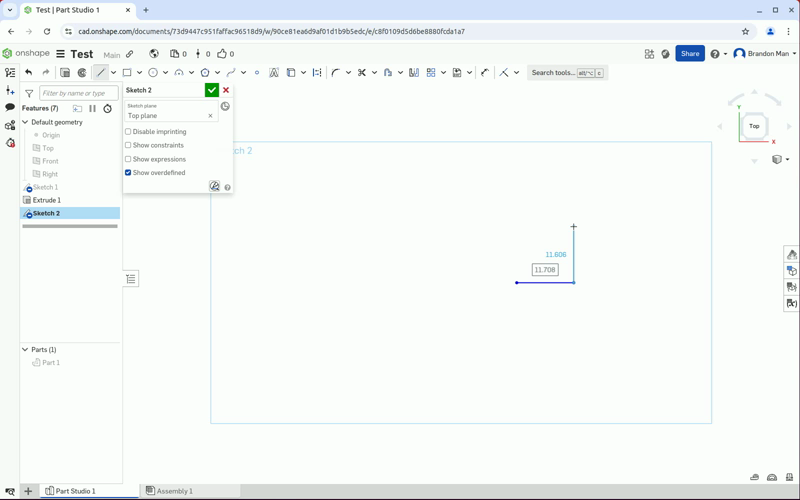
key_up(shift)
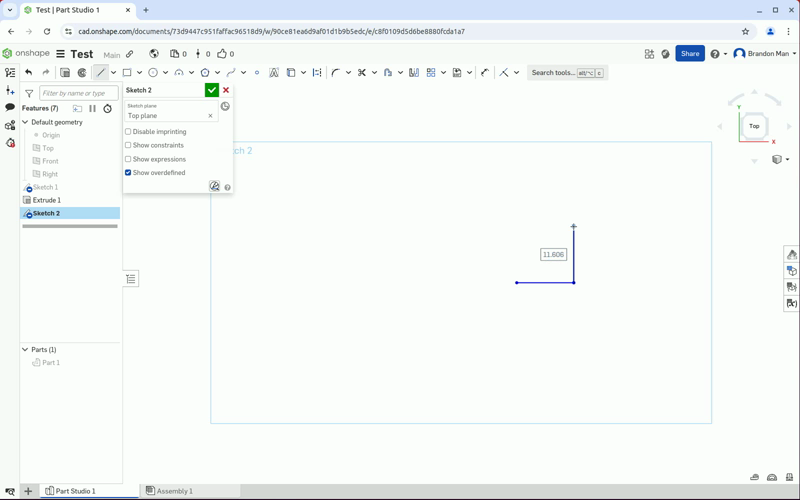
key_down(shift)
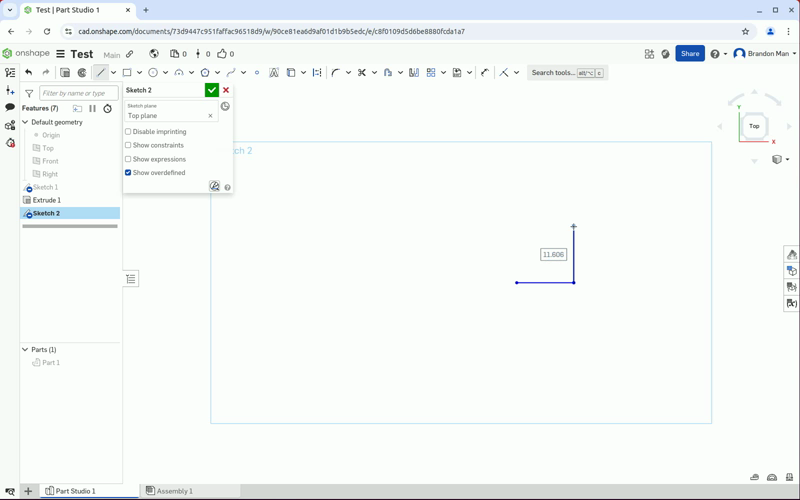
mouse_move(589, 226)
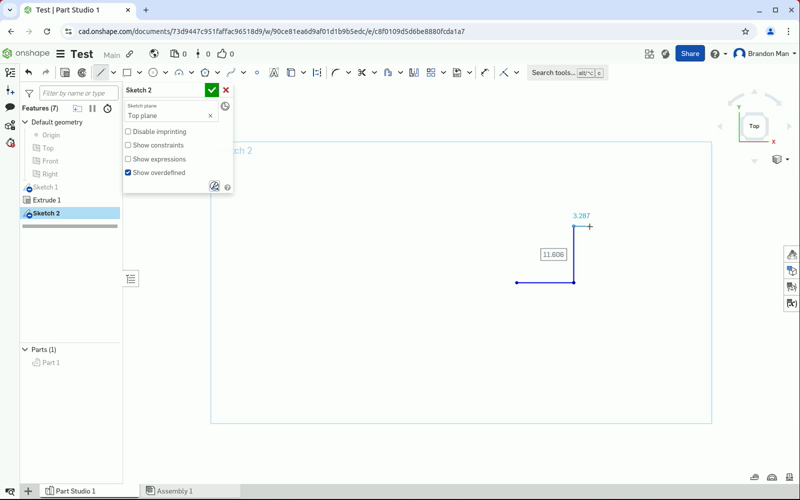
mouse_move(516, 226)
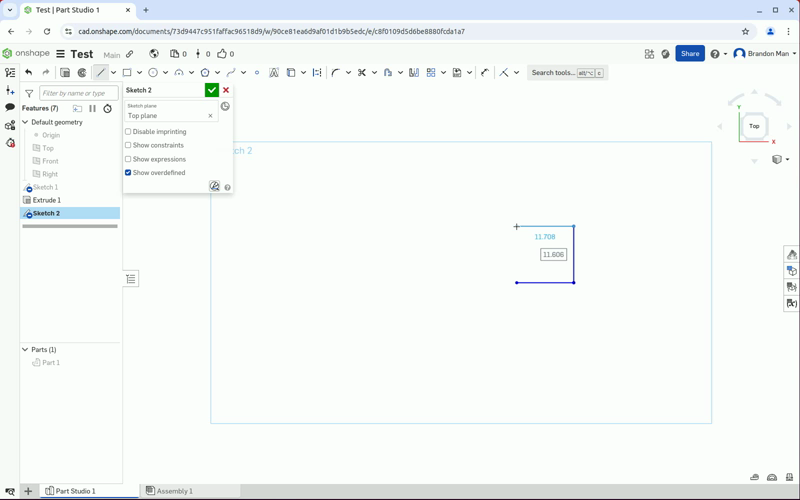
click(516, 226)
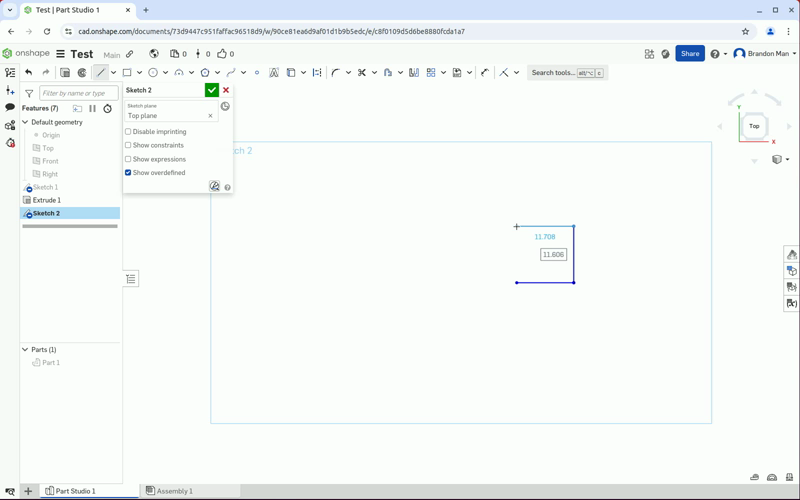
key_up(shift)
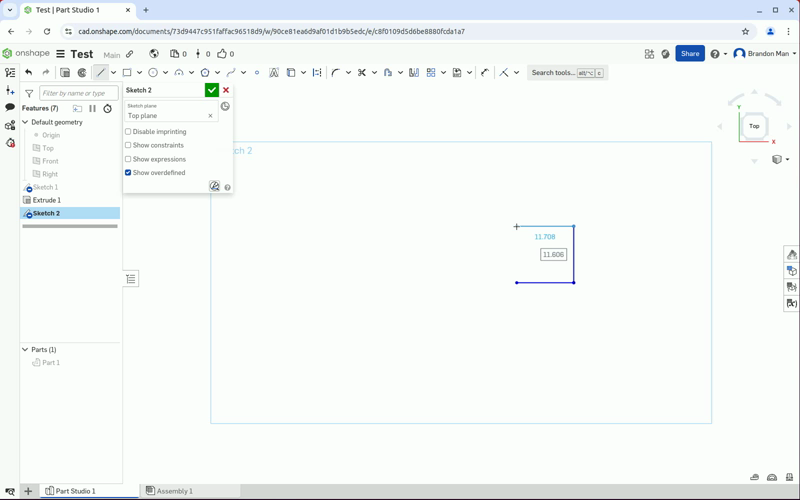
key(esc)
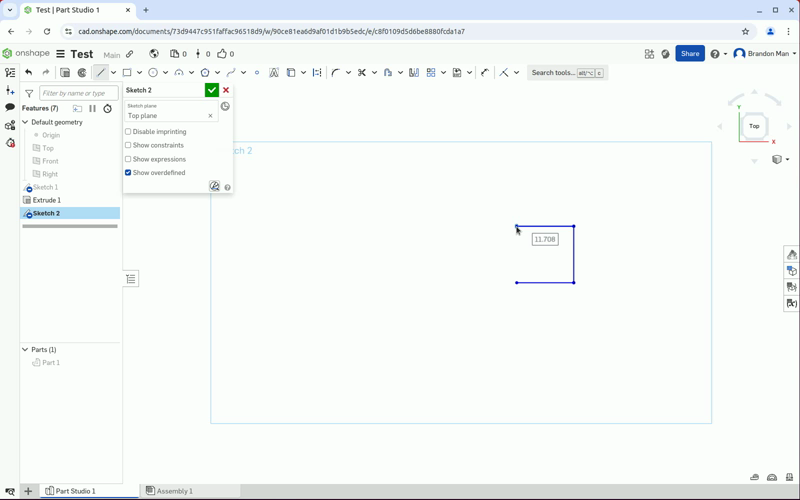
key(a)
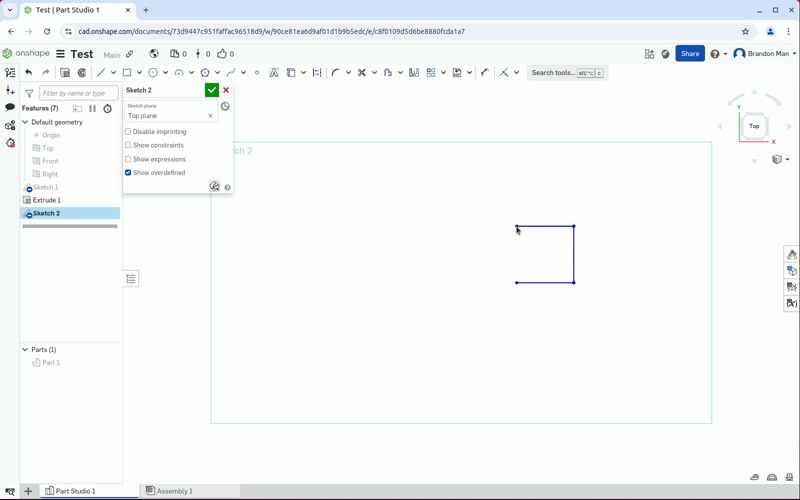
mouse_move(516, 226)
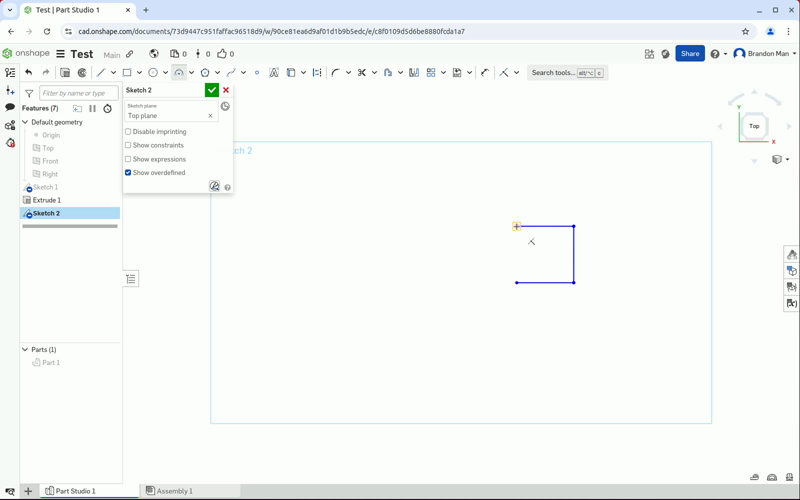
click(516, 226)
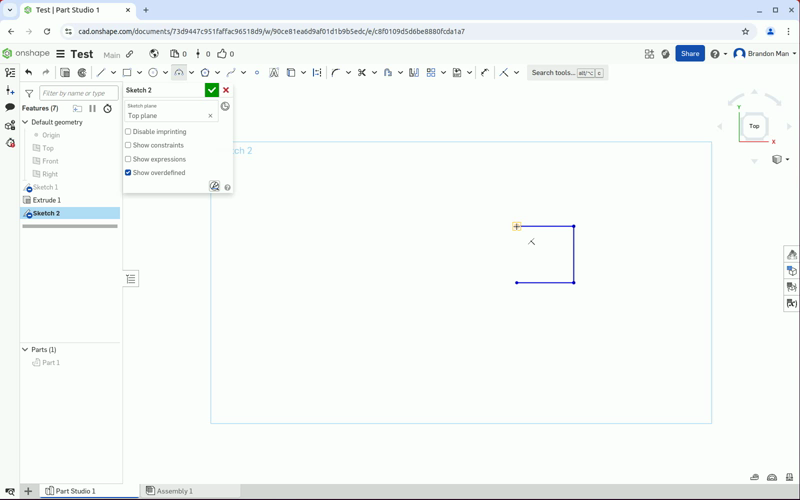
mouse_move(516, 282)
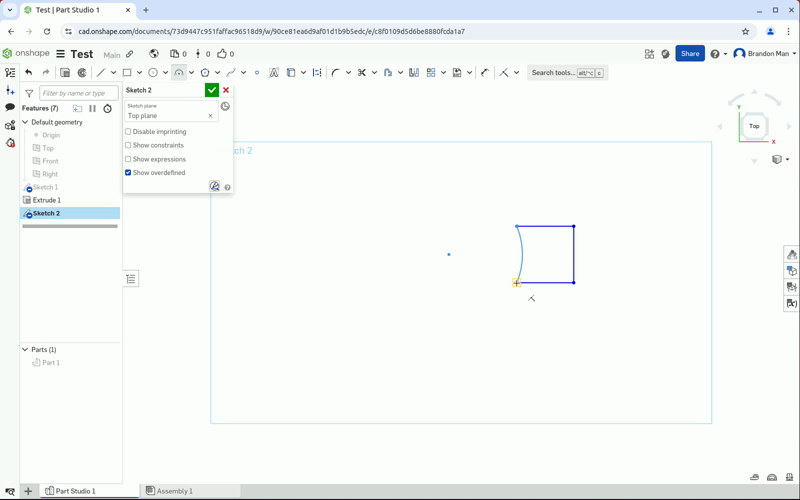
click(516, 282)
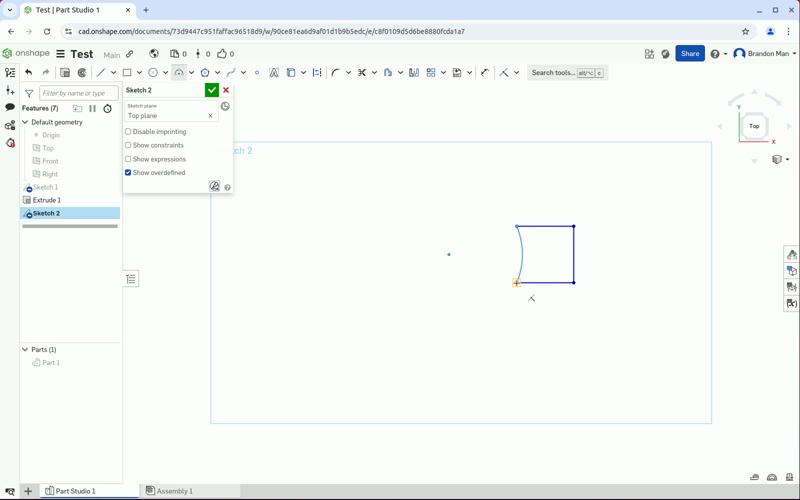
key_down(shift)
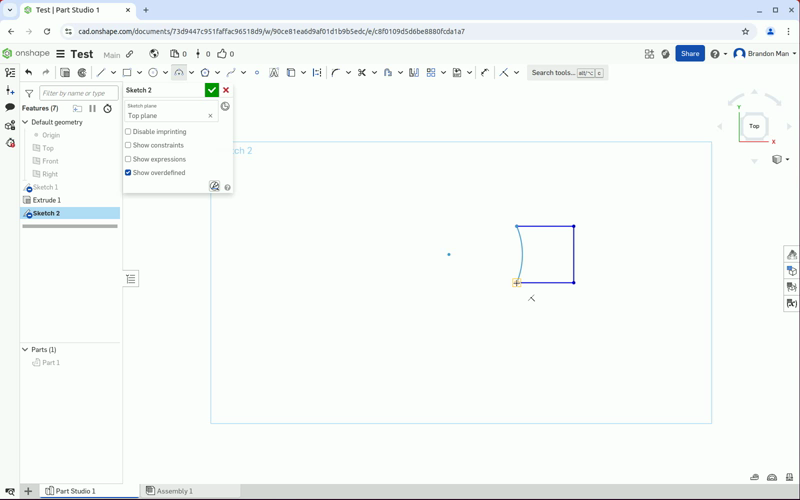
mouse_move(545, 254)
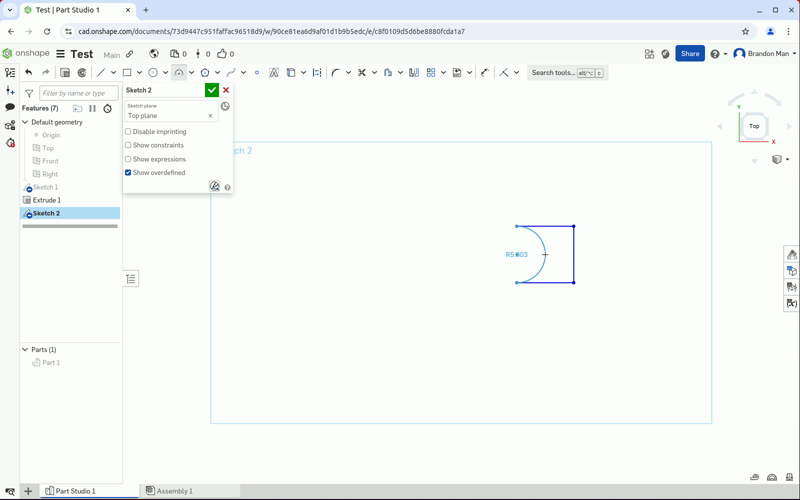
click(545, 254)
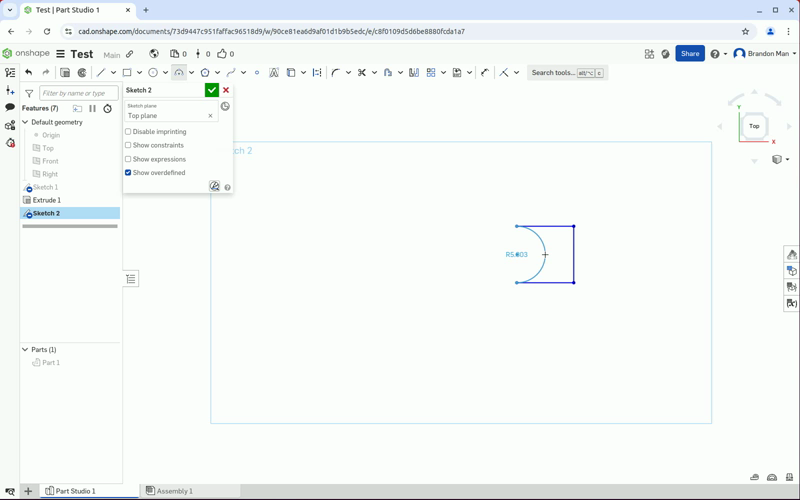
key_up(shift)
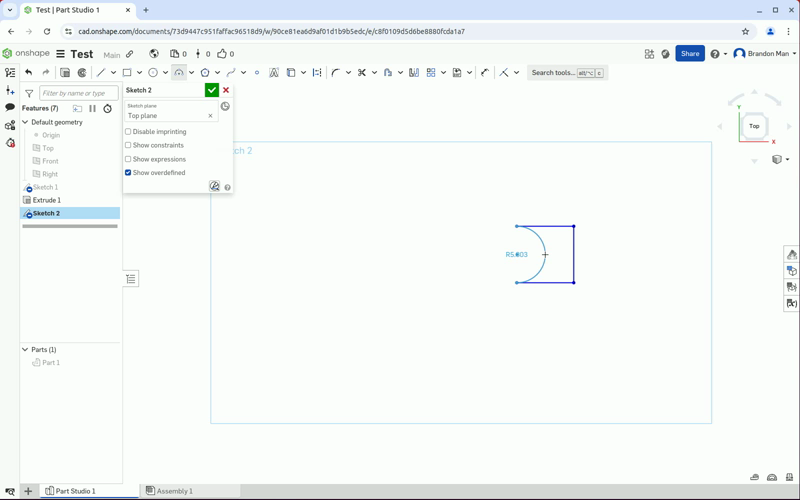
key(esc)
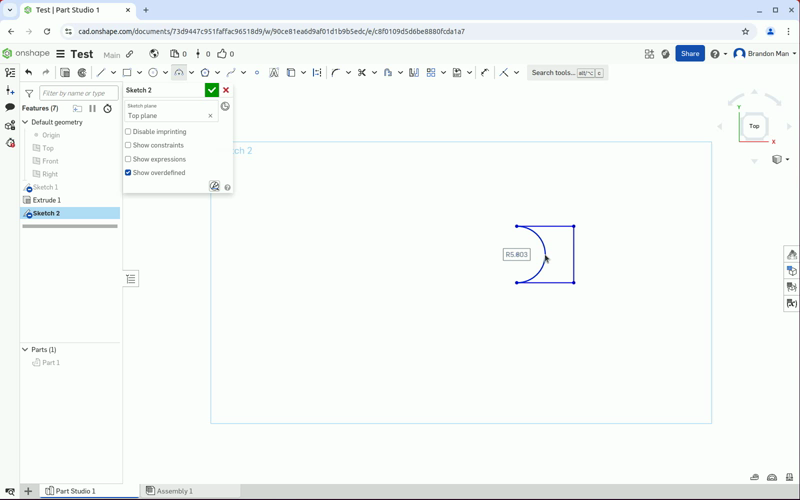
mouse_move(558, 263)
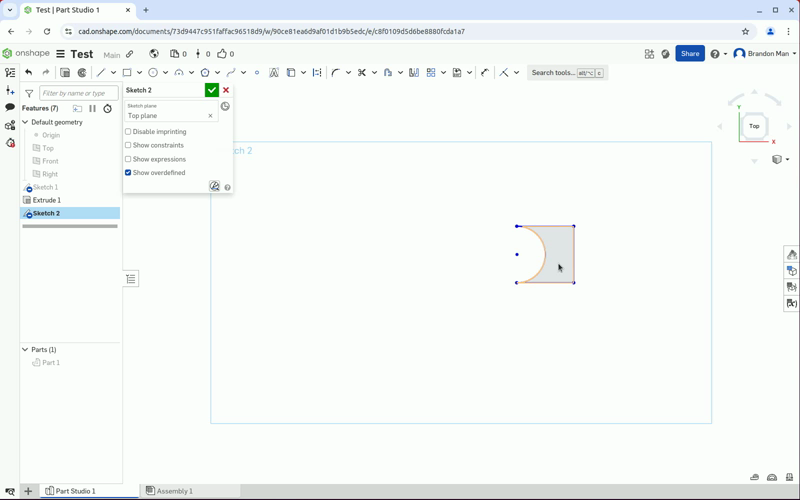
scroll(6)
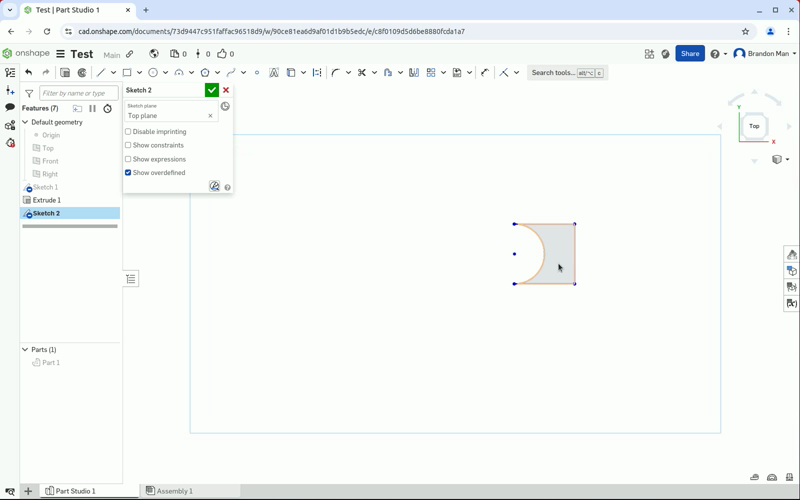
scroll(6)
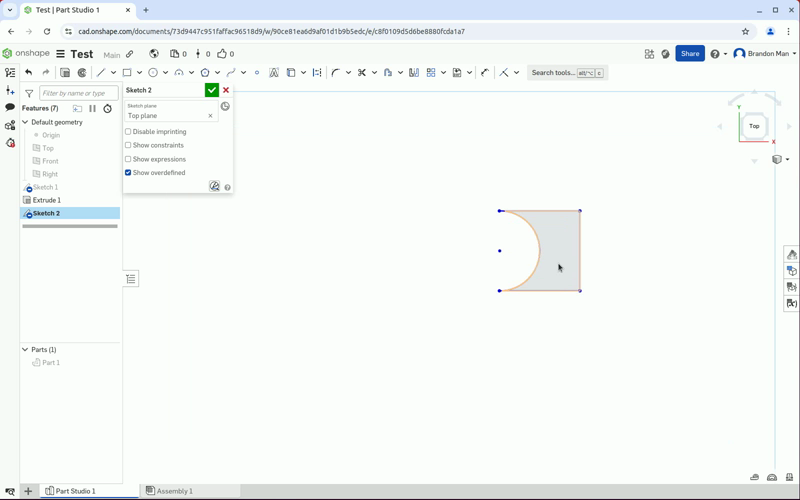
scroll(6)
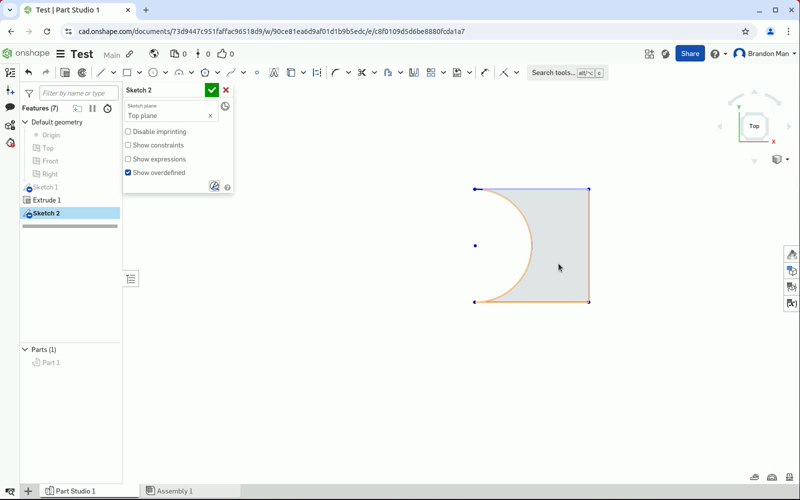
scroll(6)
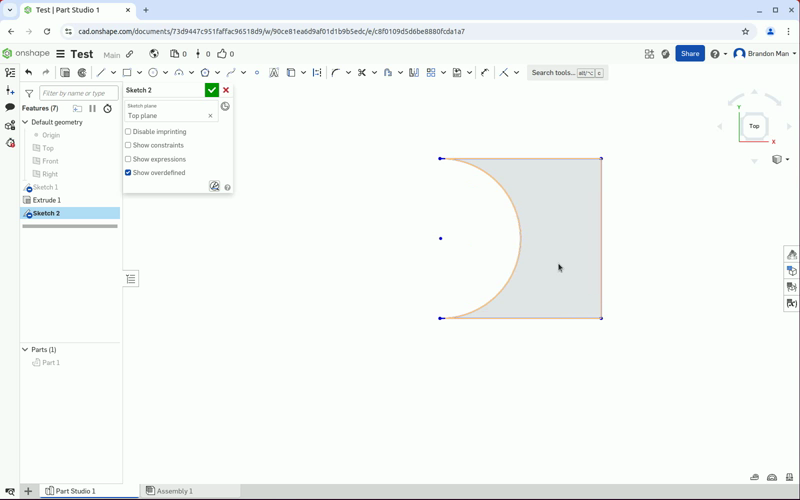
scroll(6)
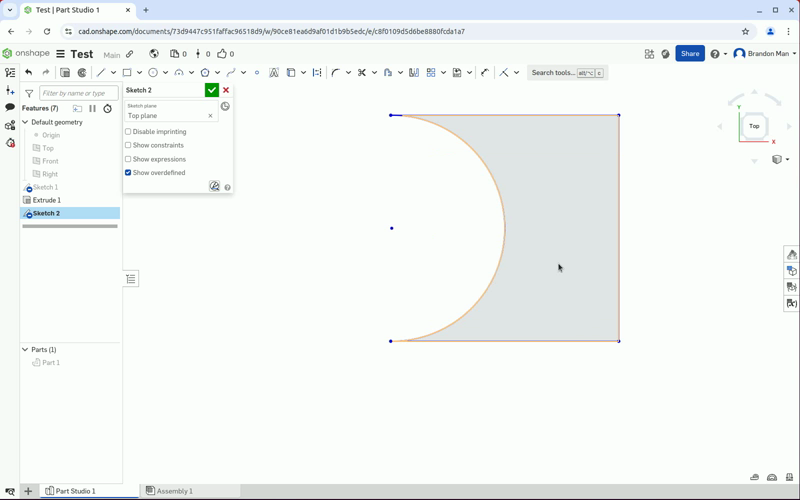
scroll(6)
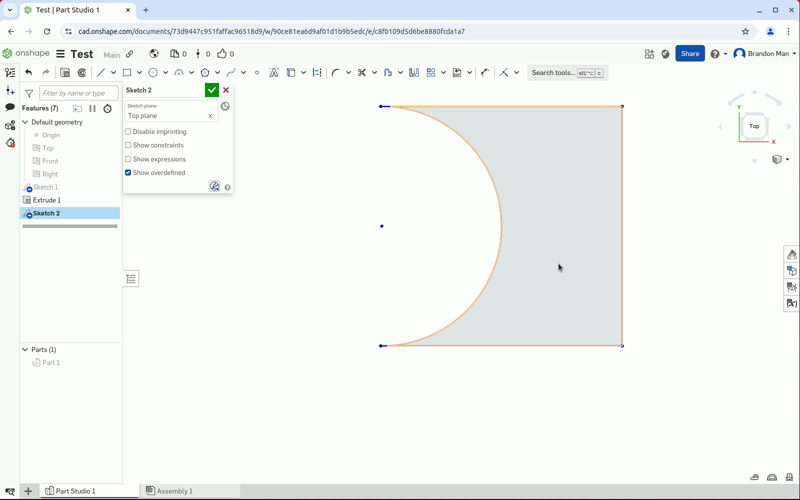
scroll(6)
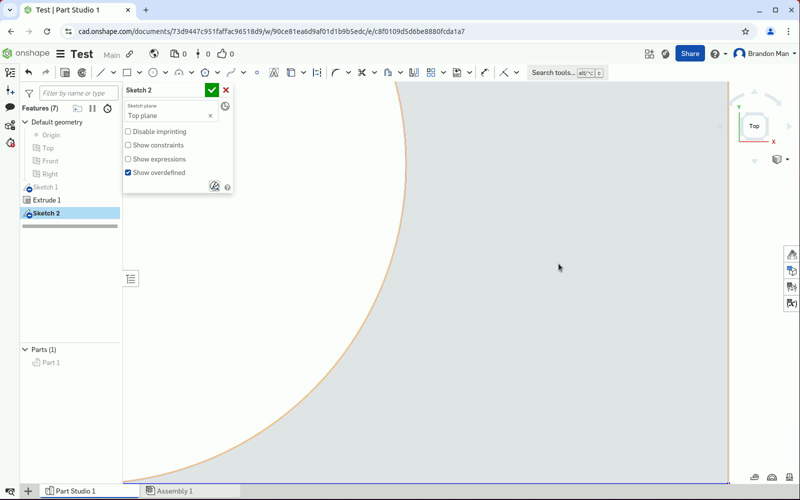
click(558, 263)
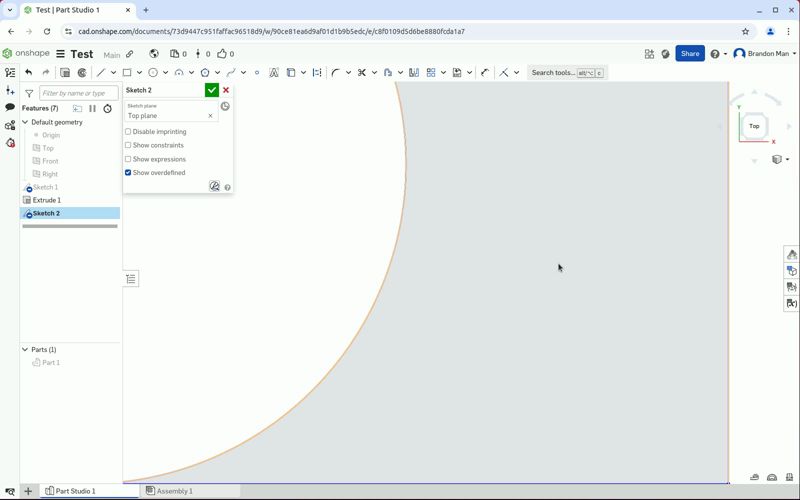
scroll(-6)
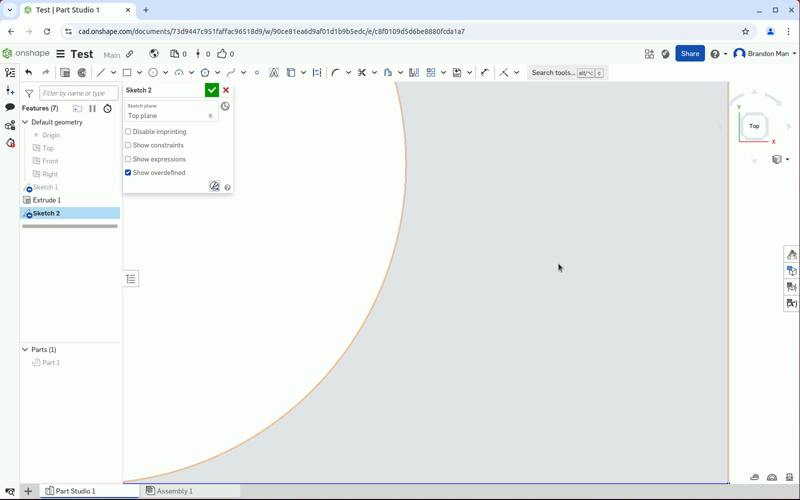
scroll(-6)
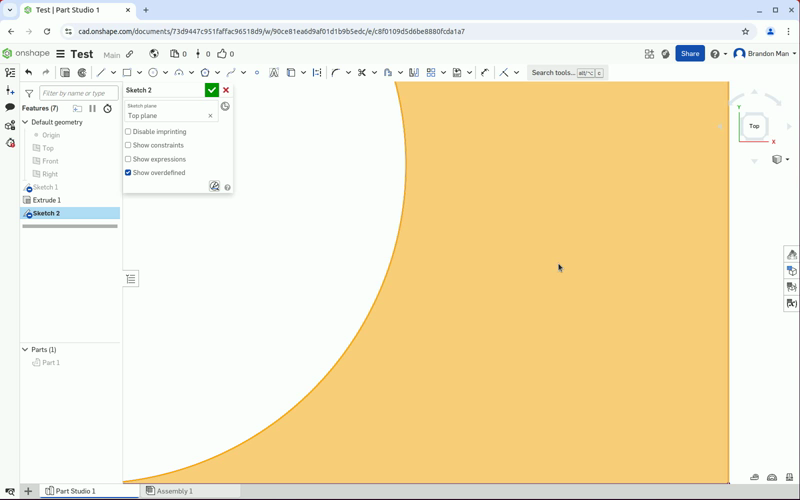
scroll(-6)
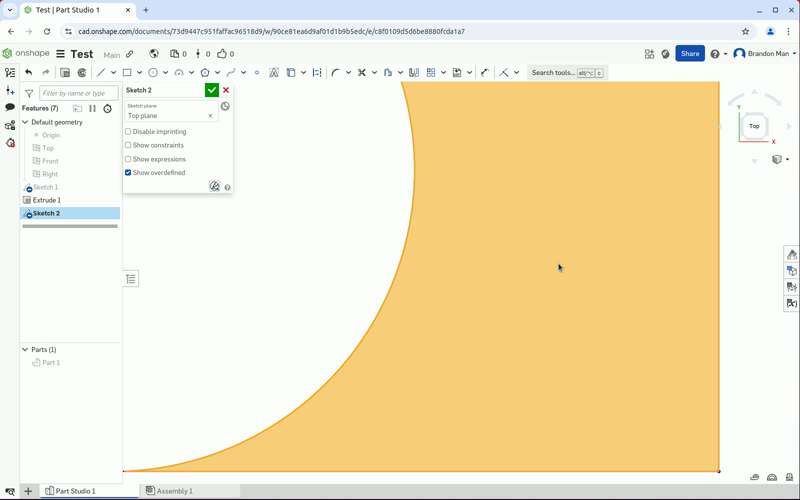
scroll(-6)
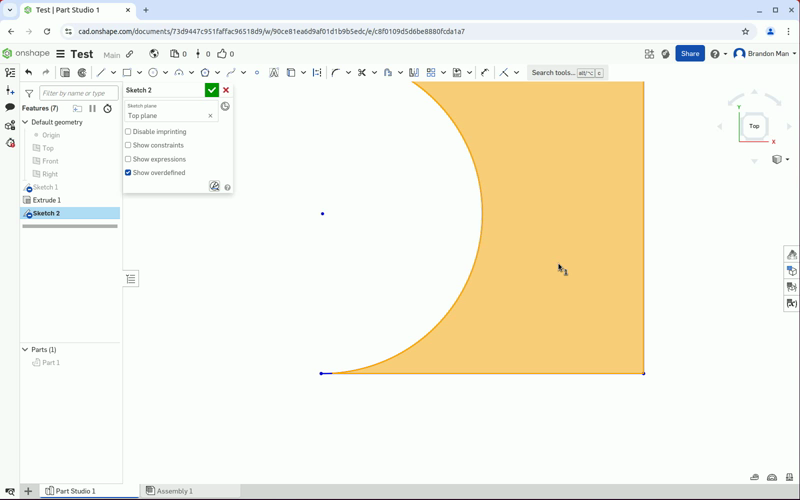
scroll(-6)
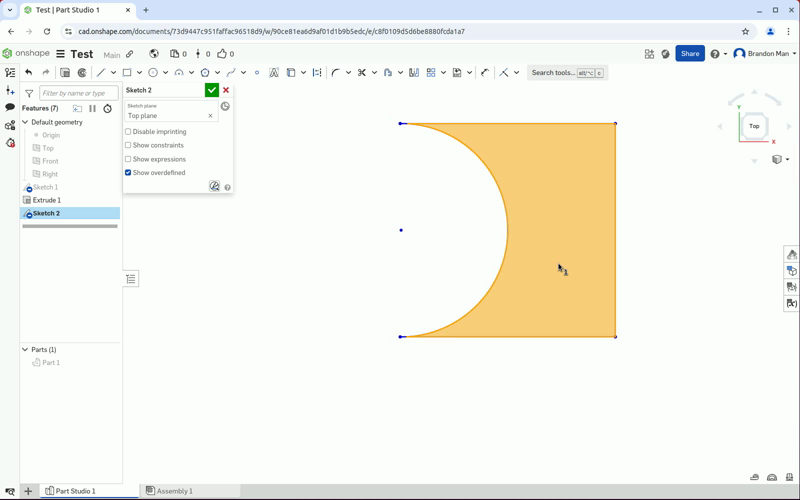
scroll(-6)
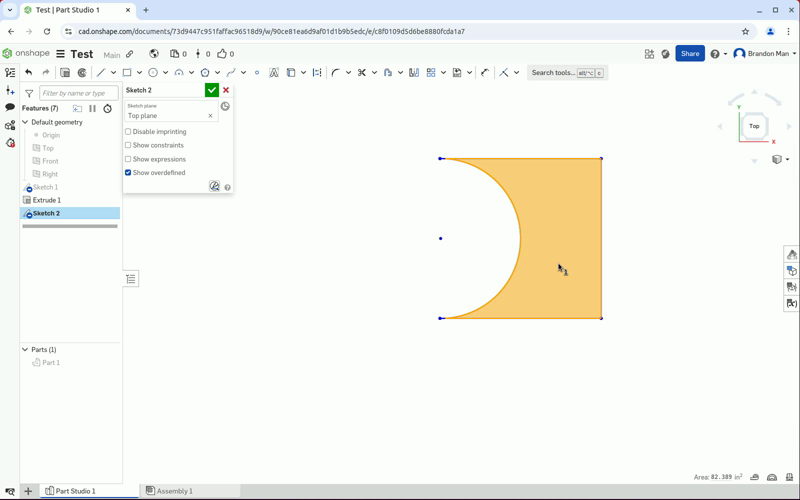
scroll(-6)
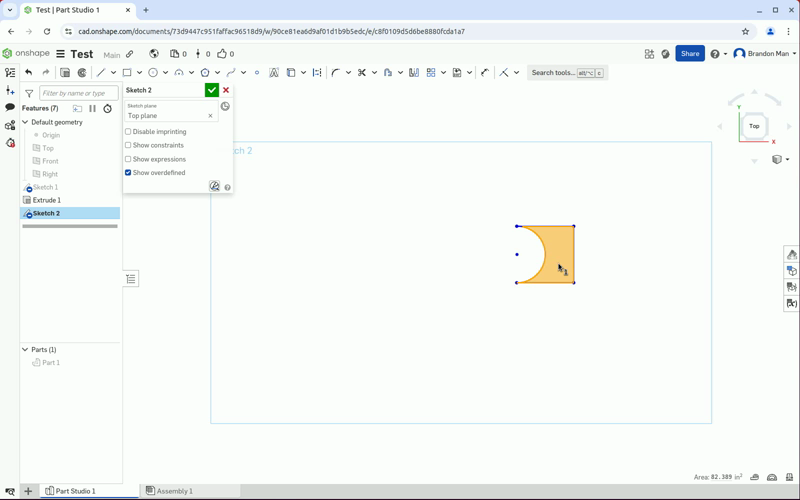
mouse_move(73, 352)
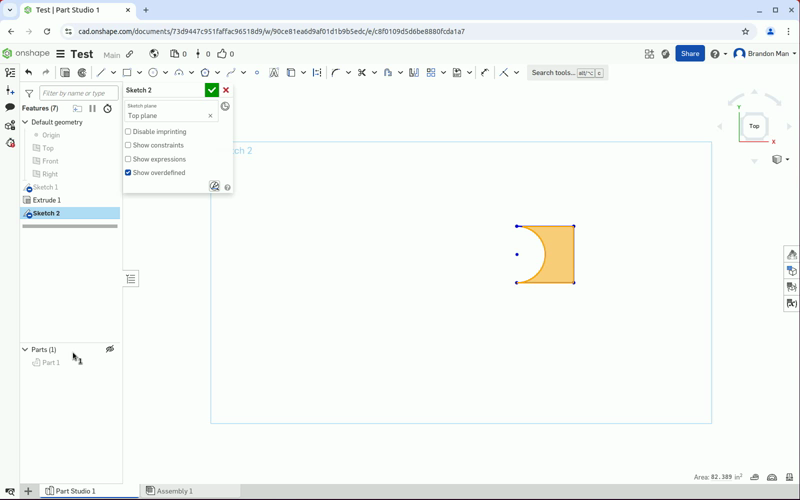
key(shift+y)
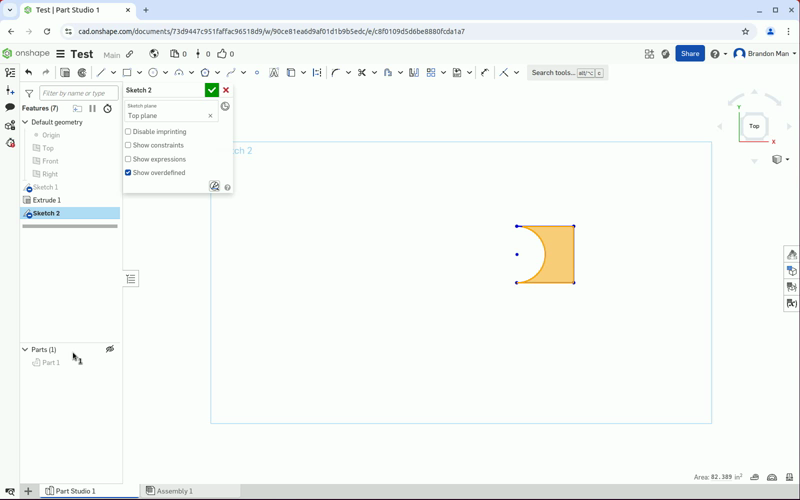
key(shift+e)
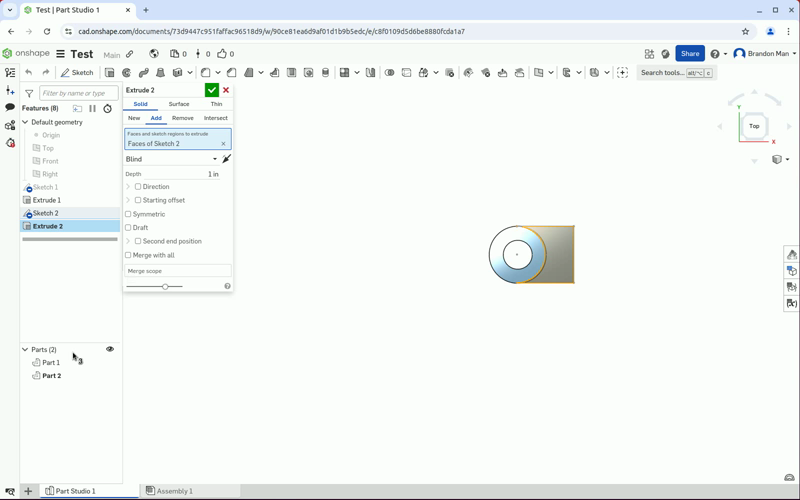
mouse_move(143, 106)
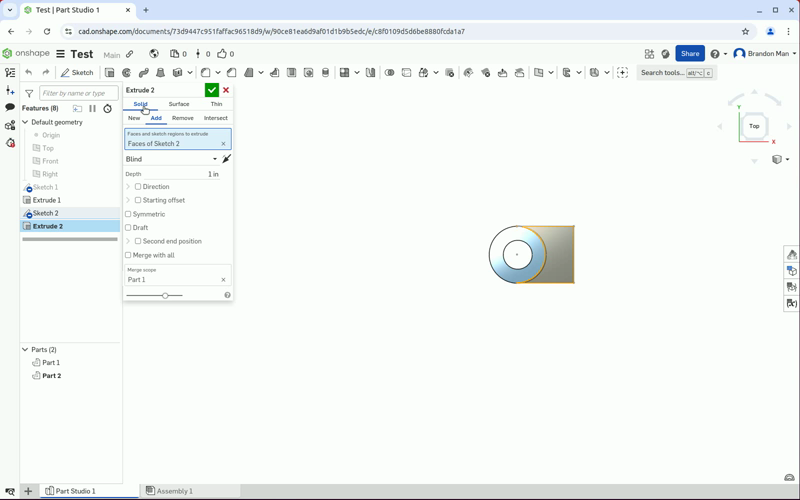
click(143, 106)
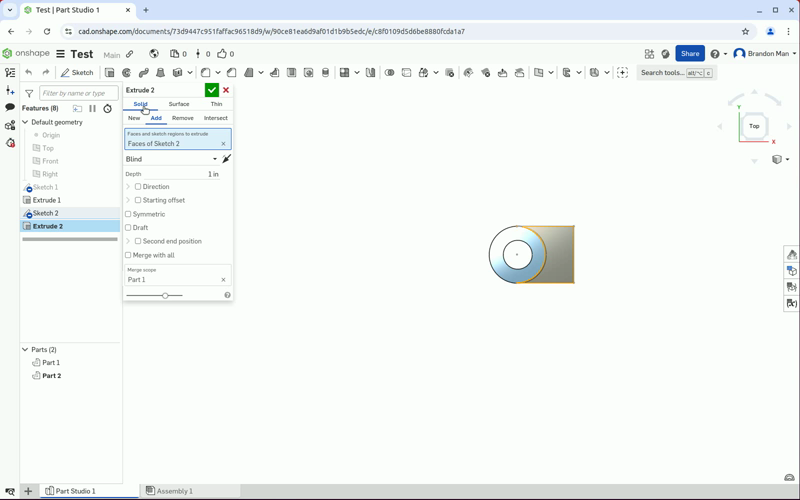
mouse_move(137, 120)
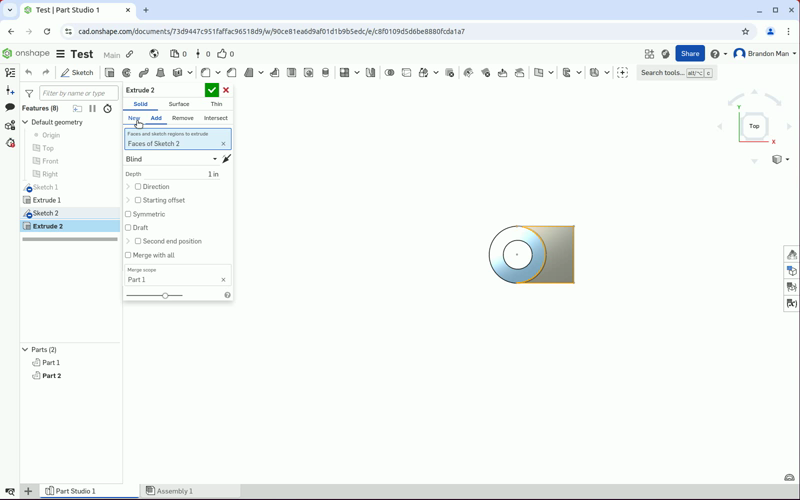
click(137, 120)
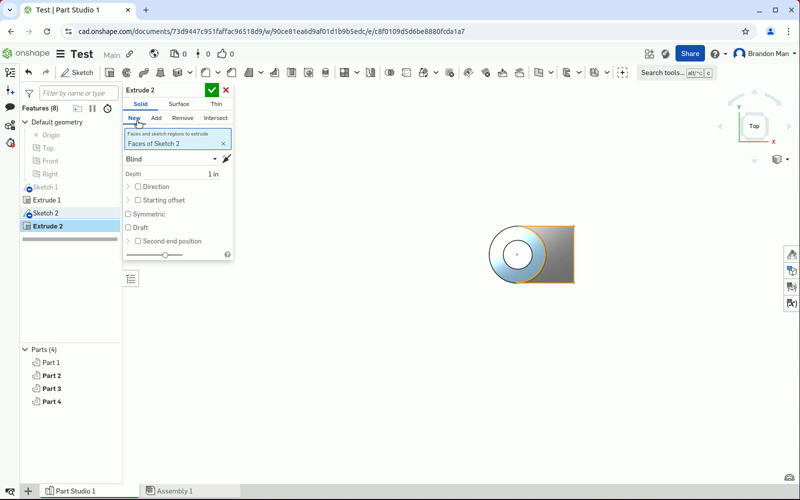
key(tab, 4)
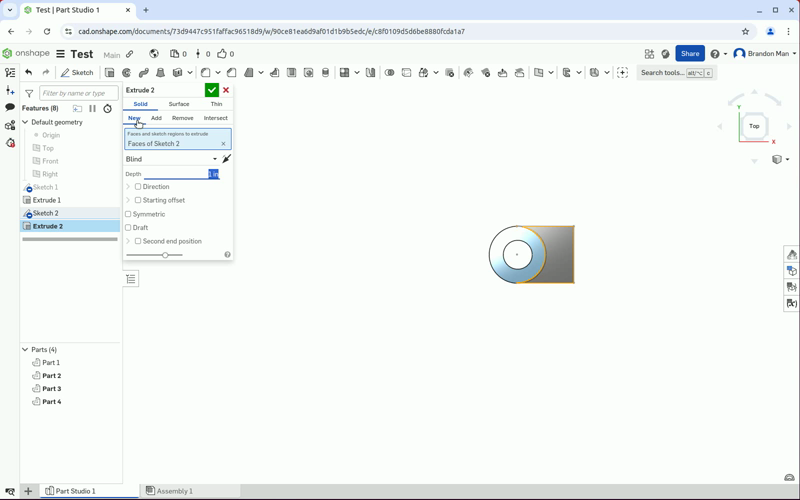
text(3.852)
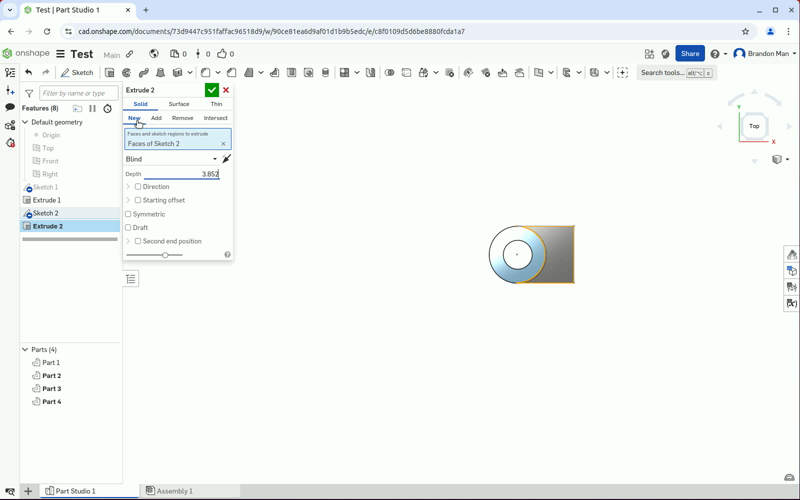
key(tab, 3)
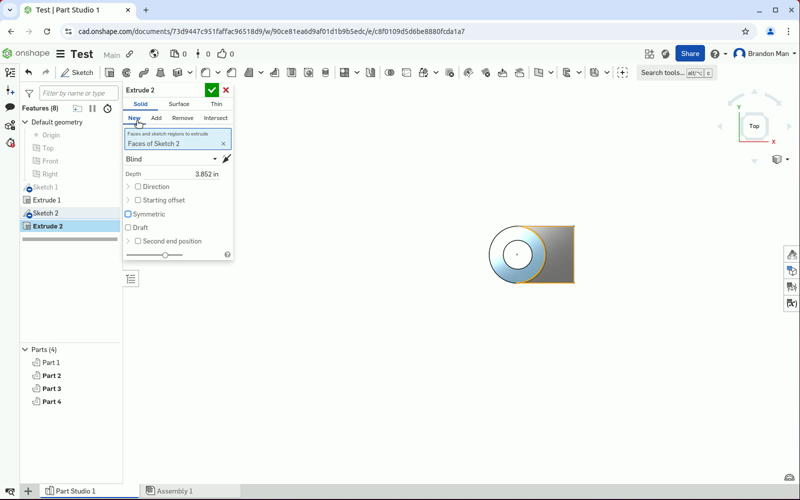
key(space)
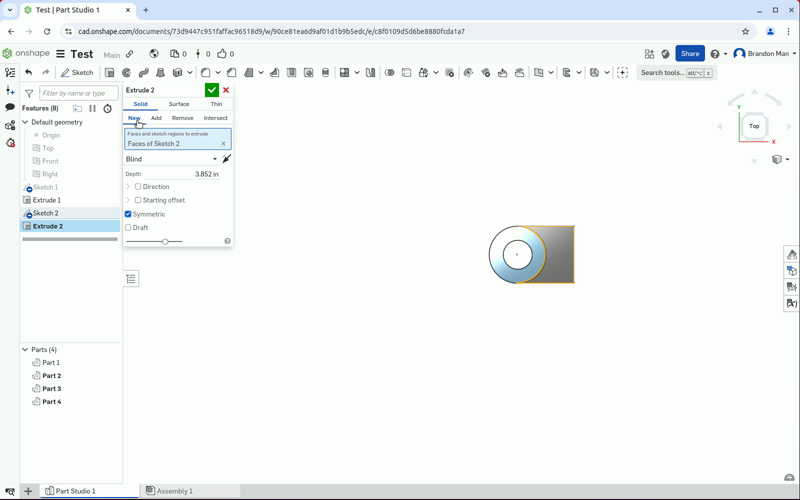
key(enter)
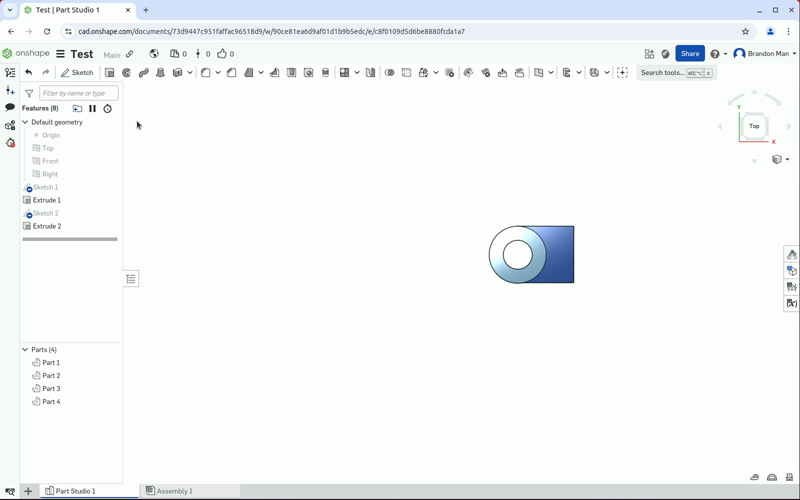
key(shift+h)
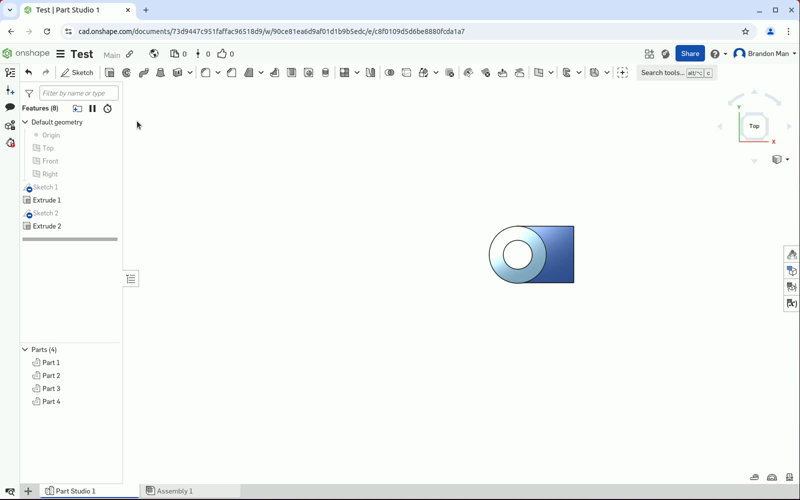
key(shift+h)
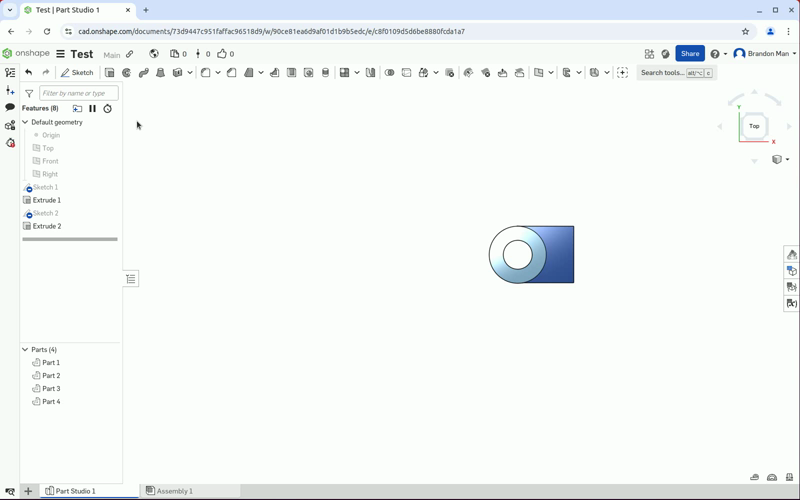
mouse_move(73, 189)
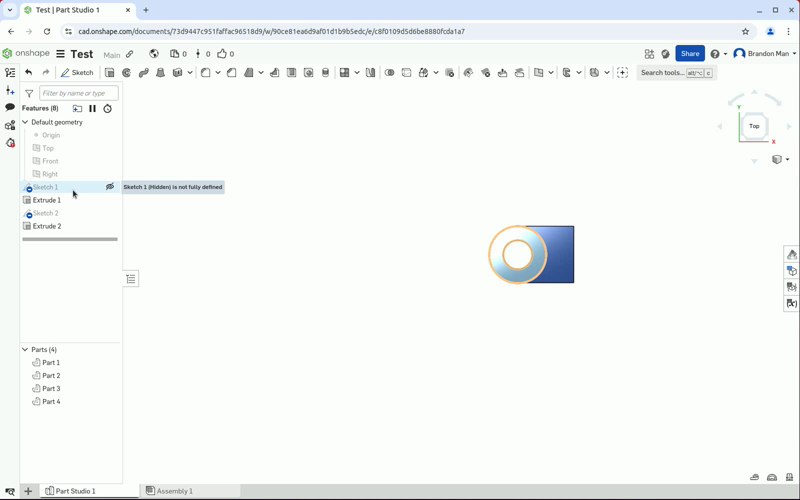
click(73, 189)
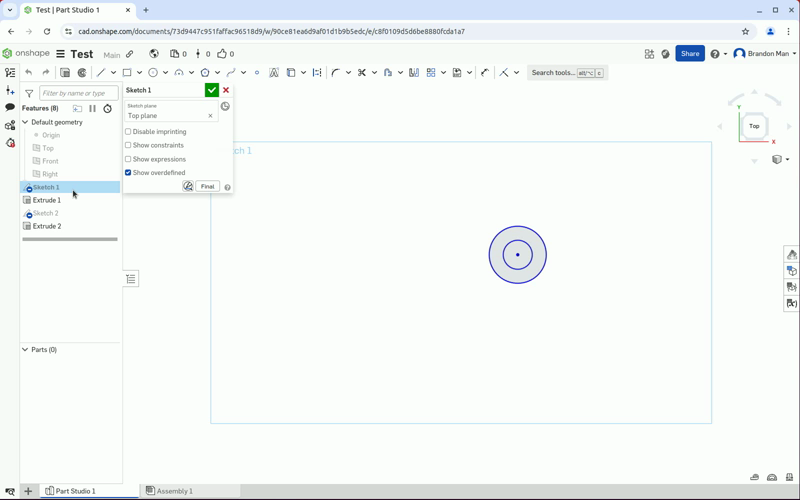
mouse_move(229, 92)
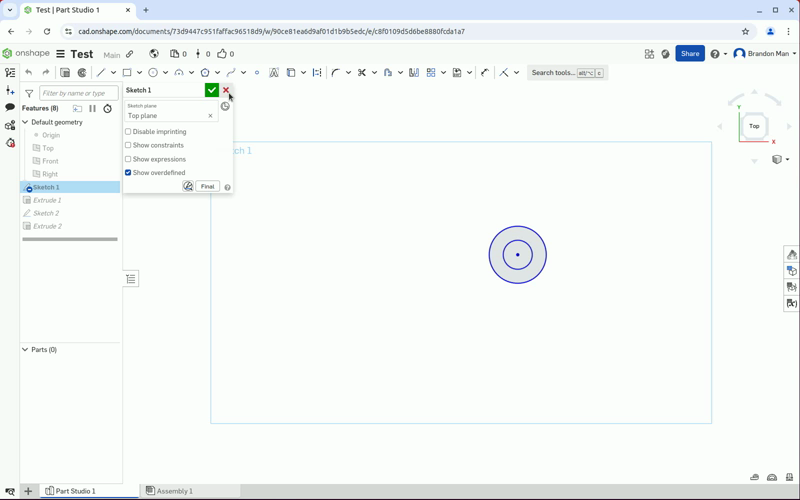
click(229, 92)
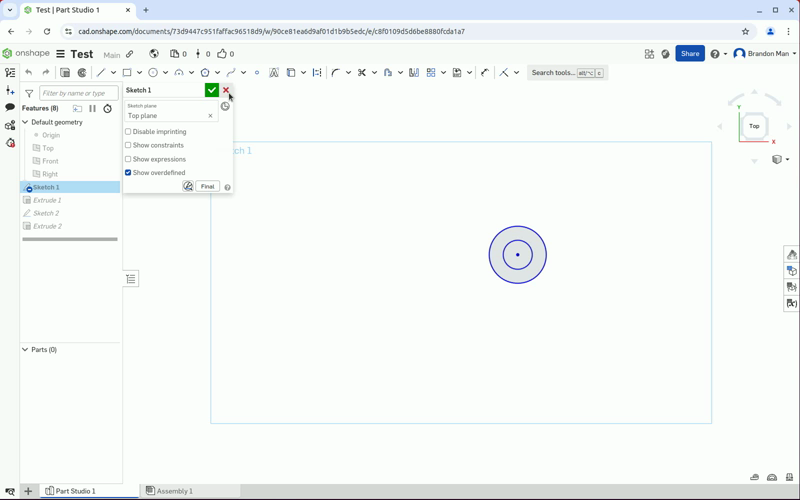
key(shift+s)
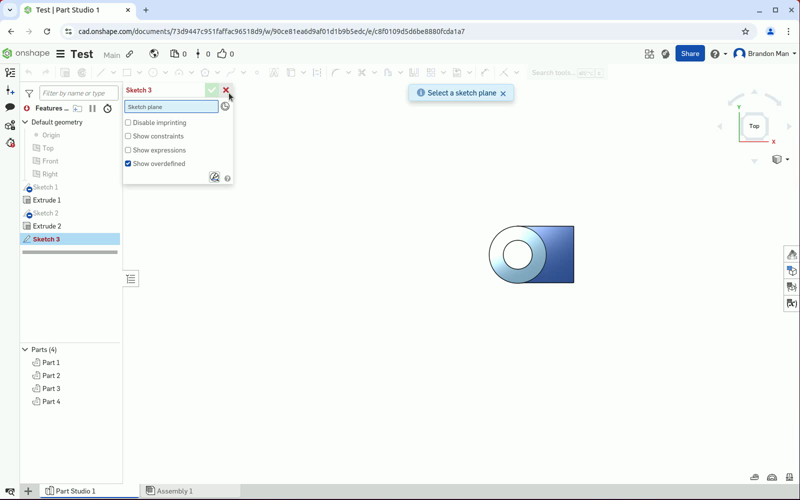
mouse_move(73, 150)
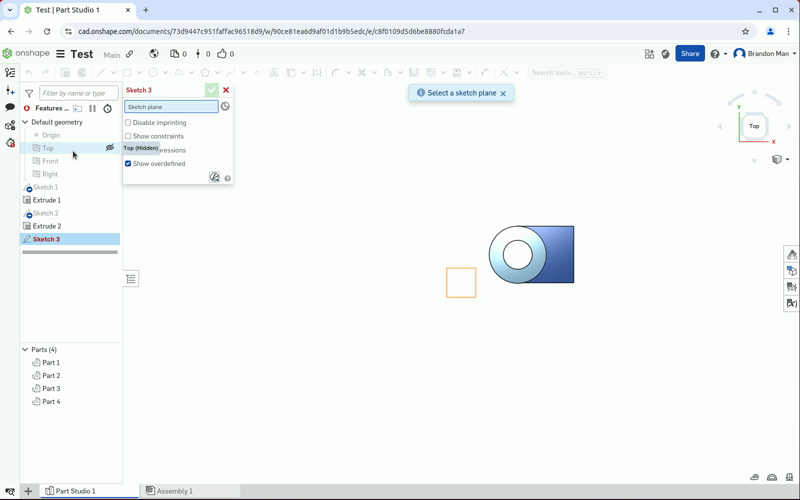
click(73, 150)
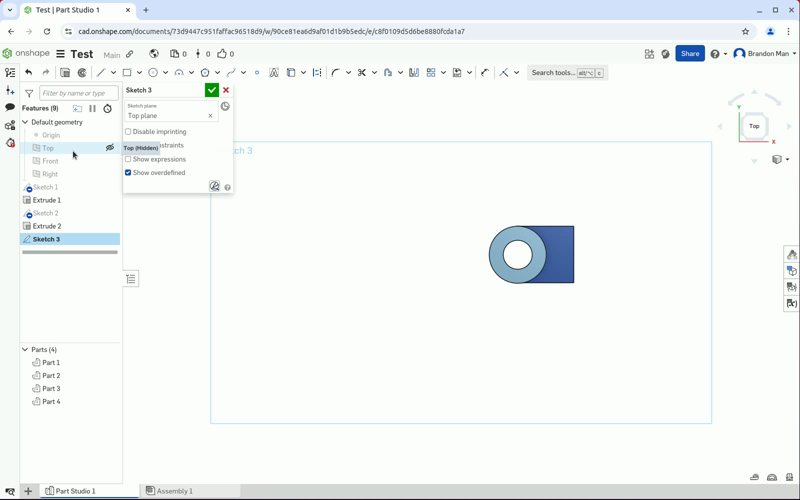
mouse_move(73, 352)
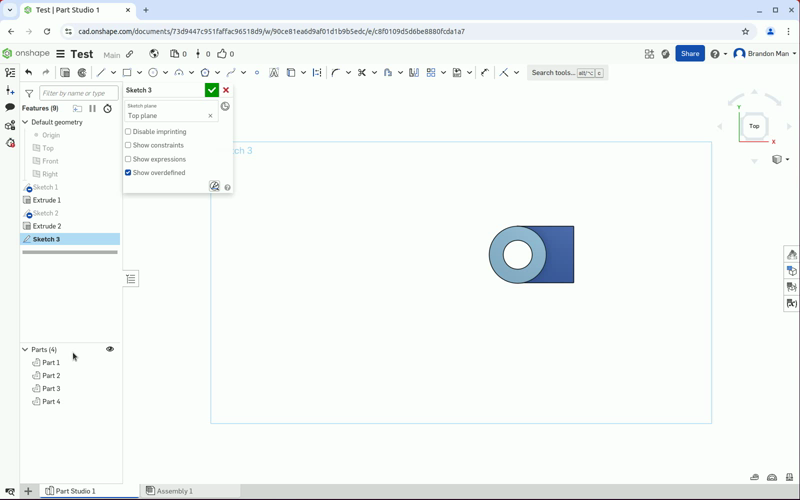
key(y)
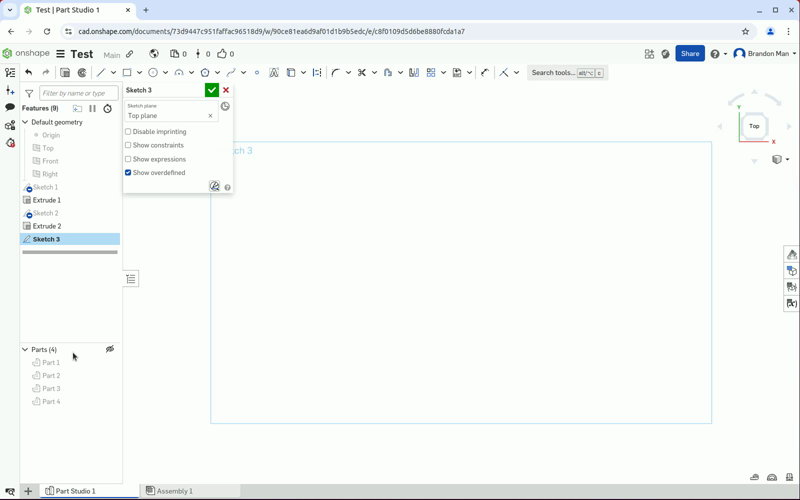
key(l)
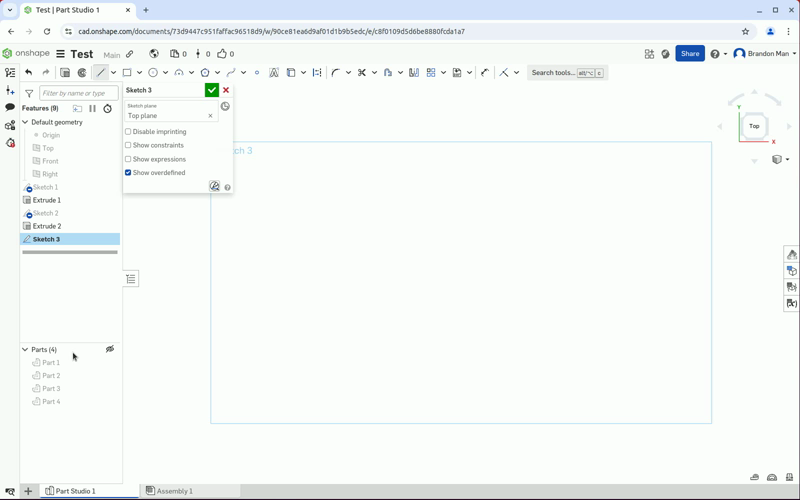
key_down(shift)
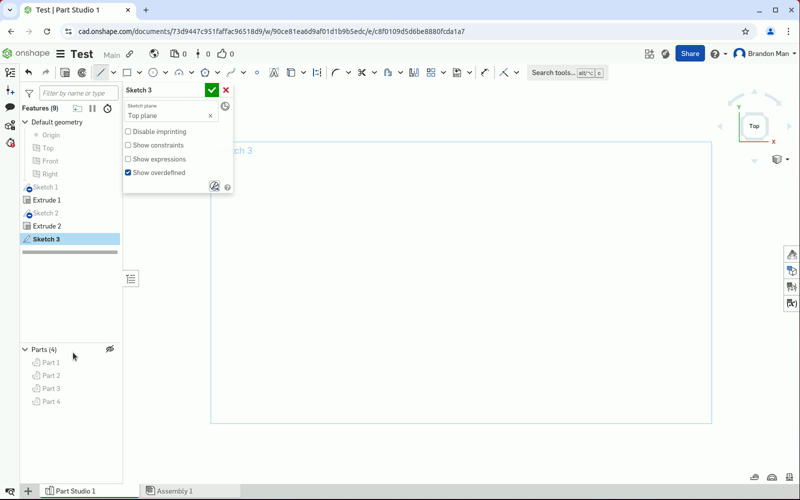
mouse_move(460, 282)
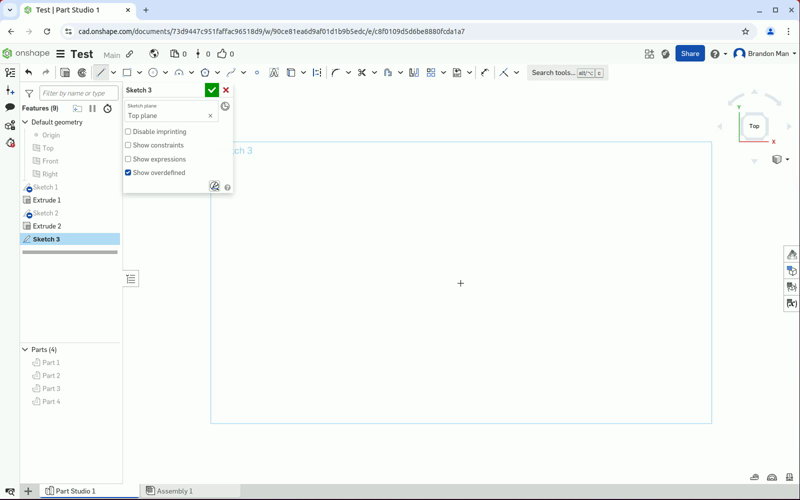
click(460, 282)
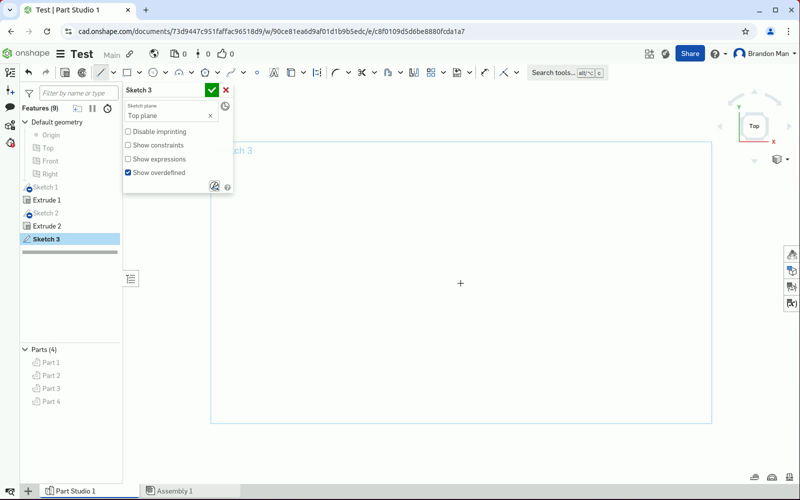
key_up(shift)
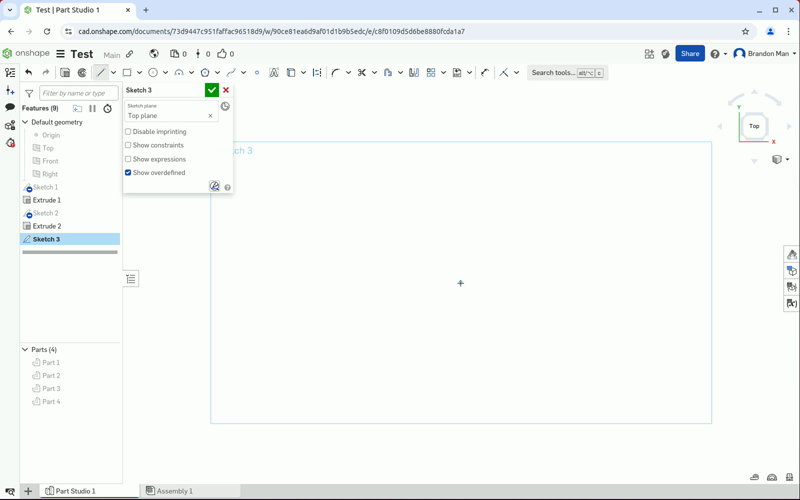
key_down(shift)
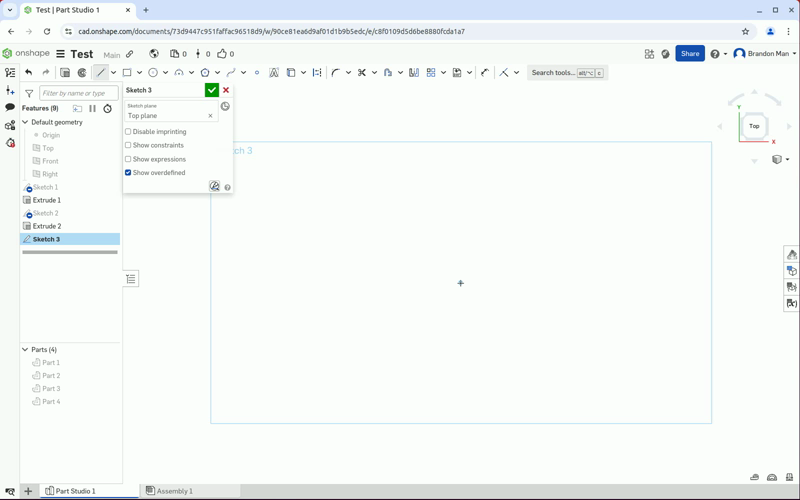
mouse_move(490, 282)
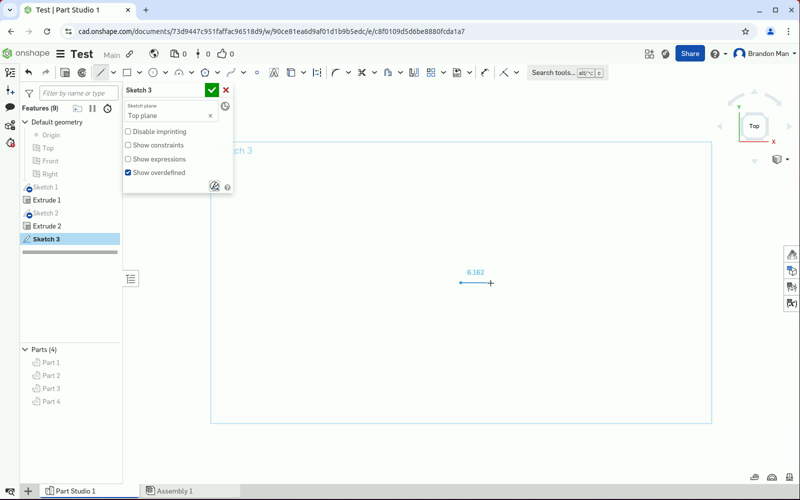
mouse_move(517, 282)
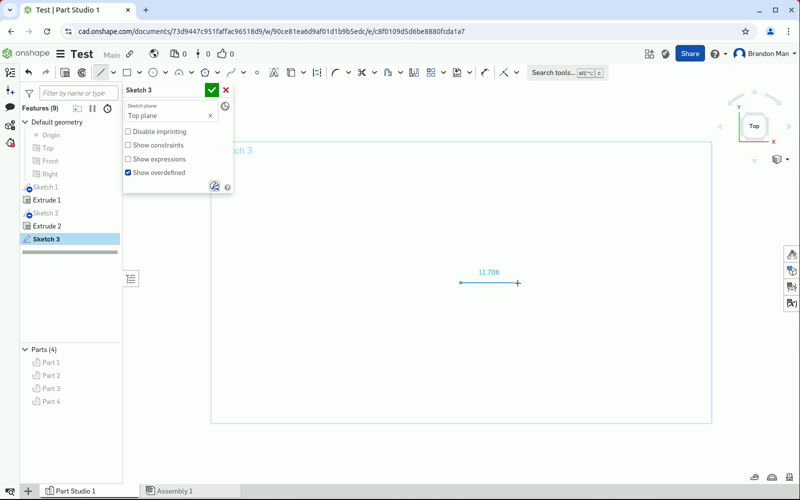
click(517, 282)
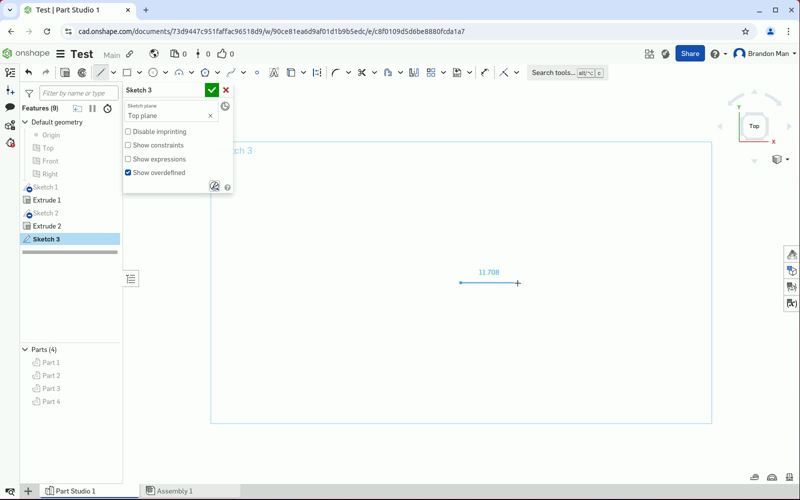
key_up(shift)
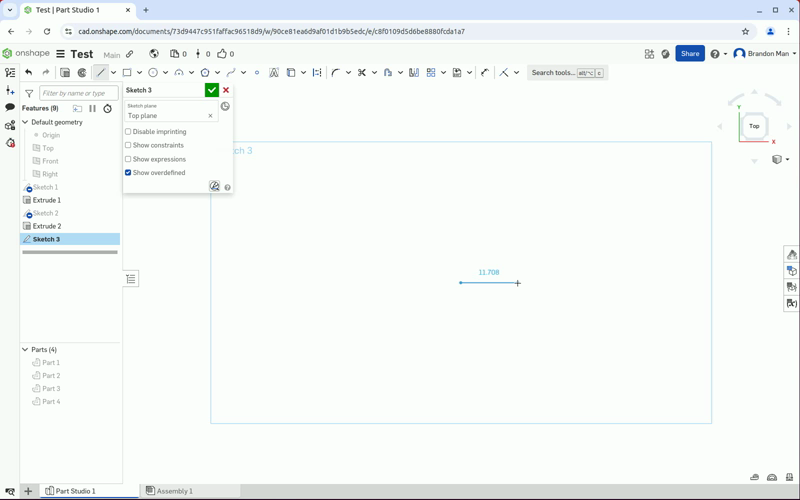
key(esc)
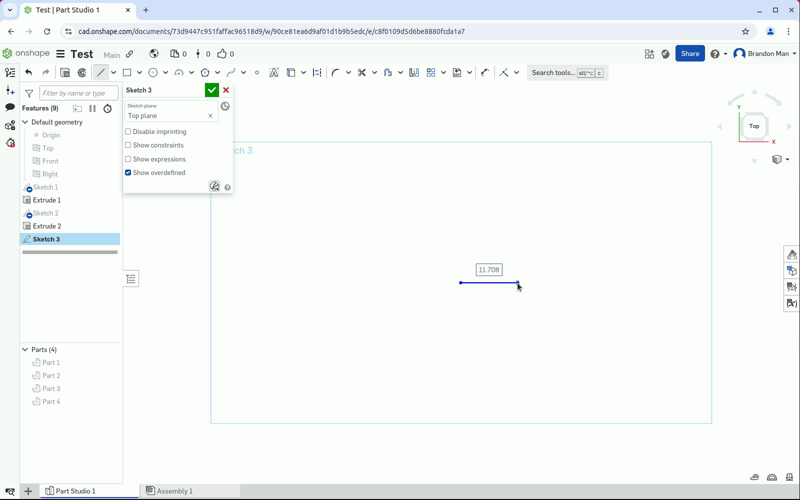
key(a)
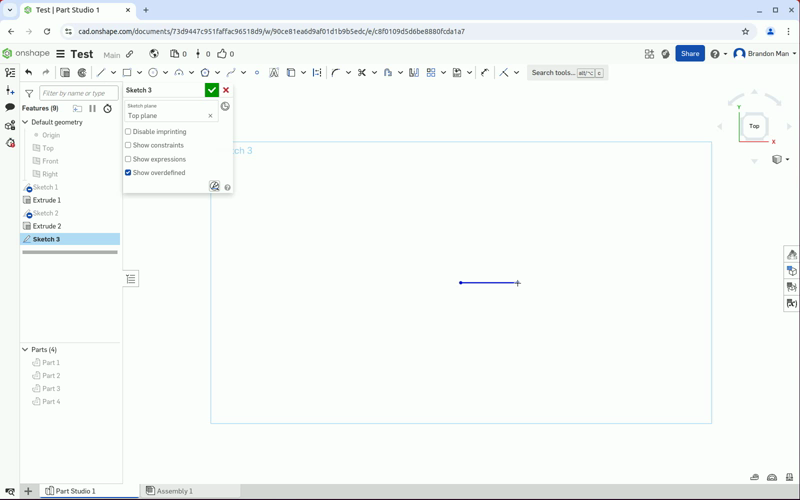
mouse_move(517, 282)
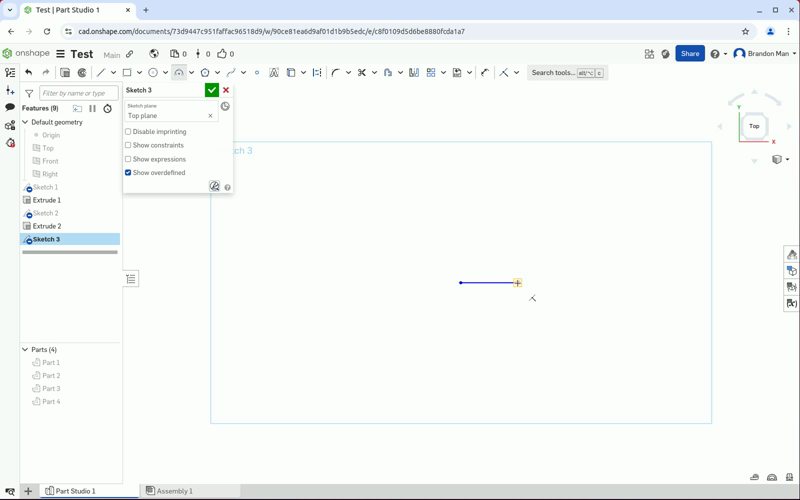
click(517, 282)
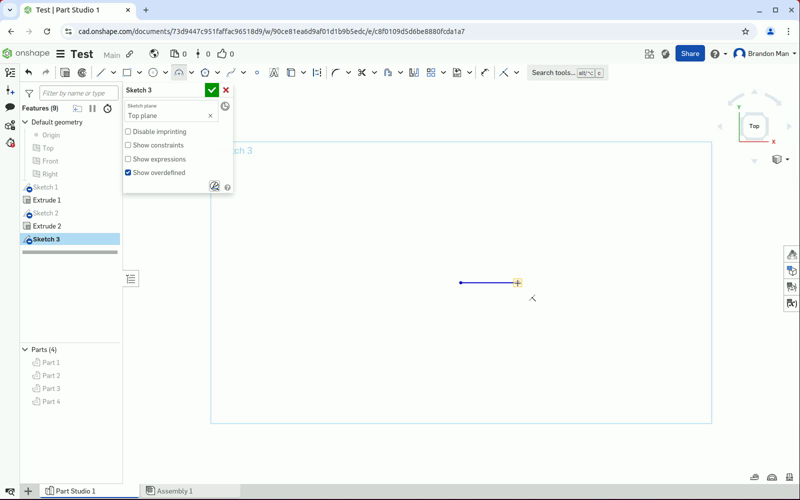
key_down(shift)
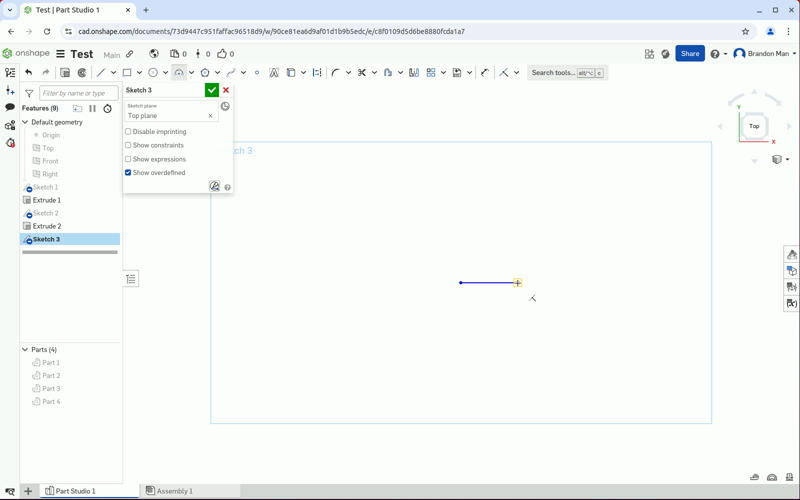
mouse_move(517, 226)
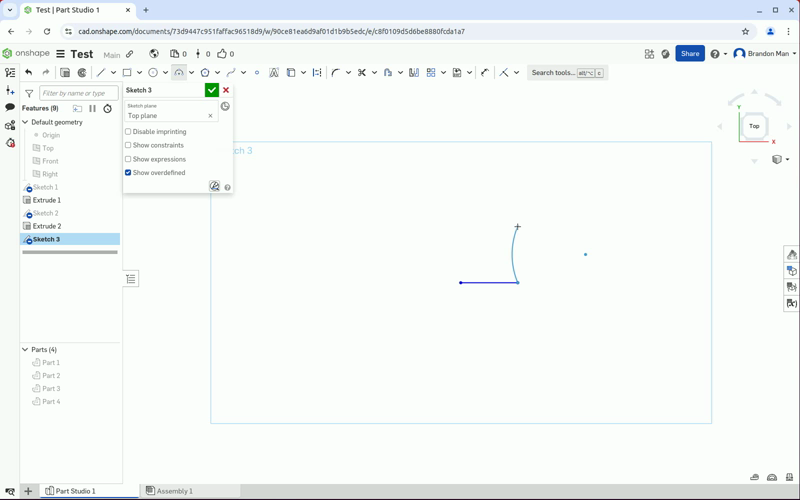
click(517, 226)
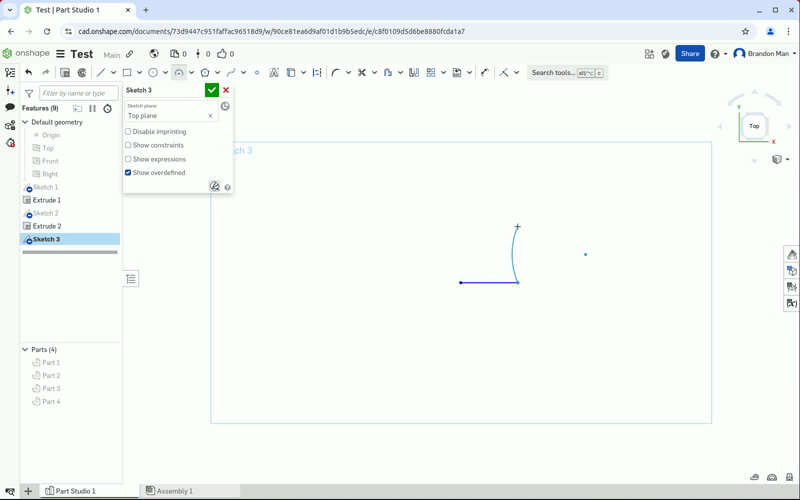
mouse_move(489, 254)
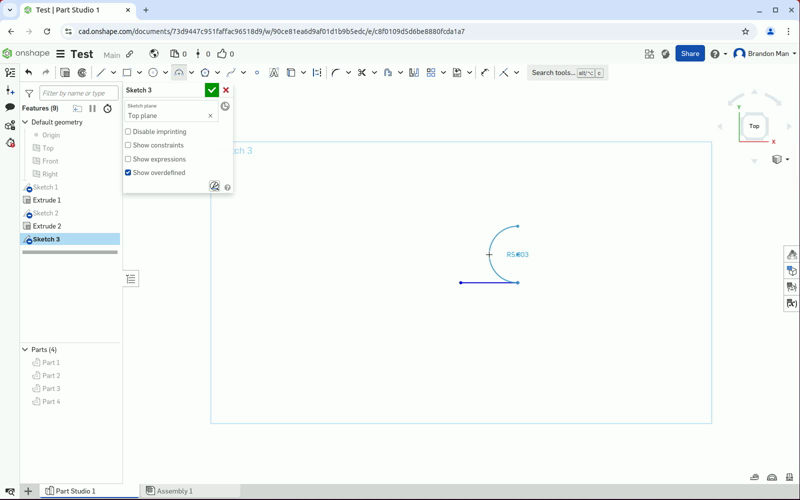
click(489, 254)
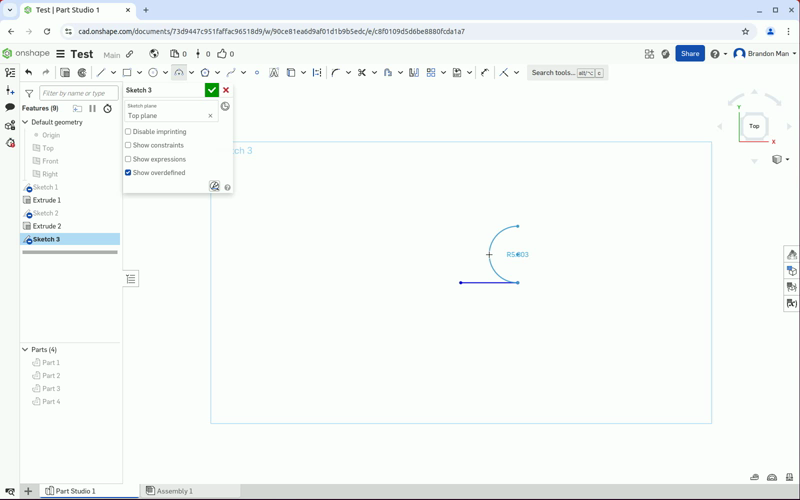
key_up(shift)
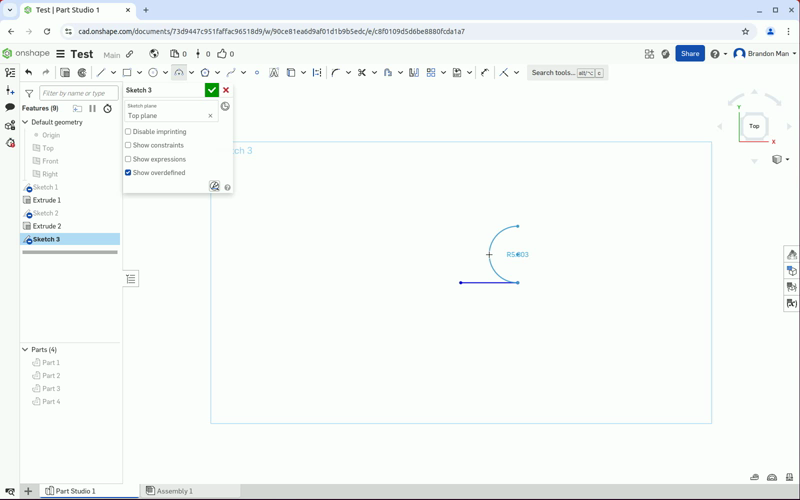
key(esc)
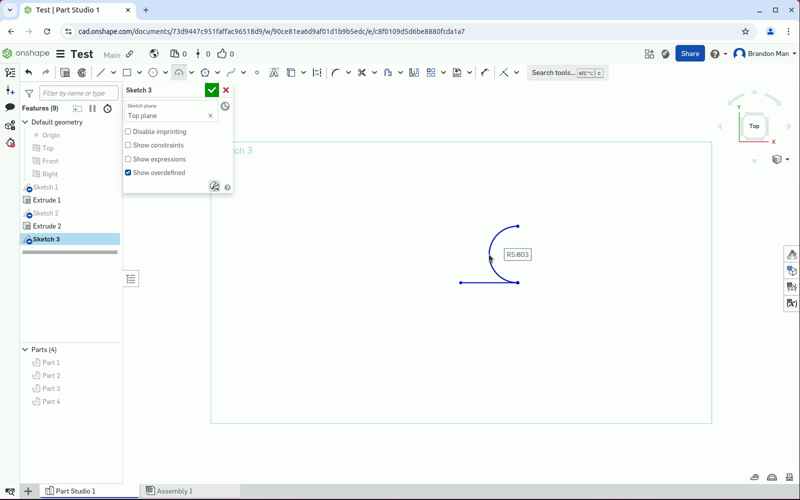
key(l)
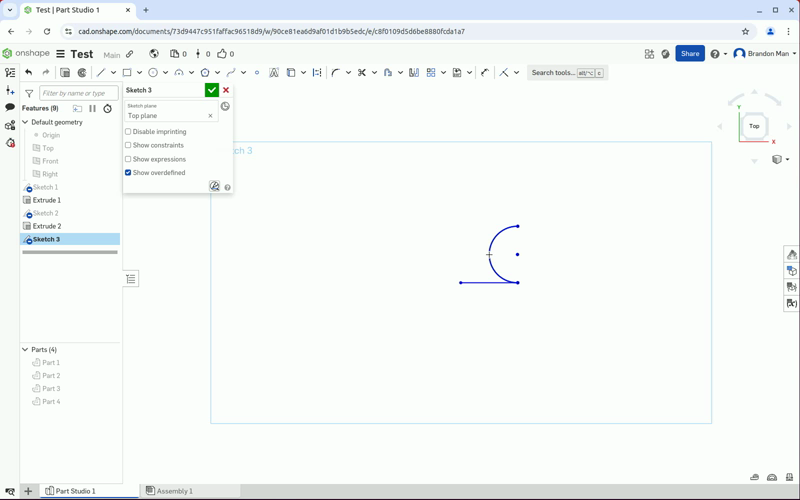
mouse_move(517, 226)
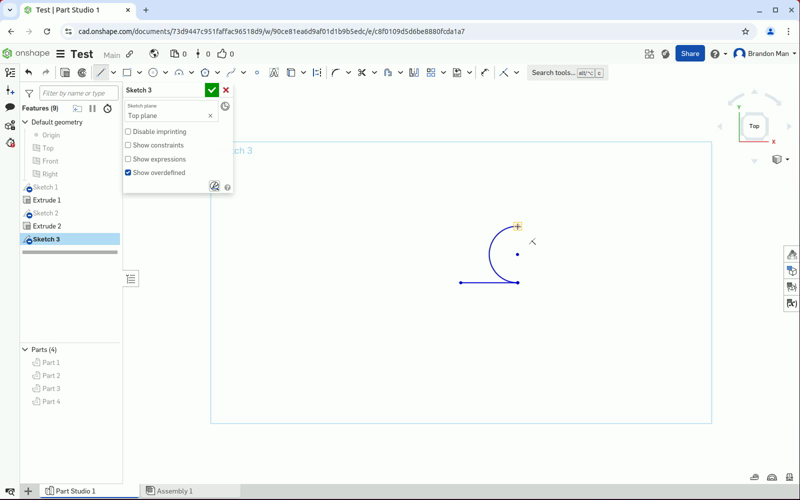
click(517, 226)
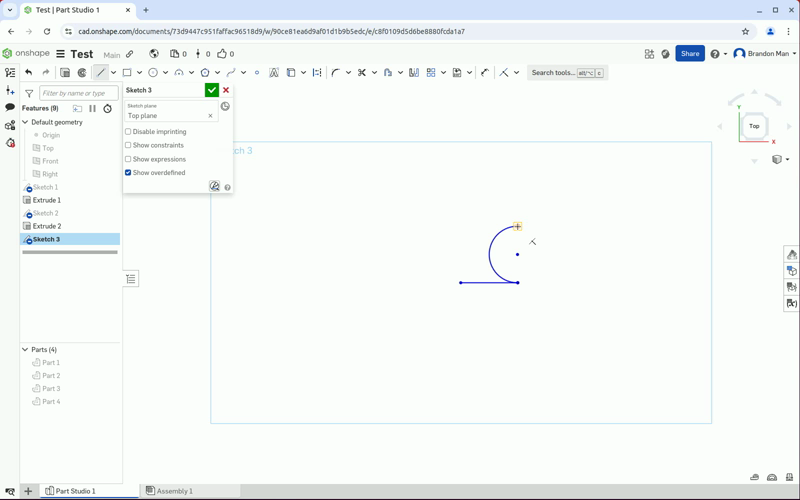
key_down(shift)
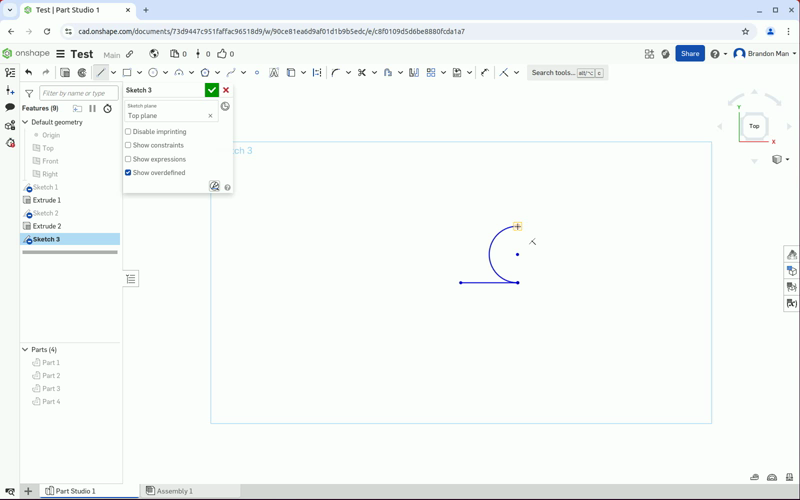
mouse_move(547, 226)
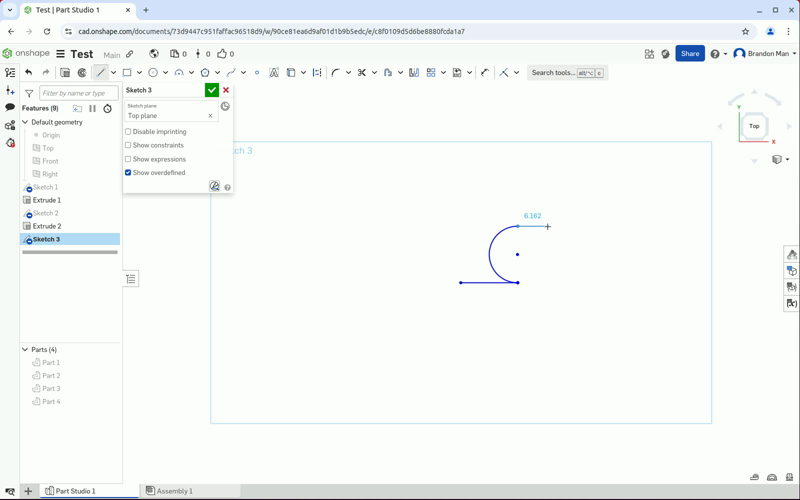
mouse_move(460, 226)
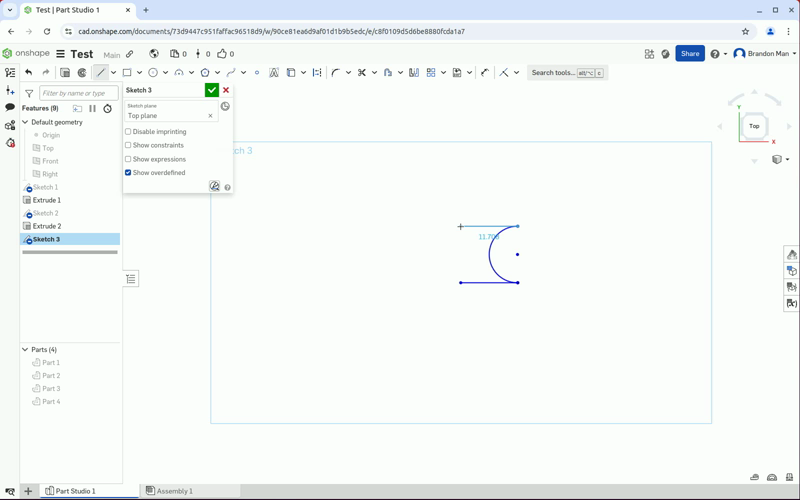
click(460, 226)
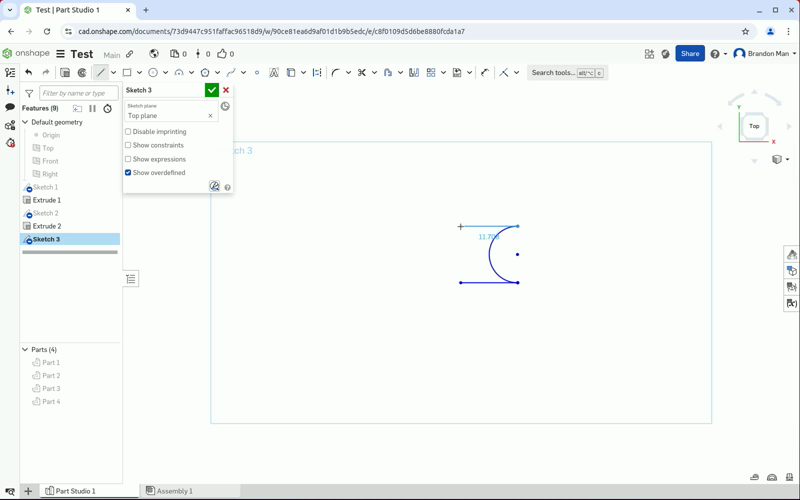
key_up(shift)
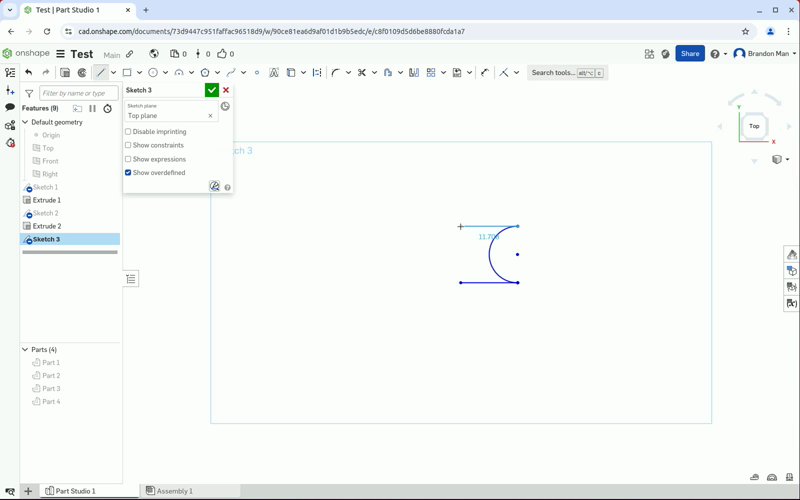
mouse_move(490, 226)
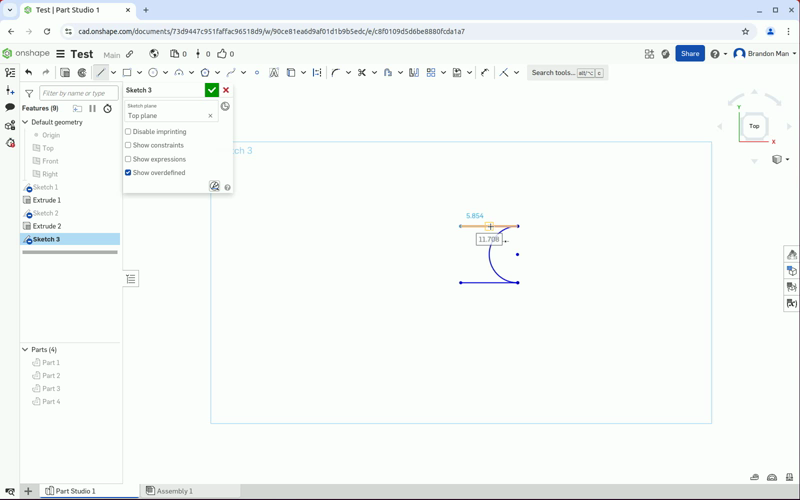
key_down(shift)
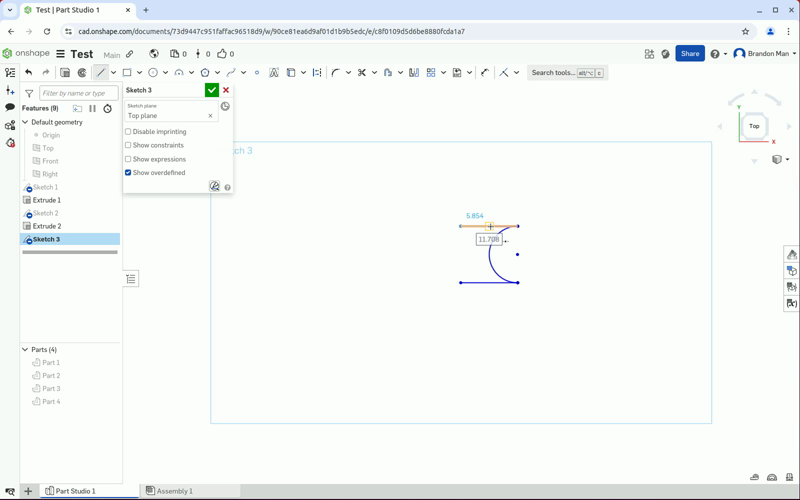
mouse_move(460, 282)
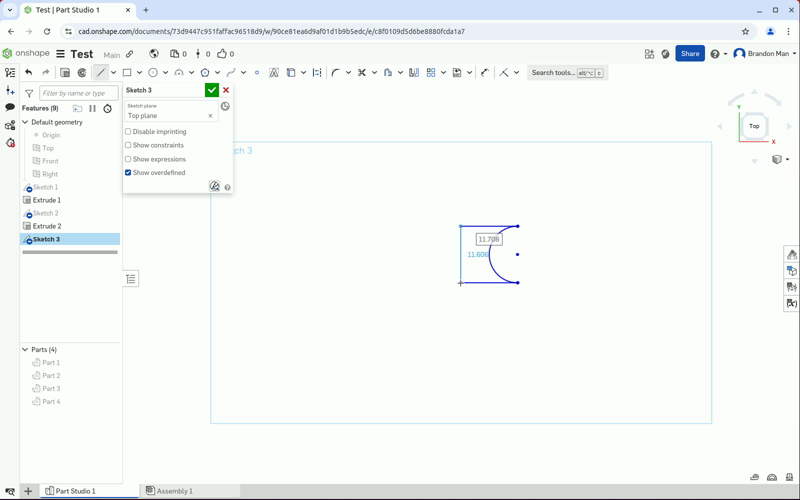
key_up(shift)
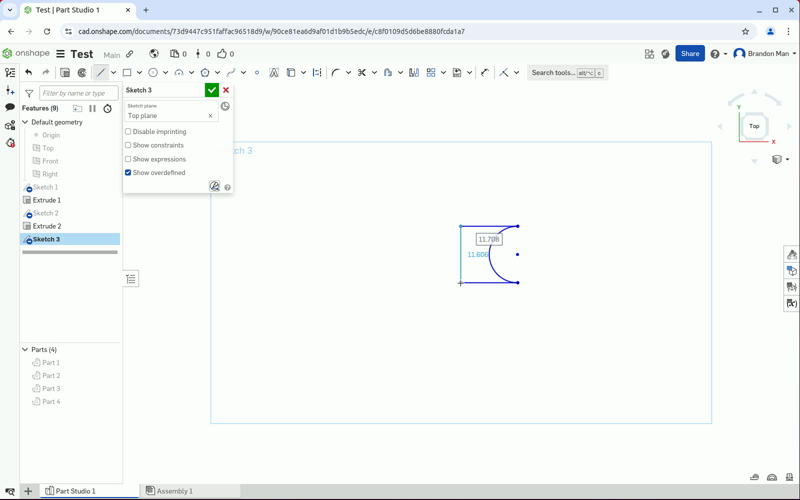
click(460, 282)
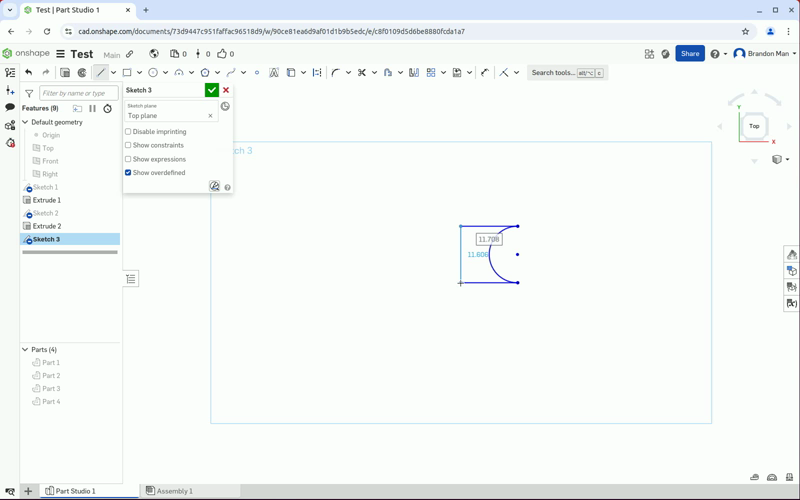
key(esc)
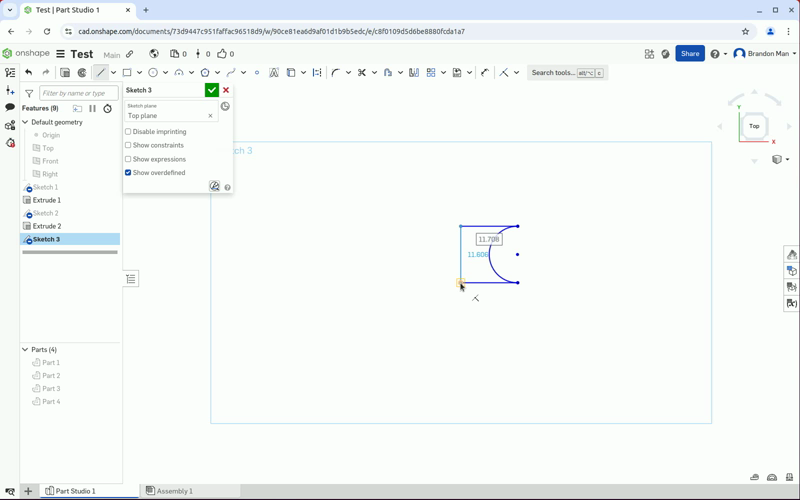
mouse_move(500, 243)
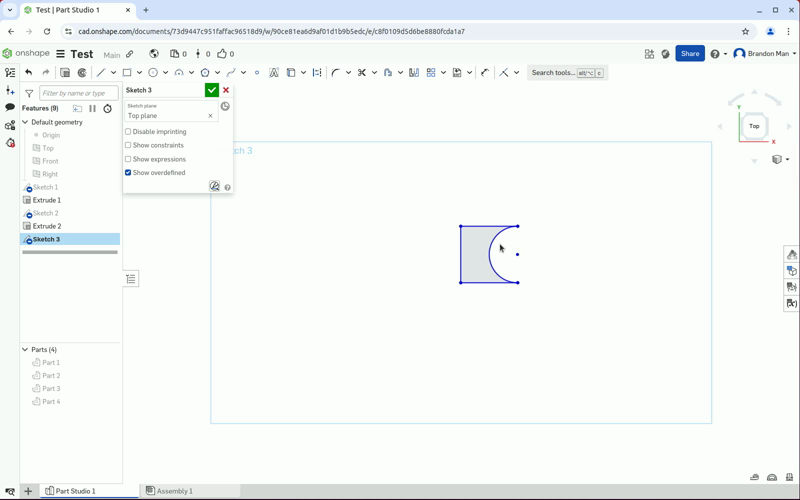
scroll(6)
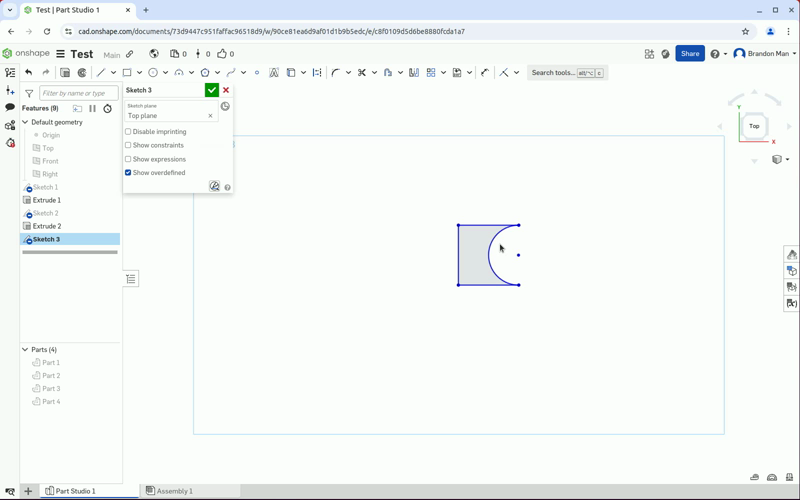
scroll(6)
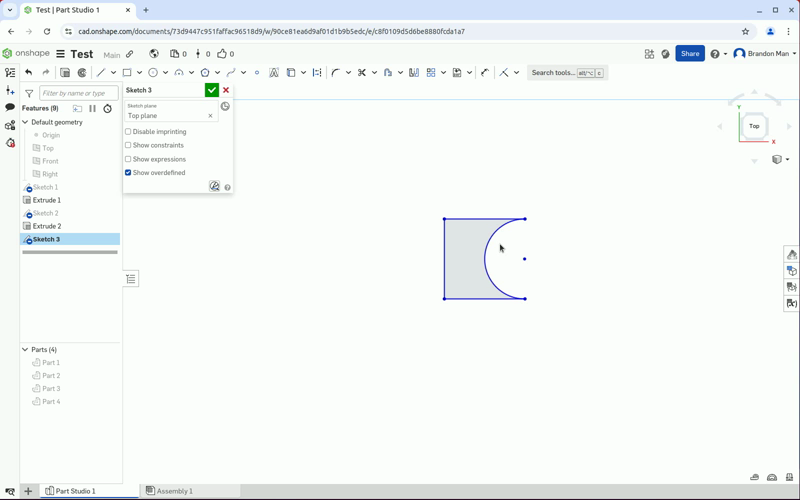
scroll(6)
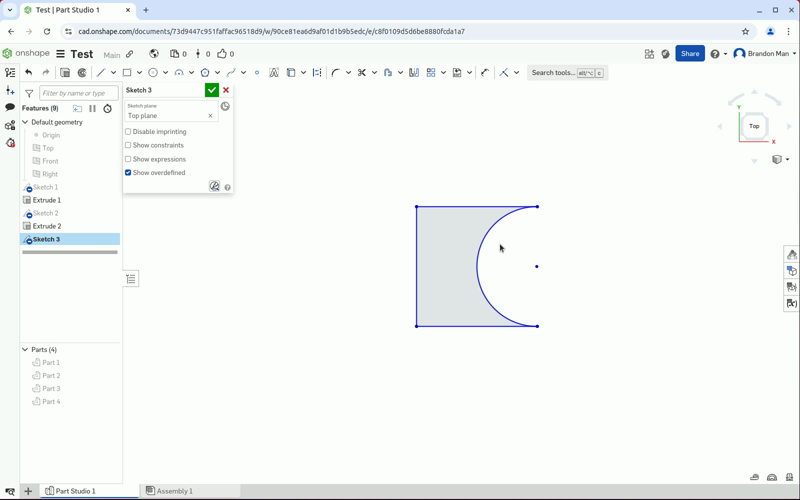
scroll(6)
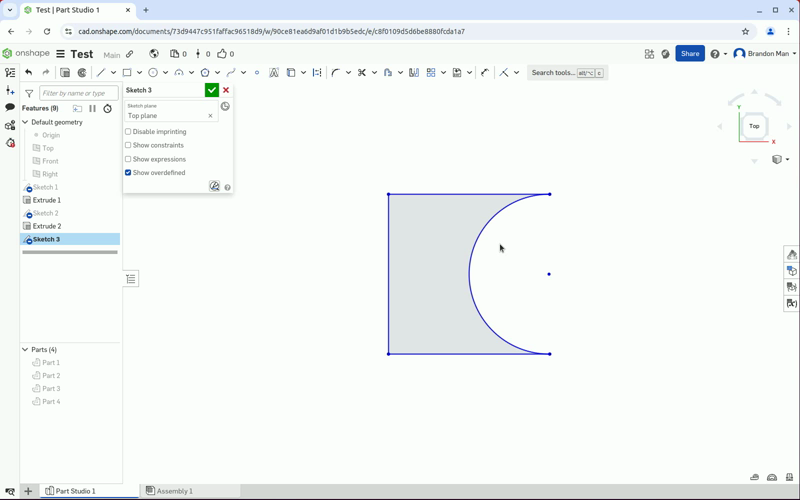
scroll(6)
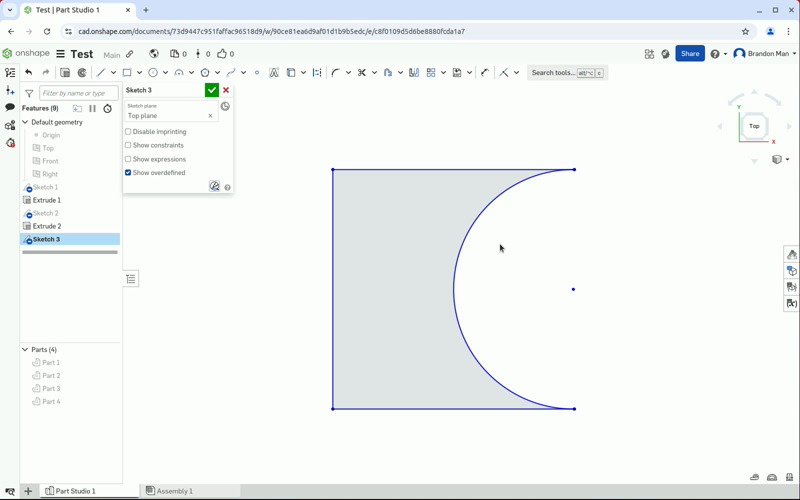
scroll(6)
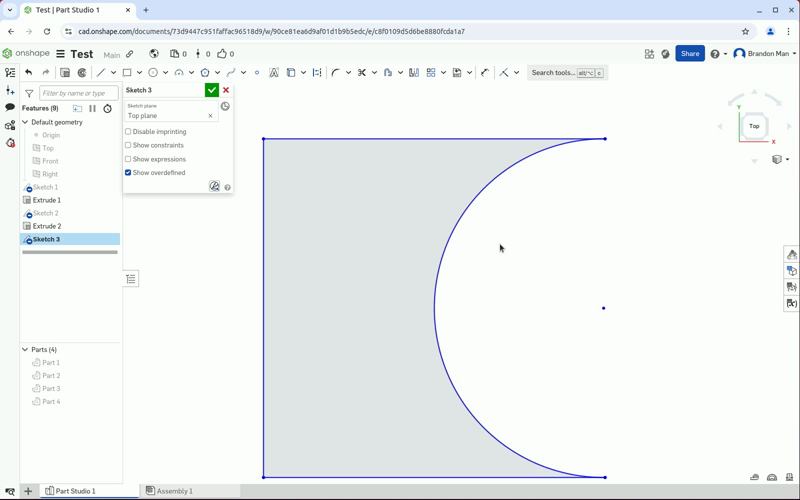
scroll(6)
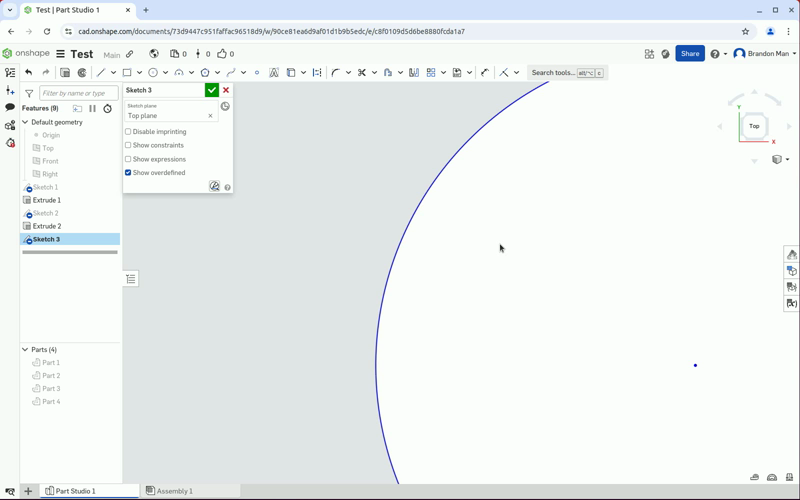
click(500, 243)
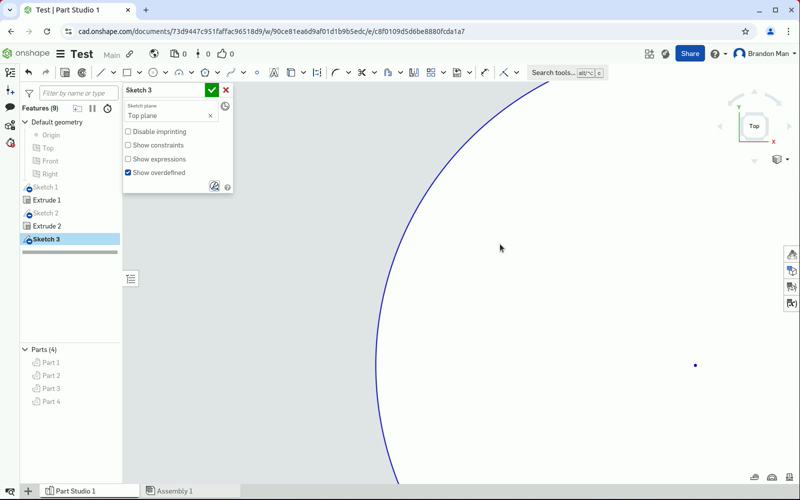
scroll(-6)
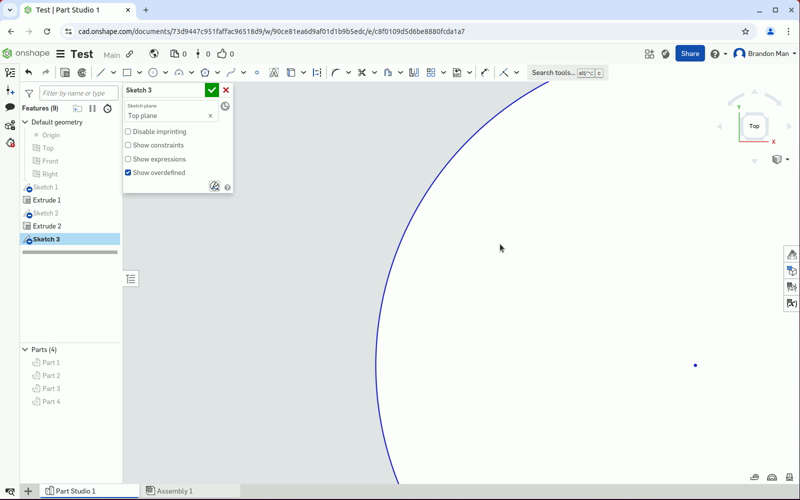
scroll(-6)
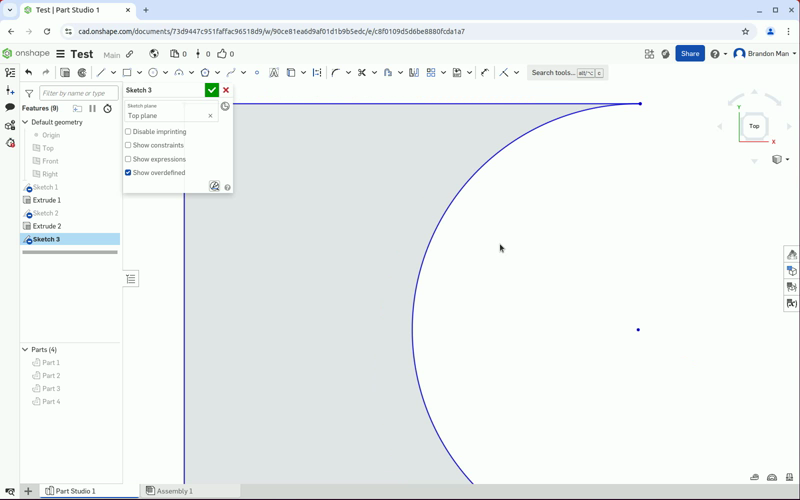
scroll(-6)
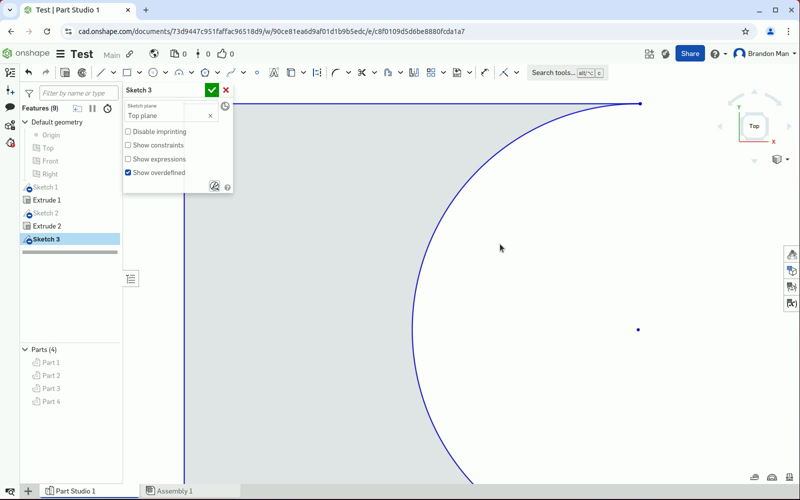
scroll(-6)
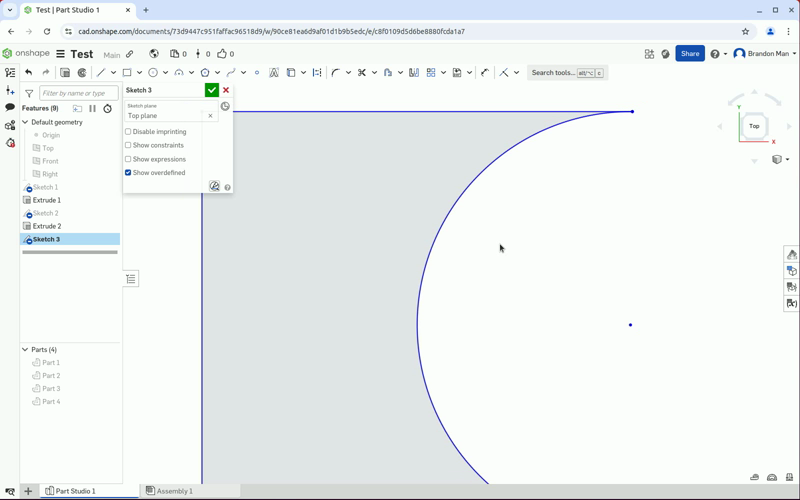
scroll(-6)
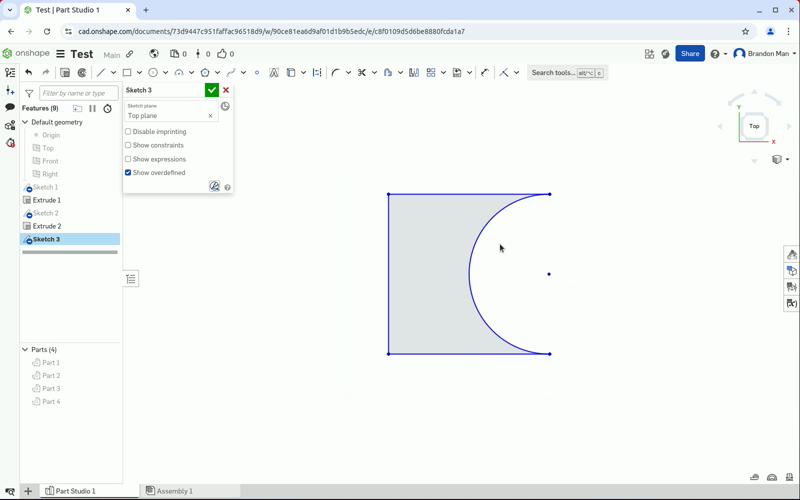
scroll(-6)
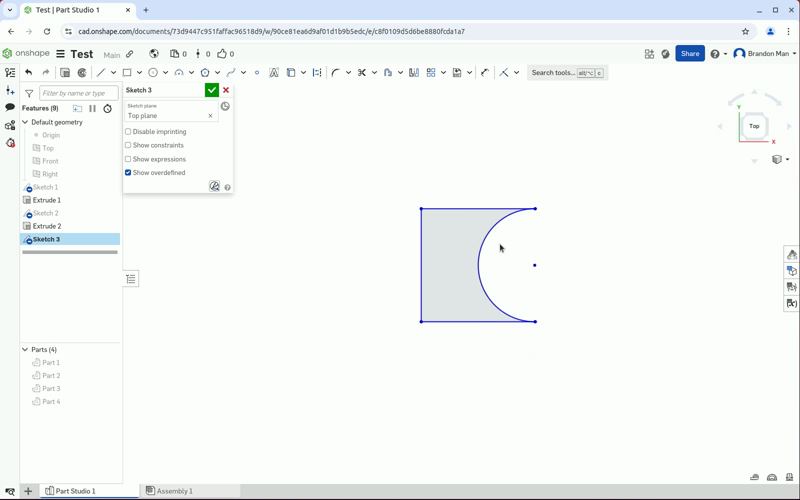
scroll(-6)
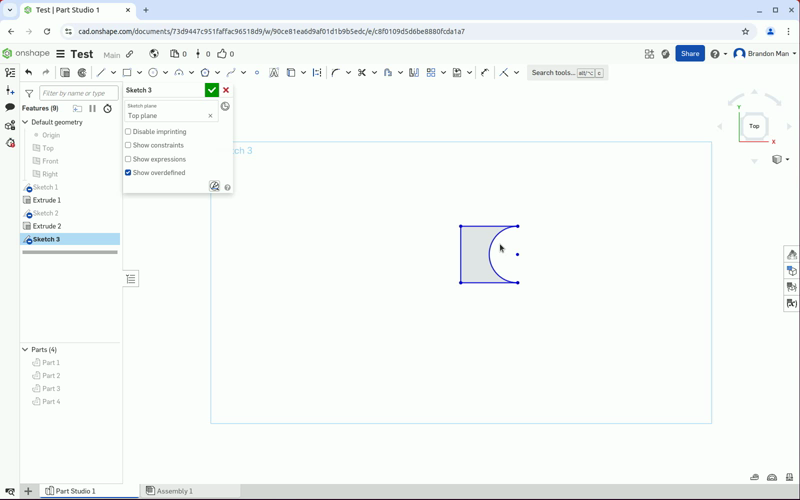
mouse_move(73, 352)
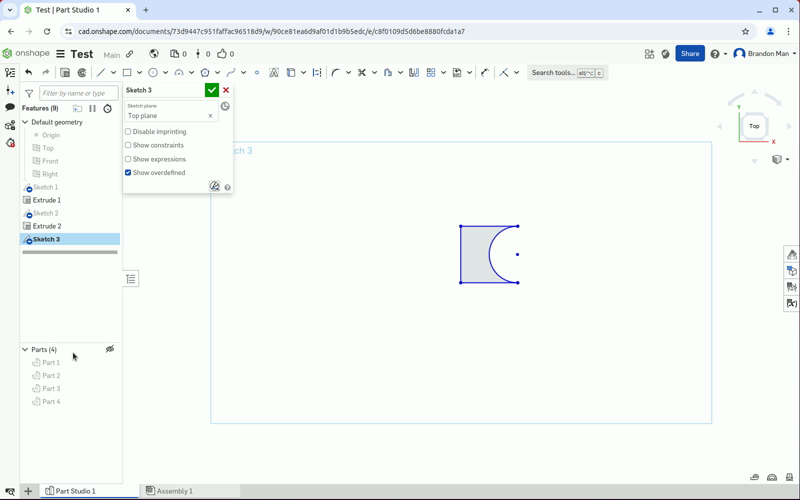
key(shift+y)
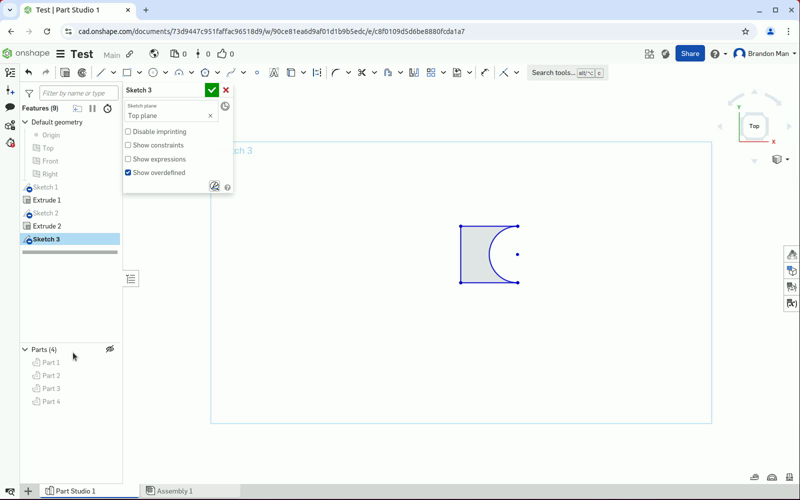
key(shift+e)
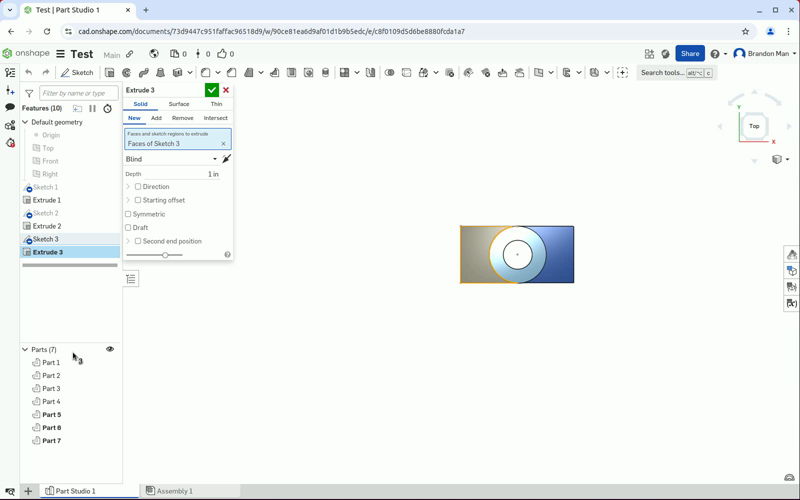
mouse_move(143, 106)
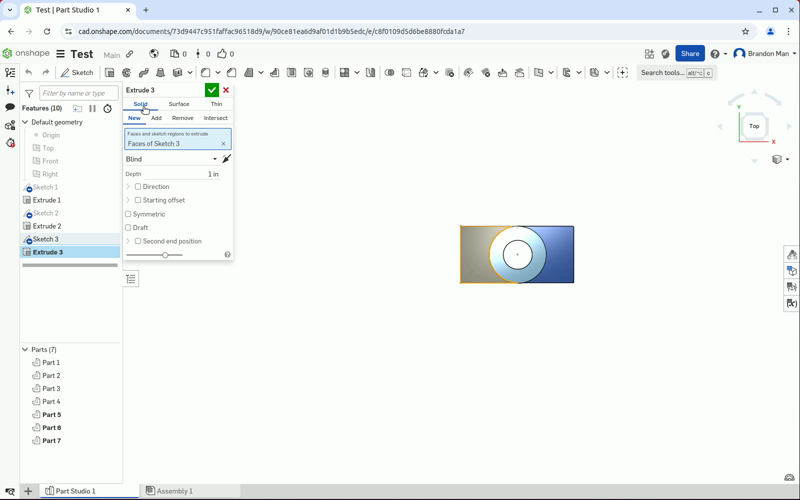
click(143, 106)
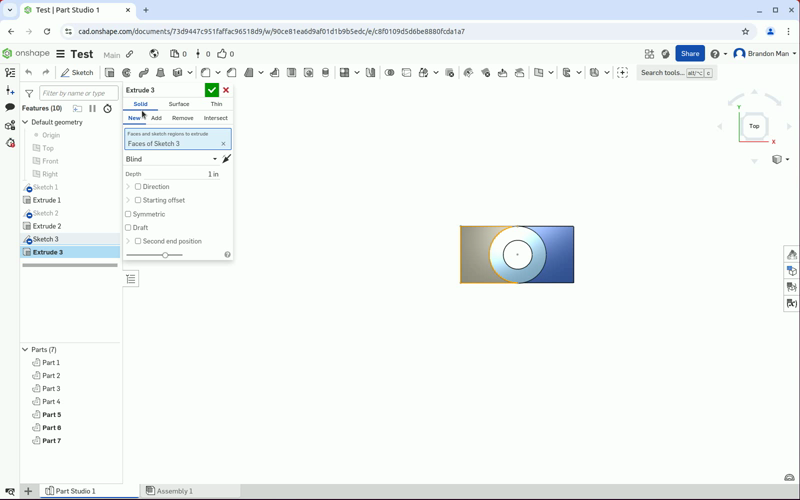
mouse_move(137, 120)
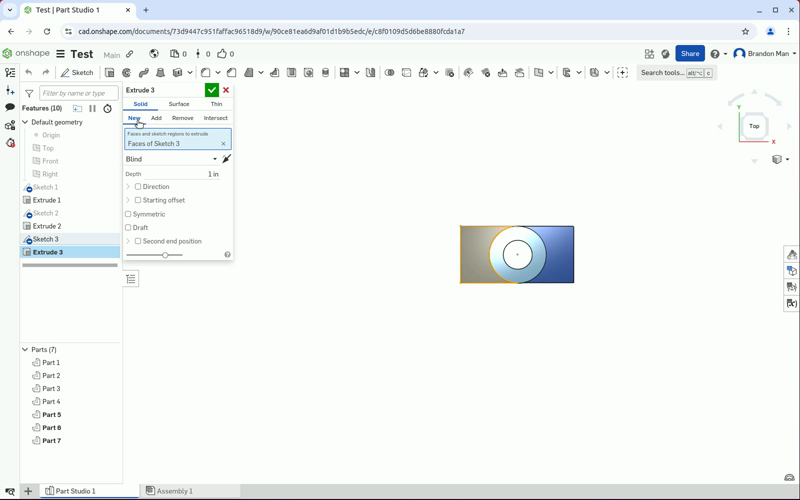
click(137, 120)
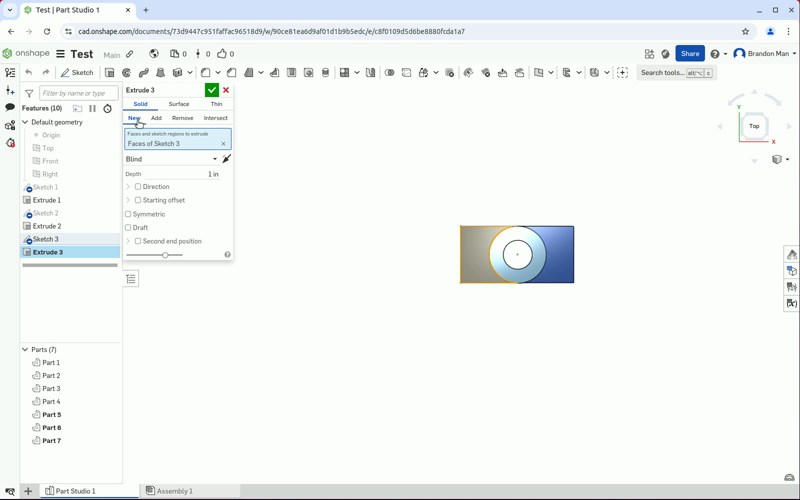
key(tab, 4)
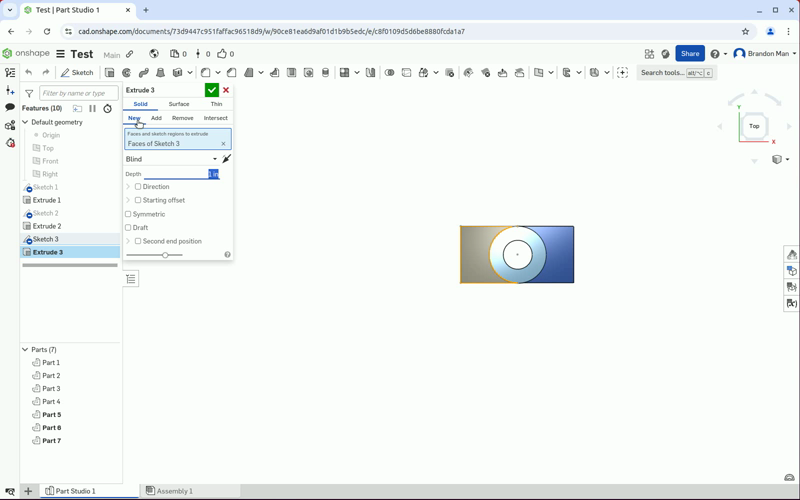
text(3.852)
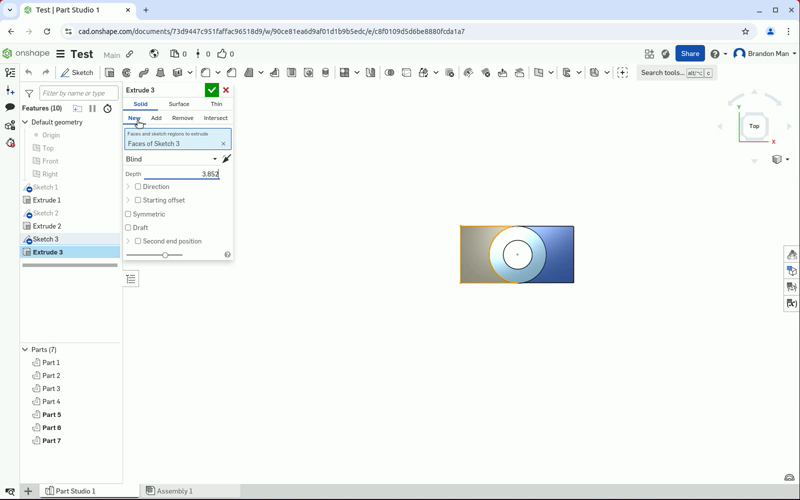
key(tab, 3)
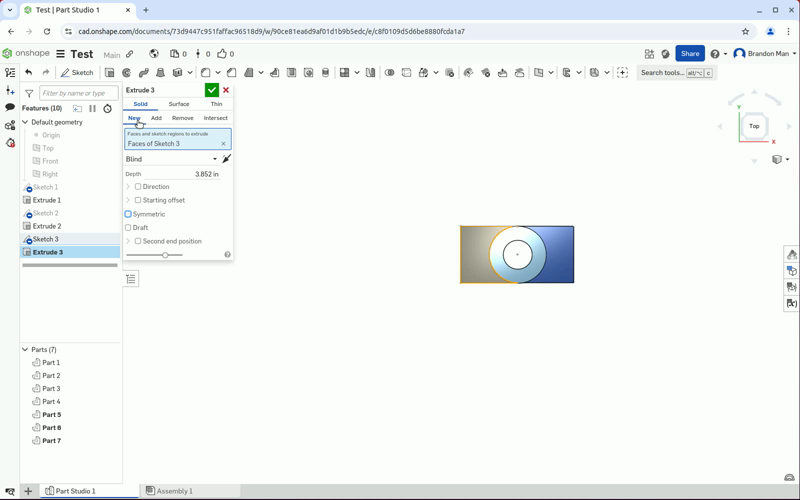
key(space)
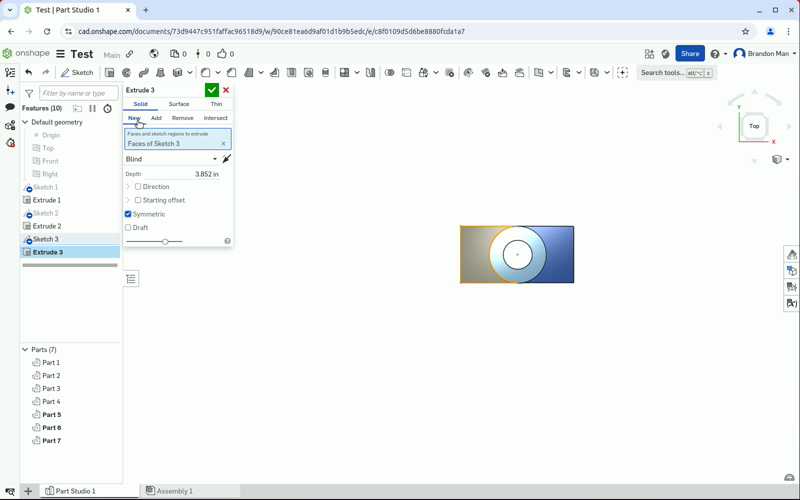
key(enter)
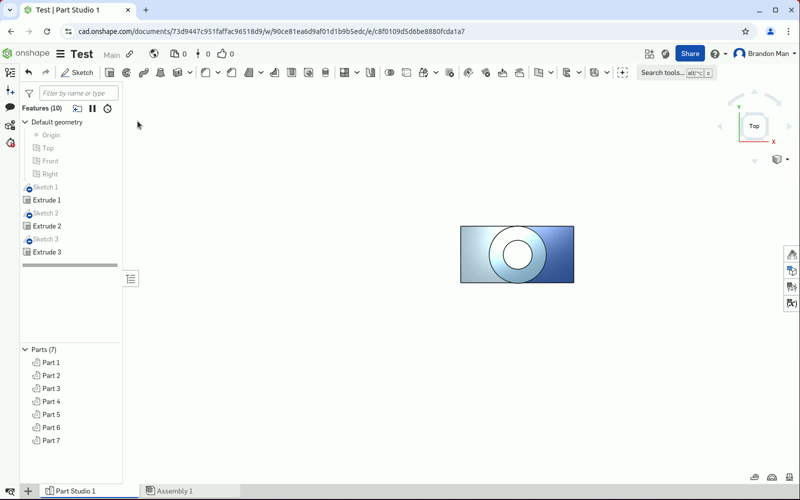
key(shift+h)
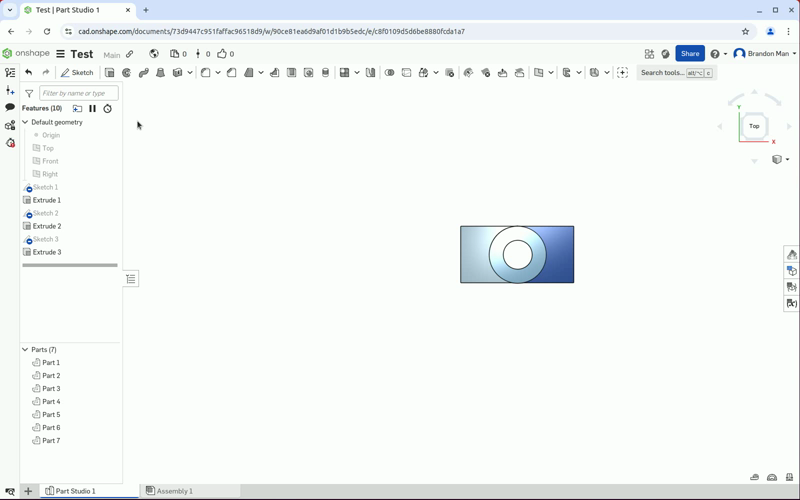
key(shift+h)
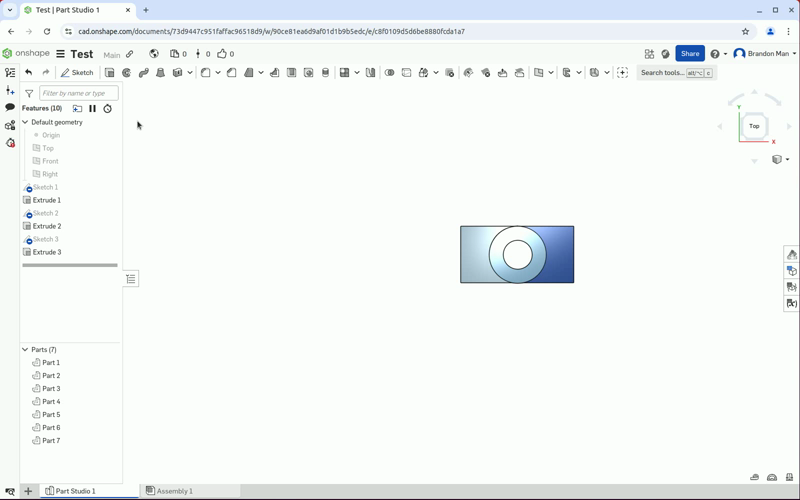
mouse_move(73, 189)
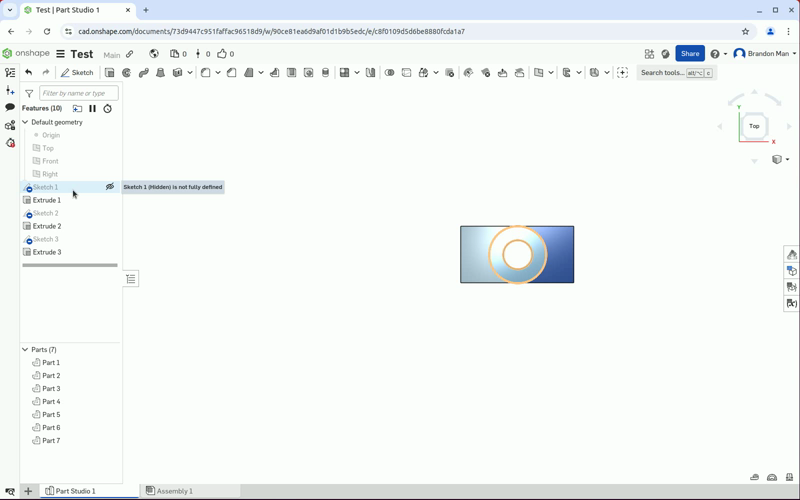
click(73, 189)
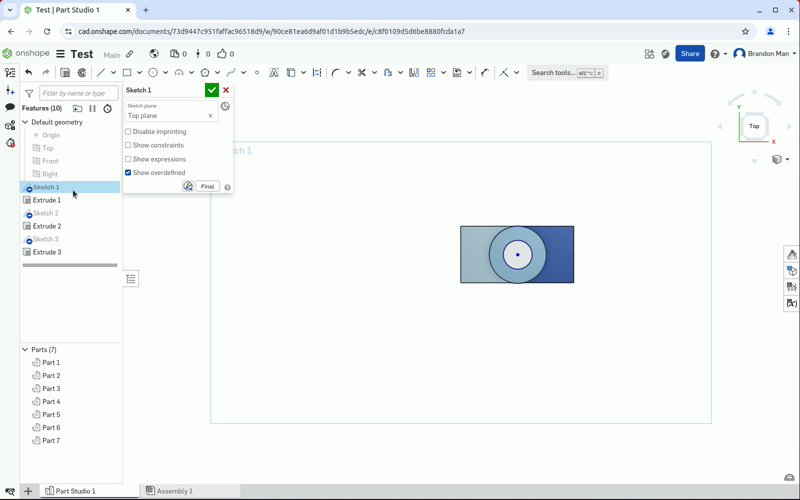
mouse_move(229, 92)
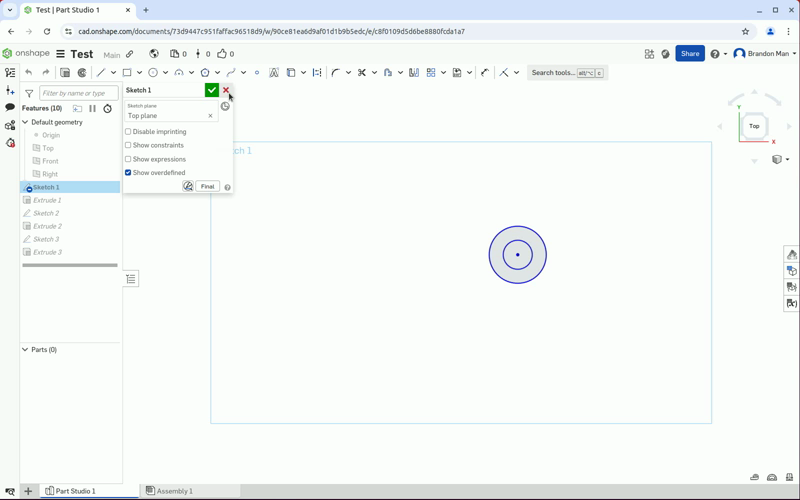
click(229, 92)
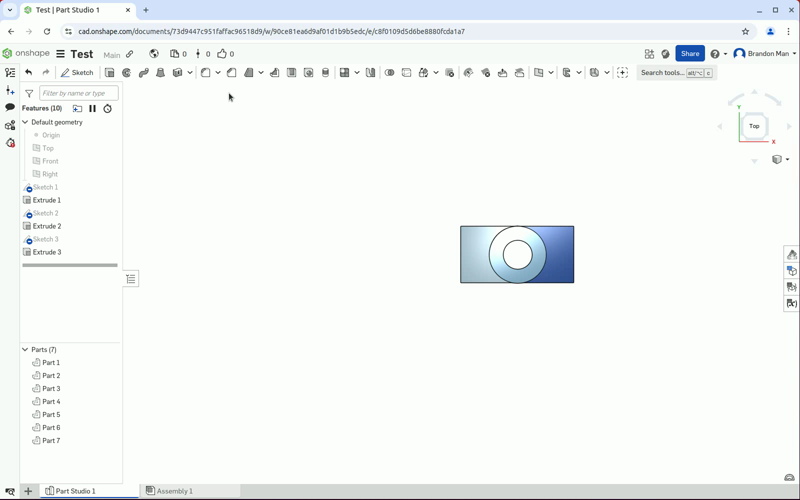
mouse_move(541, 75)
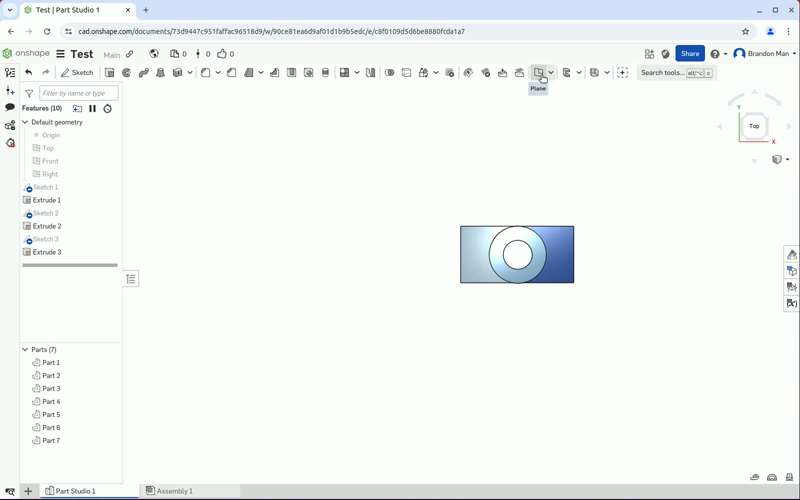
click(541, 75)
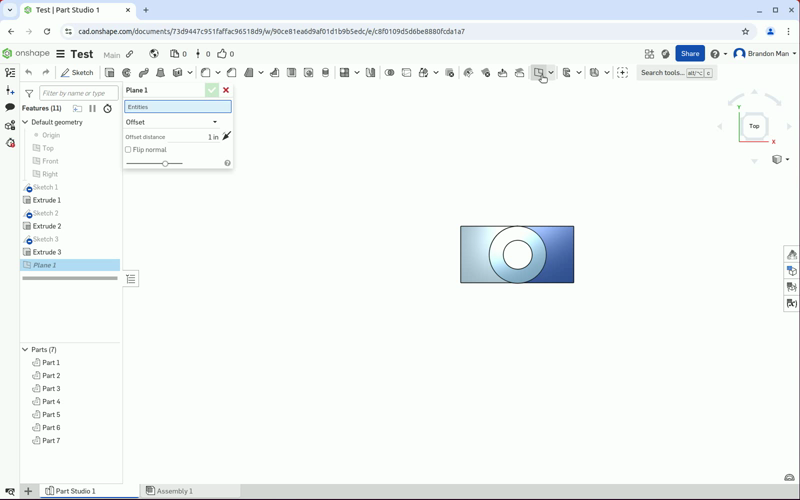
mouse_move(73, 150)
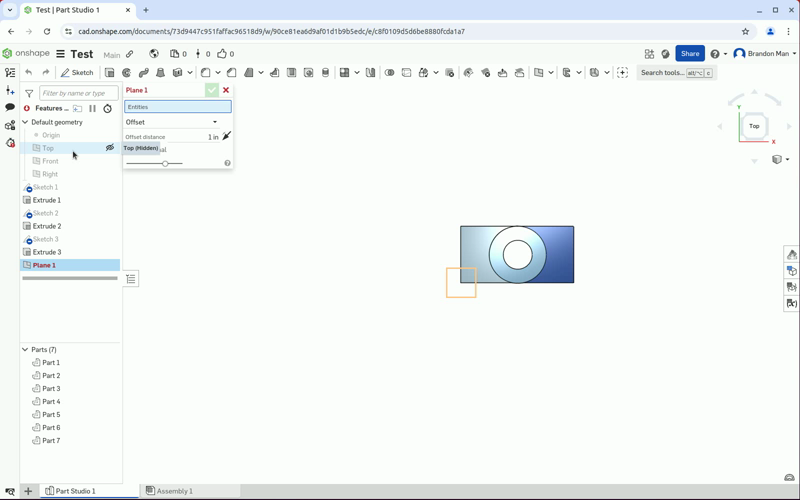
click(73, 150)
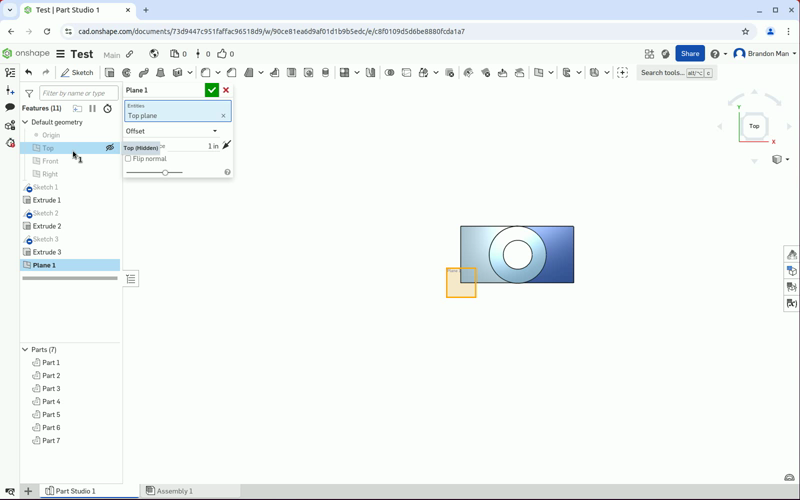
key(tab, 2)
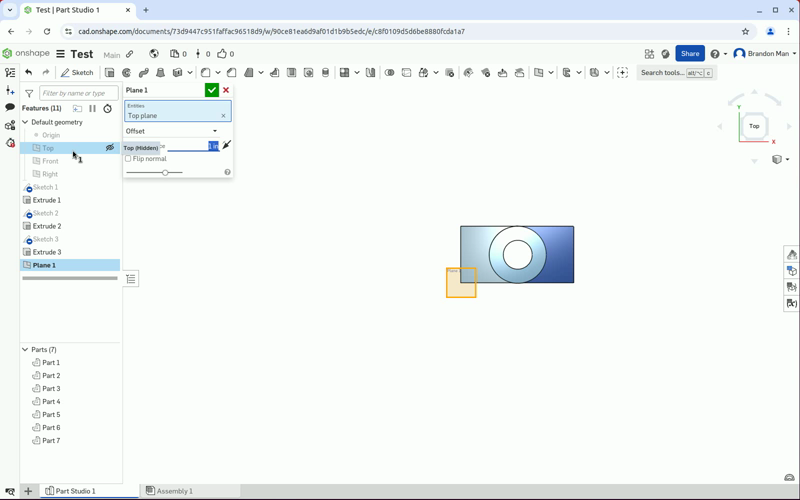
text(7.703)
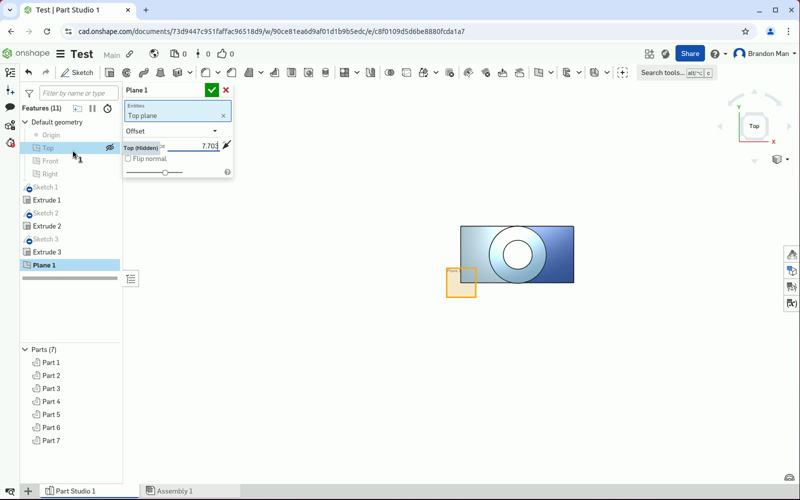
key(enter, 2)
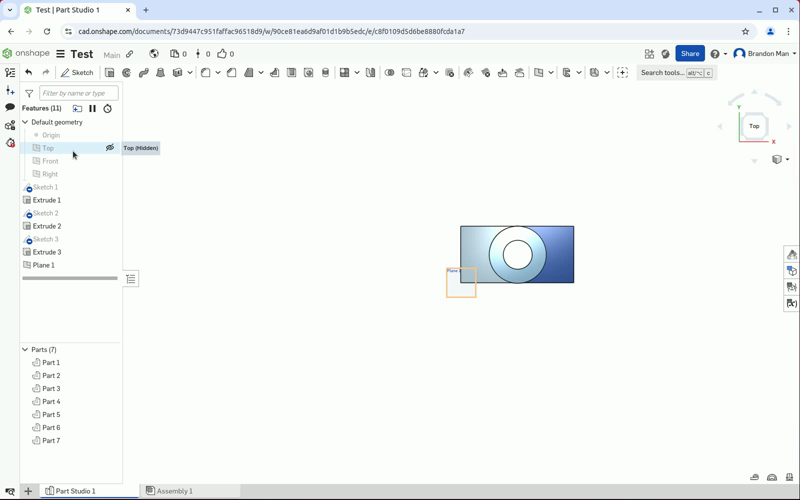
key(shift+s)
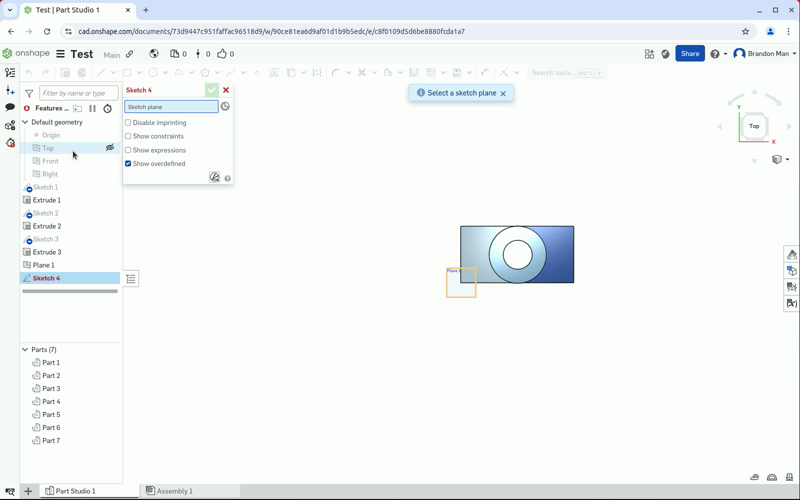
mouse_move(73, 267)
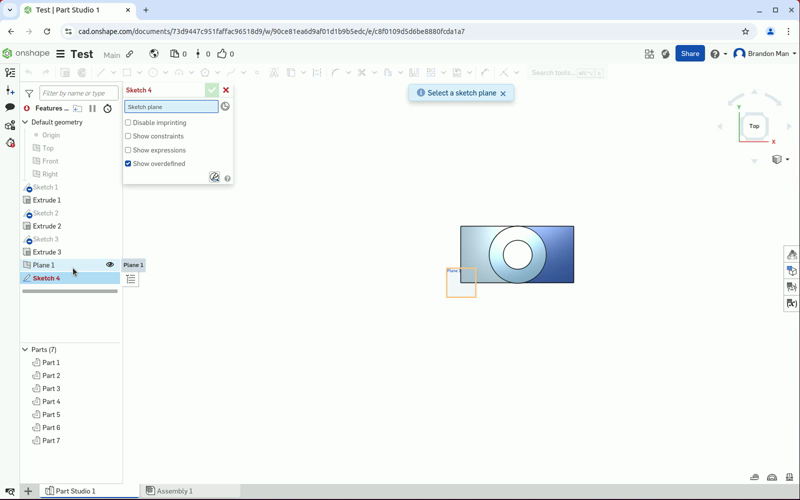
click(73, 267)
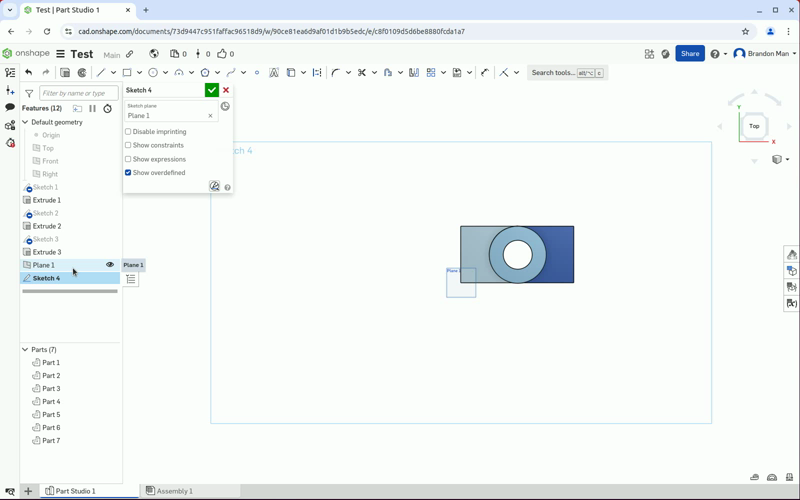
mouse_move(73, 352)
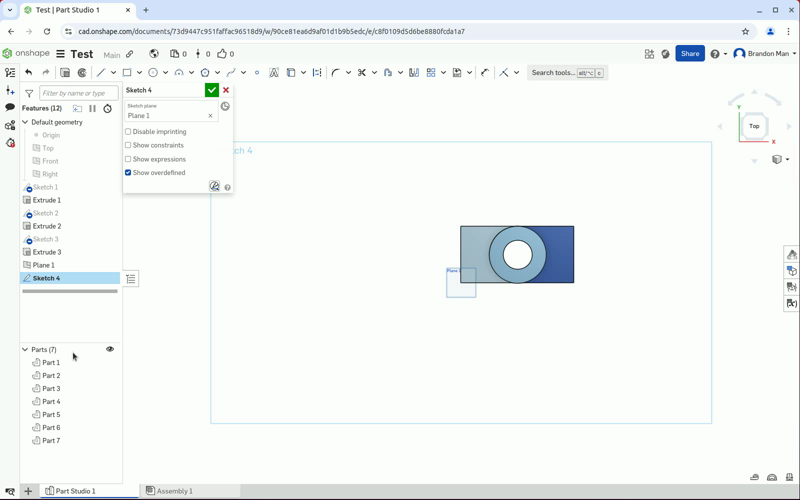
key(y)
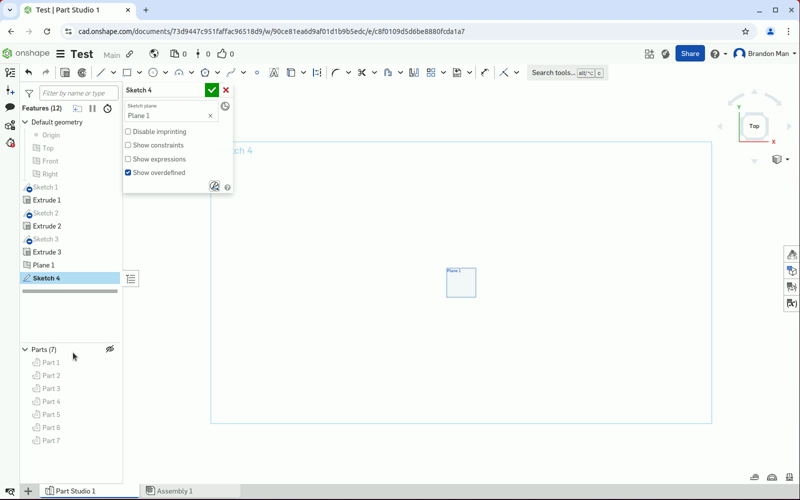
key(c)
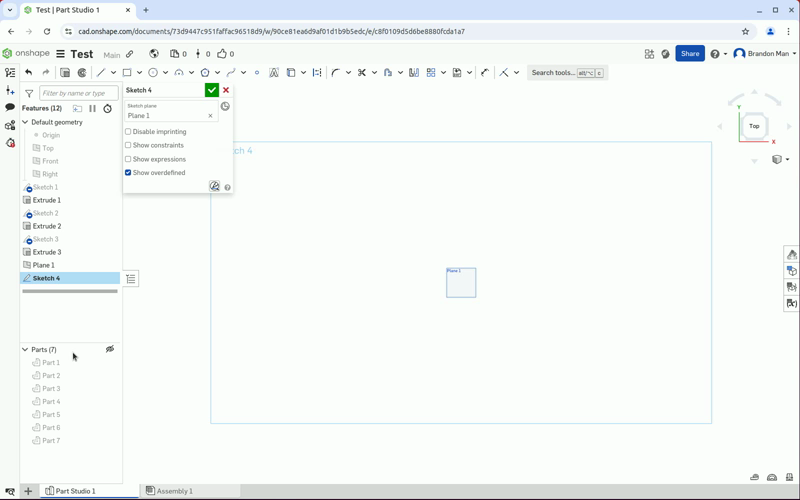
key_down(shift)
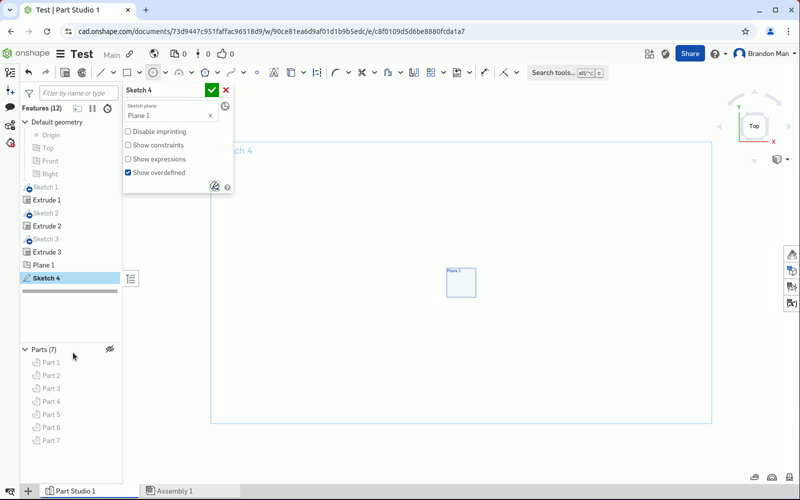
mouse_move(517, 254)
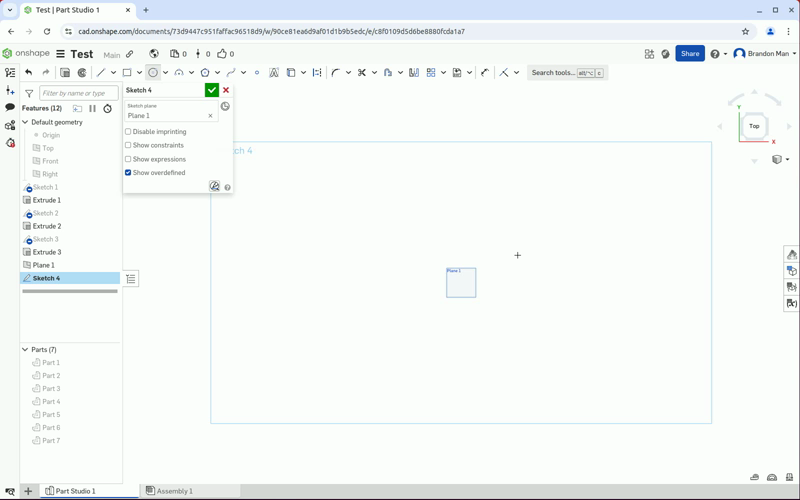
click(517, 254)
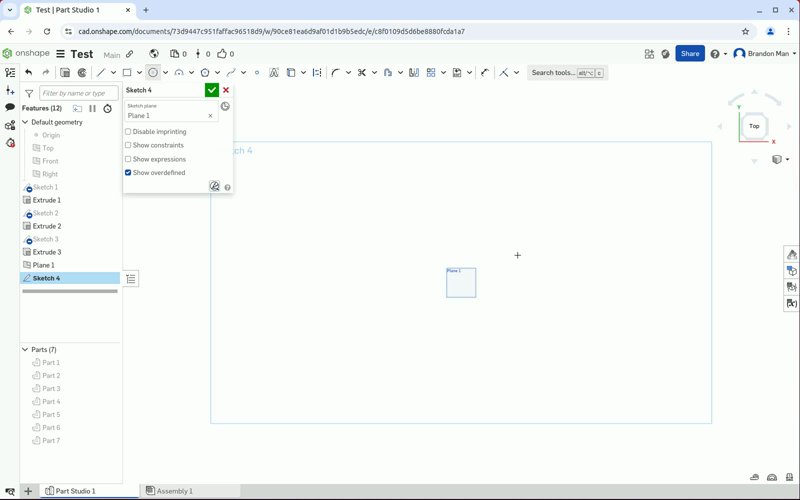
key_up(shift)
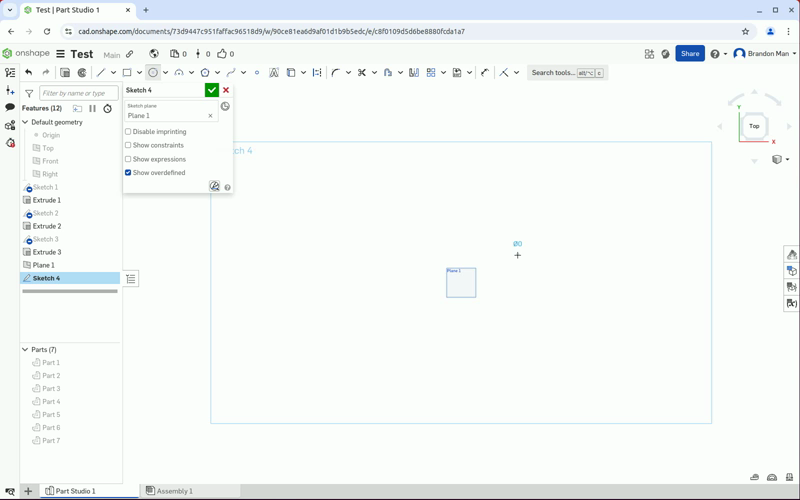
mouse_move(536, 254)
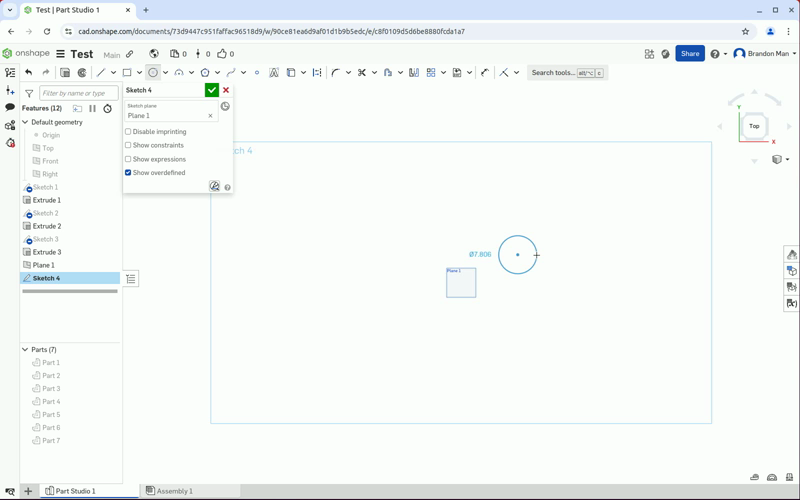
click(536, 254)
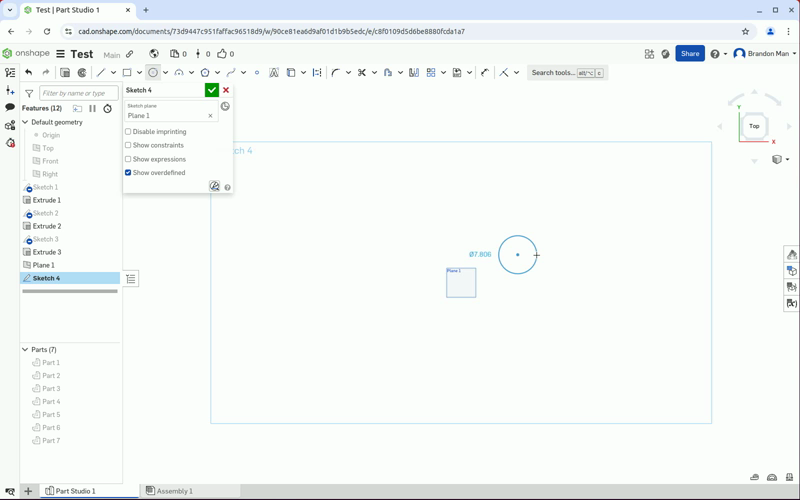
key(esc)
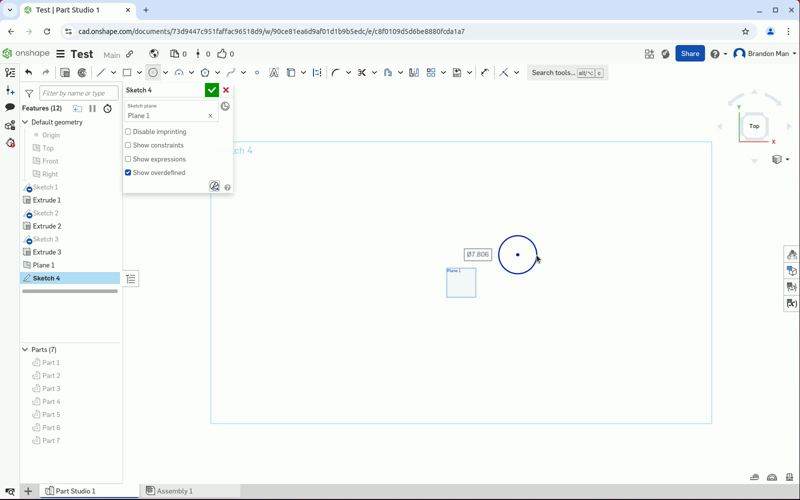
key(c)
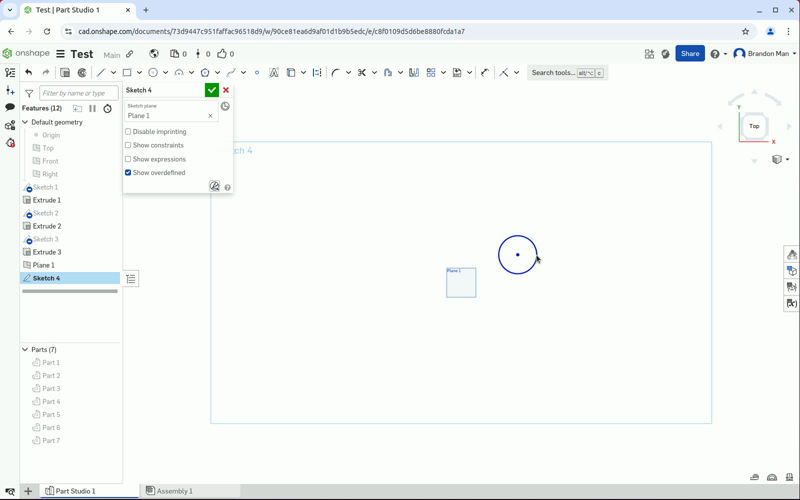
key_down(shift)
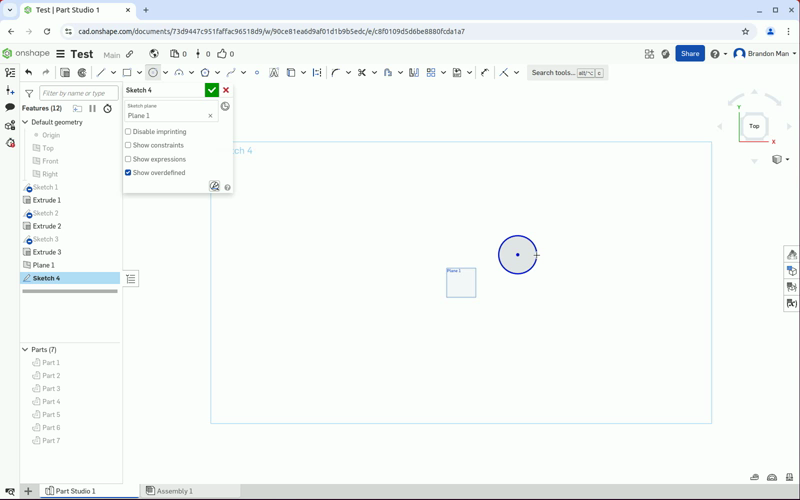
mouse_move(517, 254)
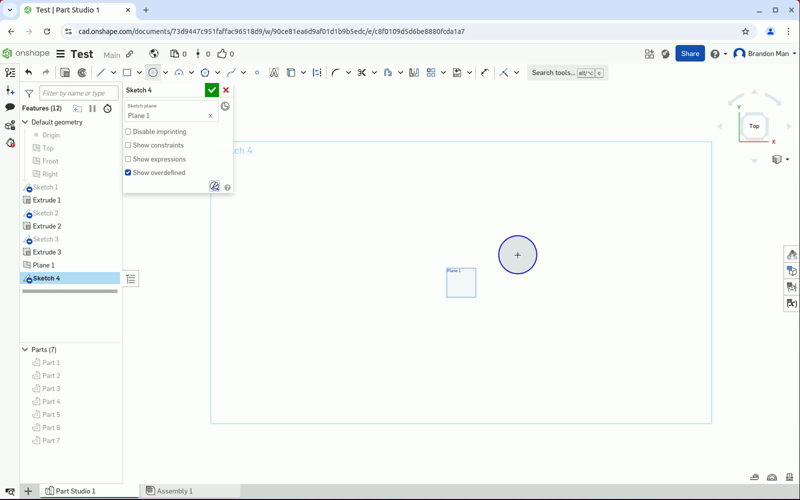
click(517, 254)
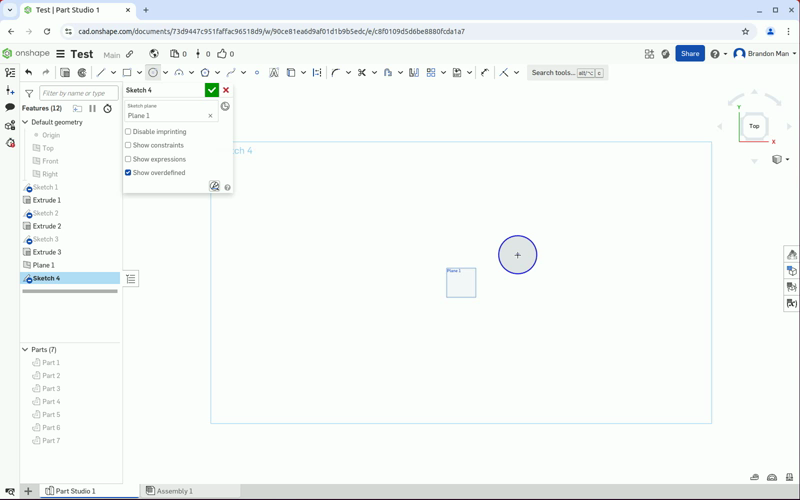
key_up(shift)
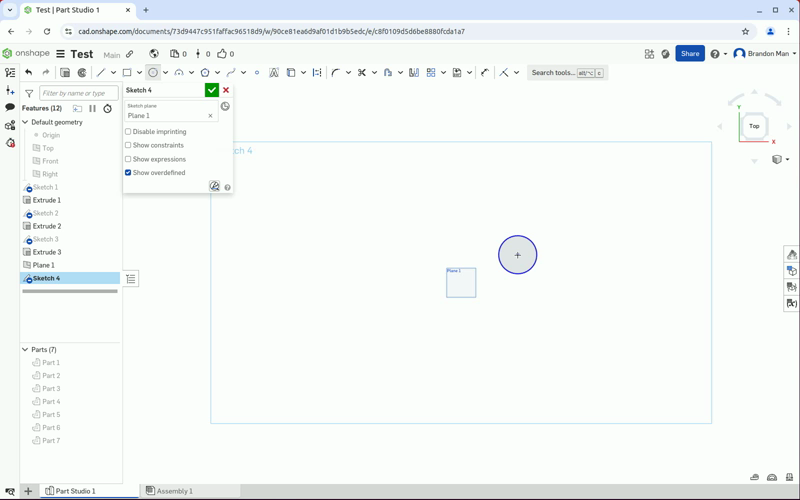
mouse_move(531, 254)
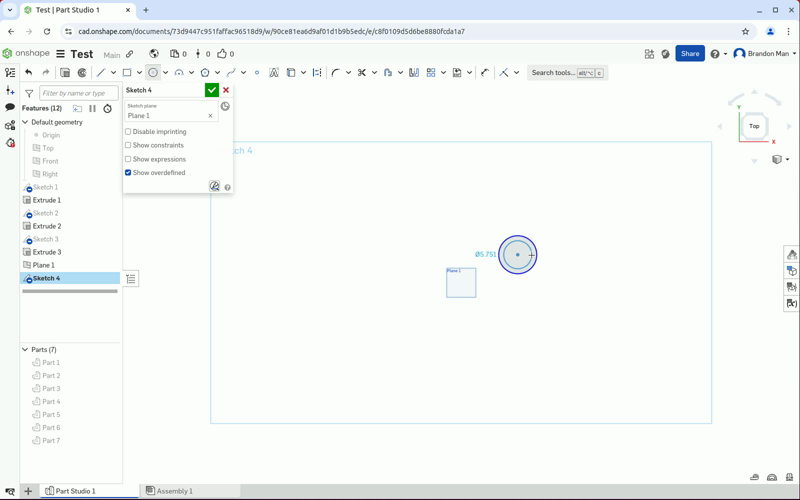
click(531, 254)
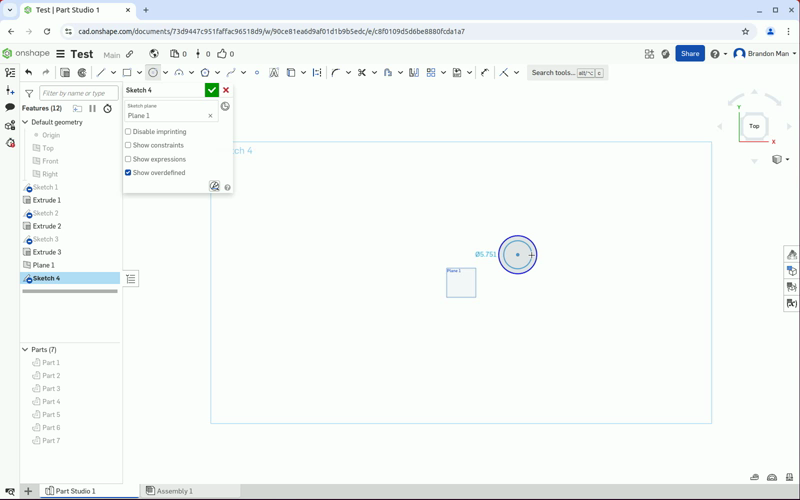
key(esc)
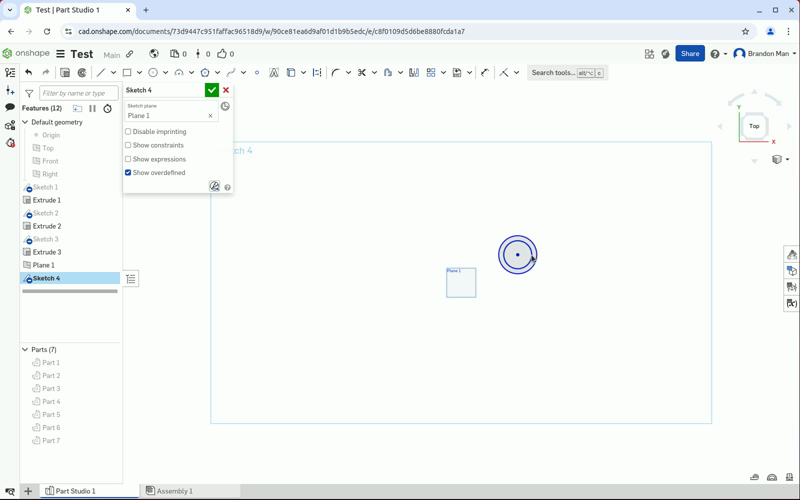
mouse_move(529, 263)
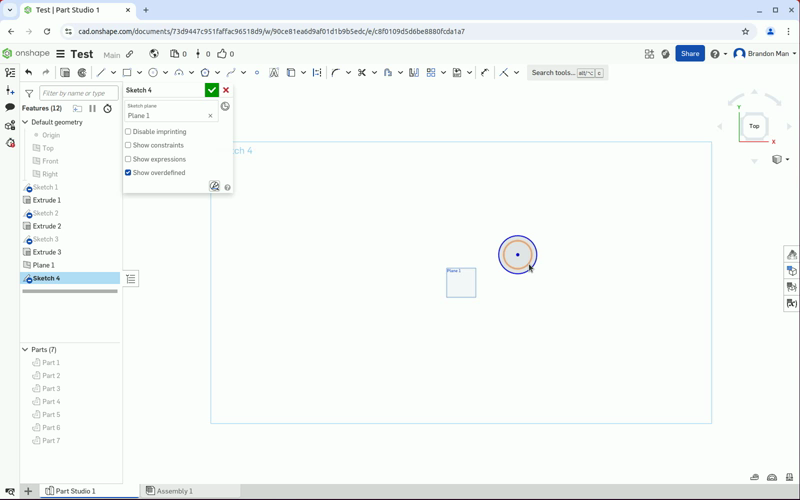
scroll(6)
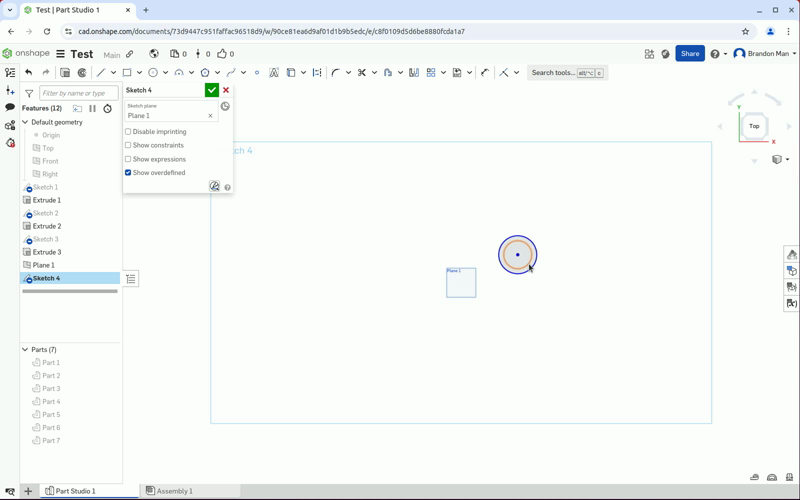
scroll(6)
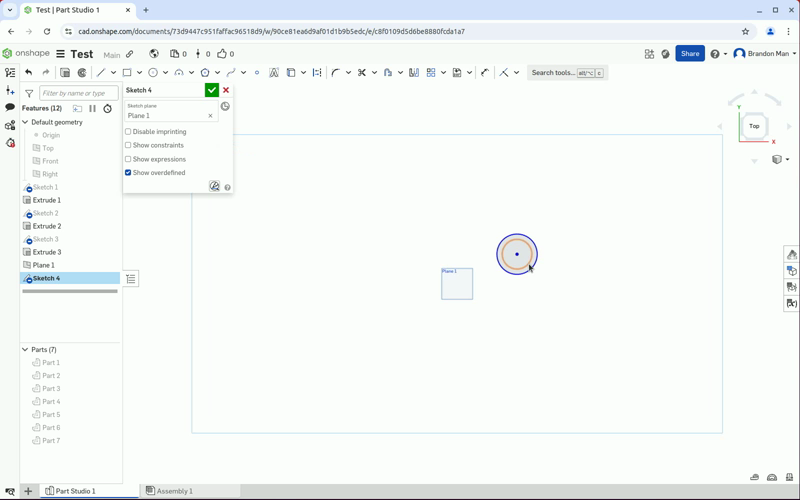
scroll(6)
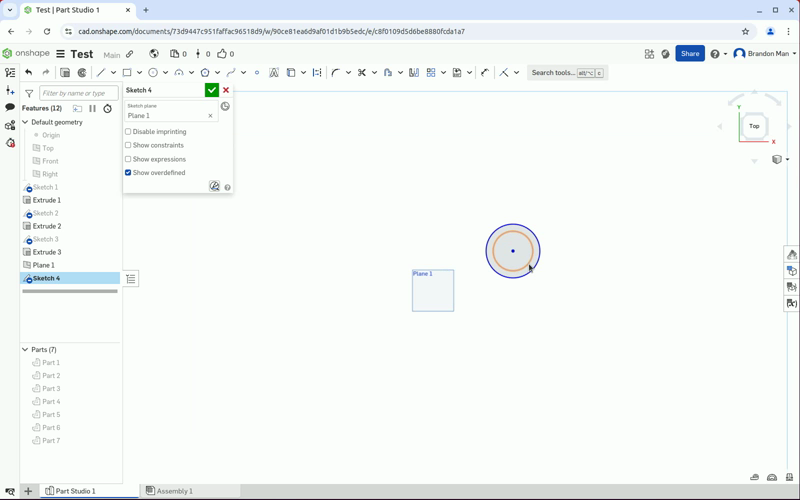
scroll(6)
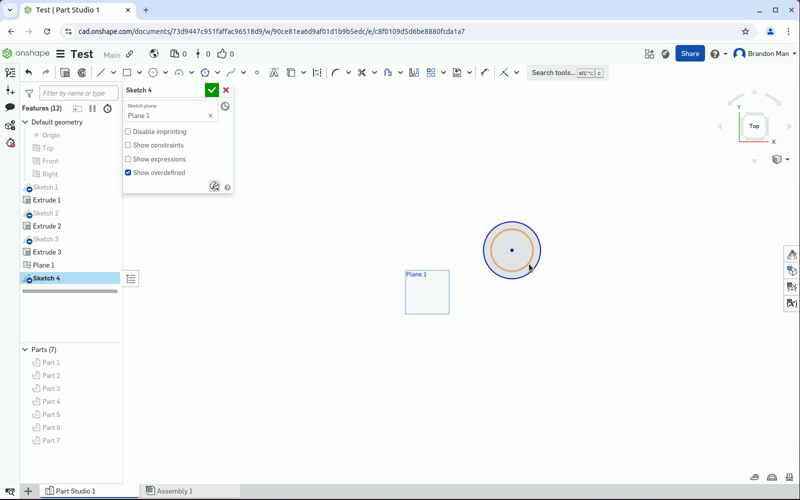
scroll(6)
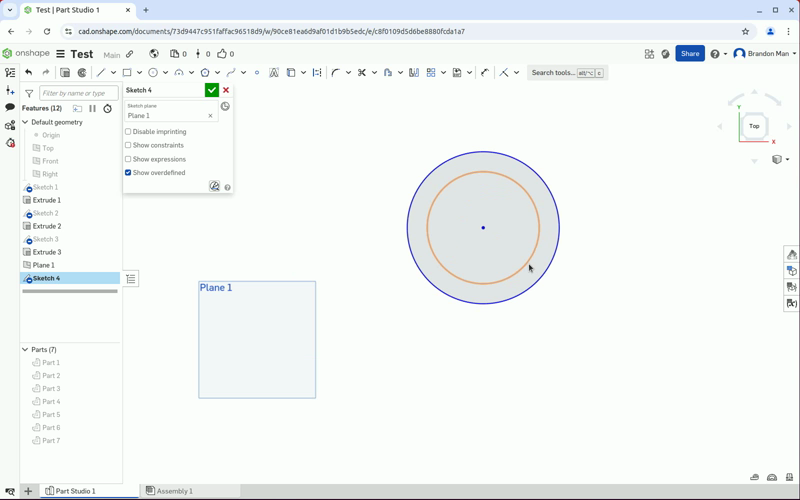
scroll(6)
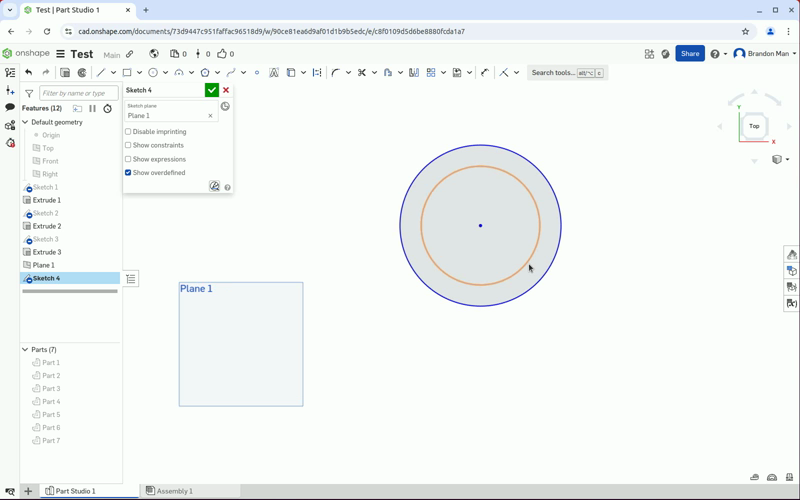
scroll(6)
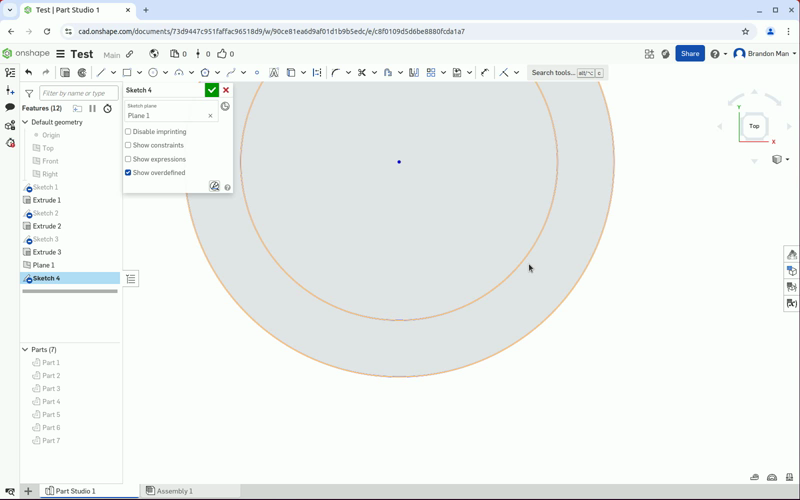
click(529, 263)
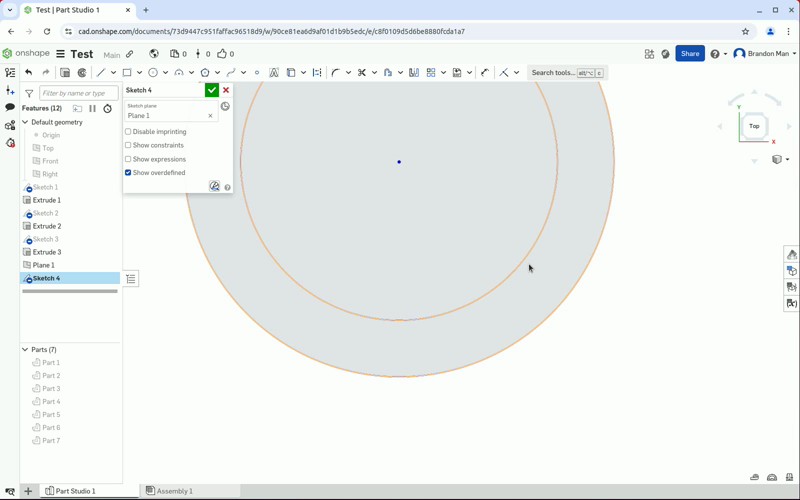
scroll(-6)
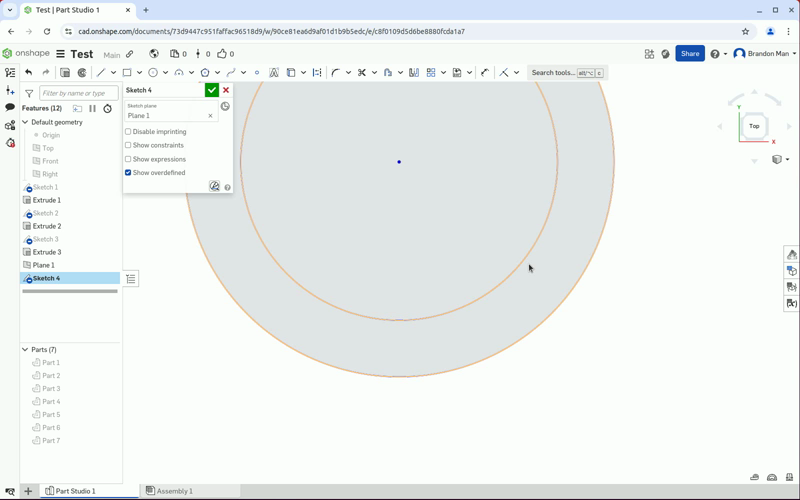
scroll(-6)
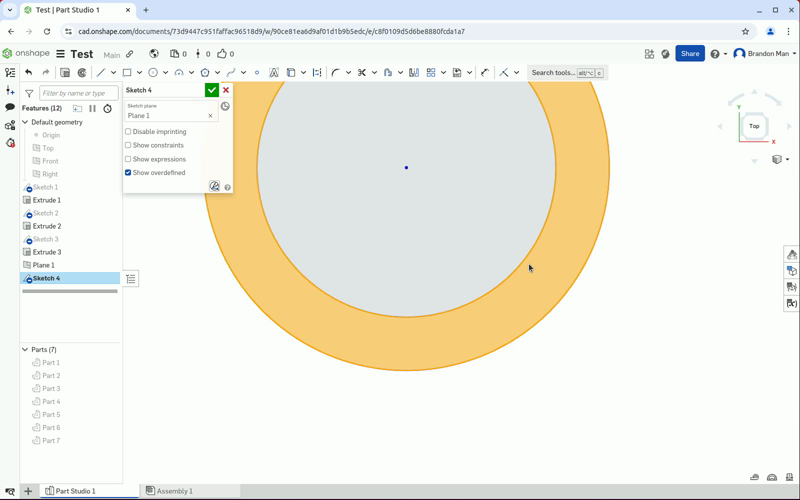
scroll(-6)
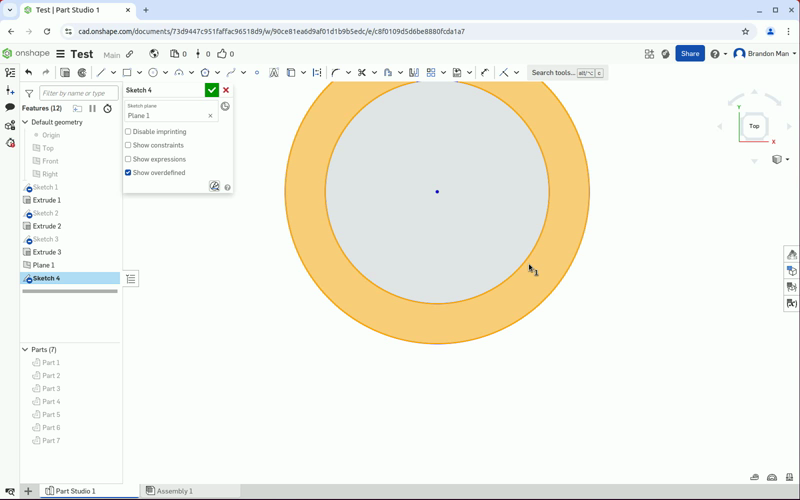
scroll(-6)
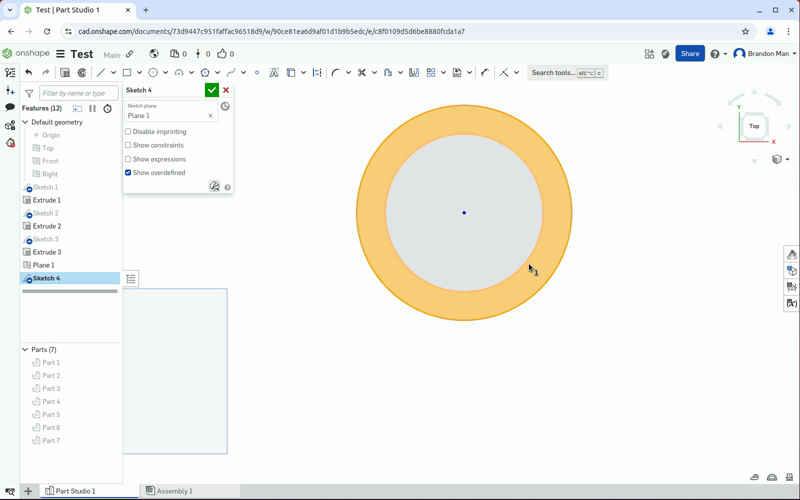
scroll(-6)
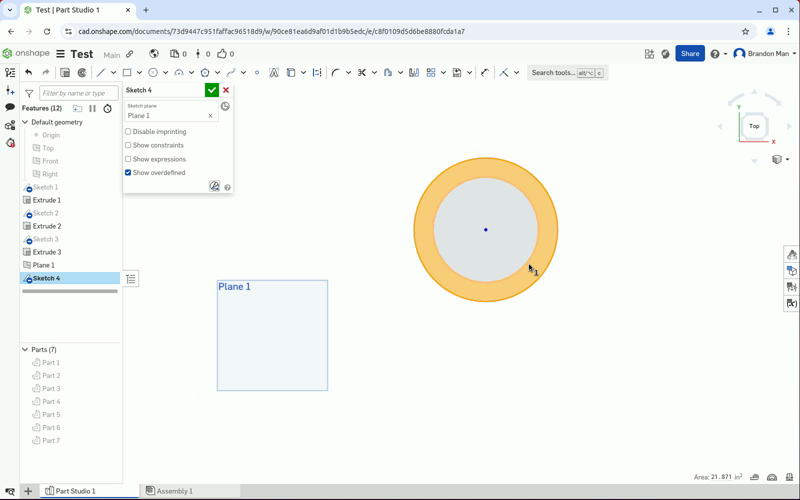
scroll(-6)
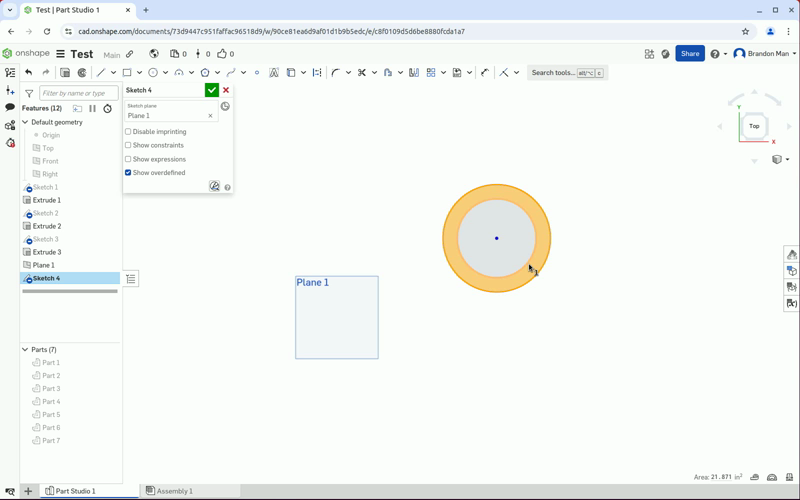
scroll(-6)
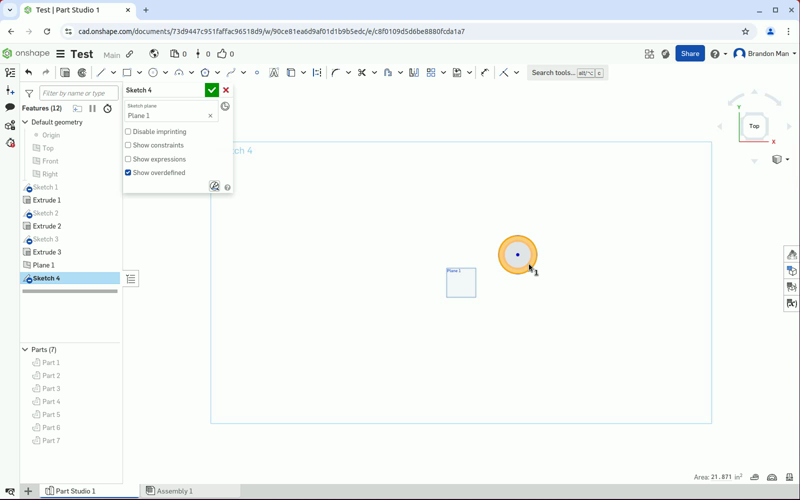
mouse_move(73, 352)
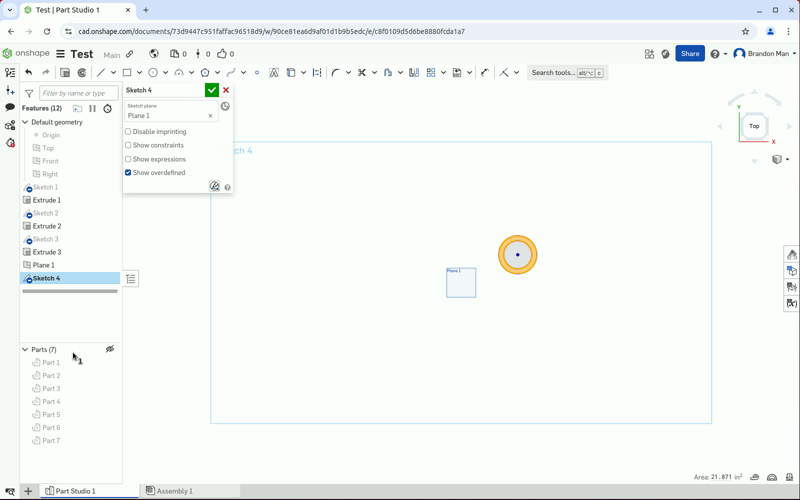
key(shift+y)
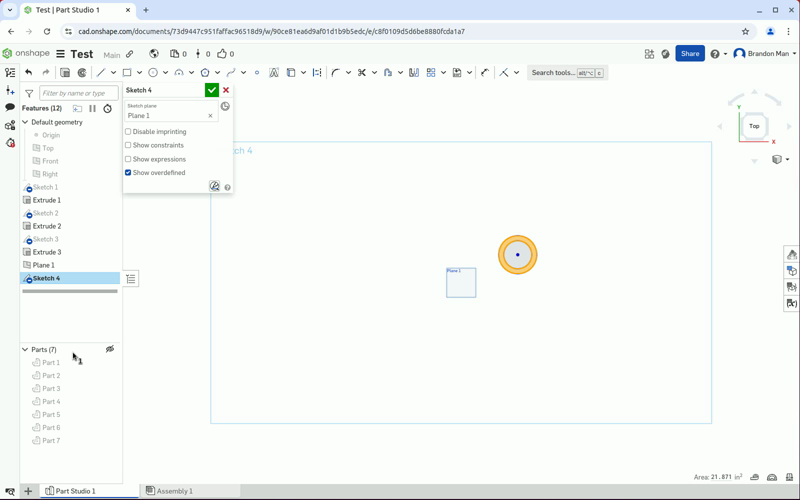
key(shift+e)
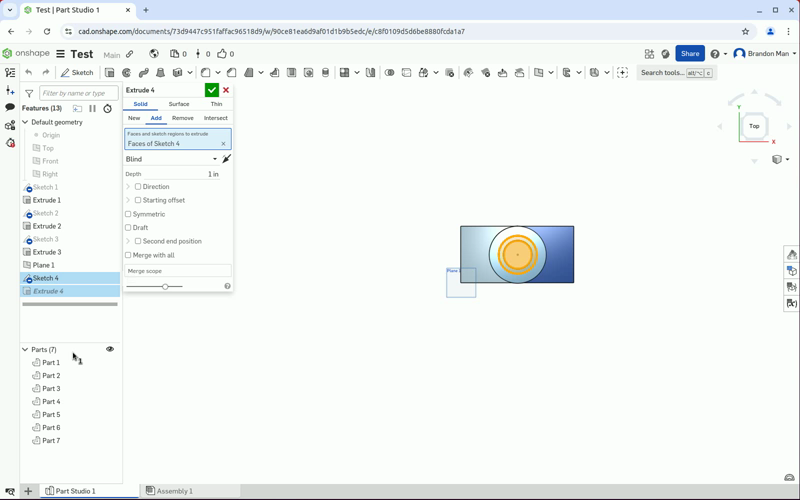
mouse_move(143, 106)
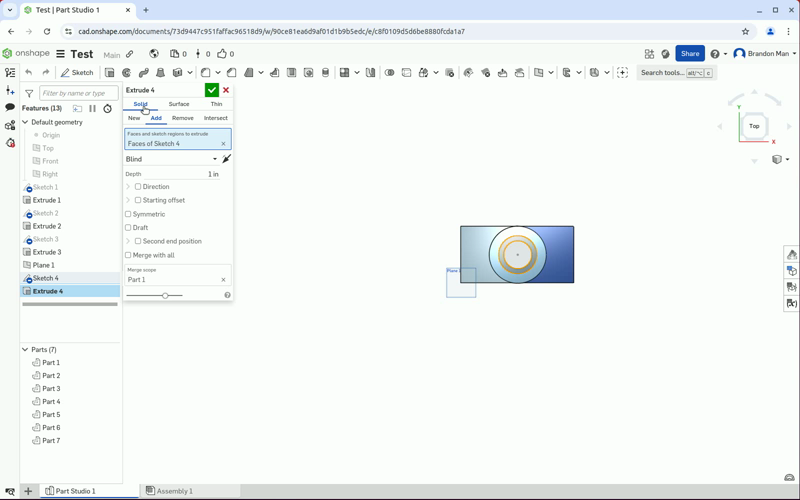
click(143, 106)
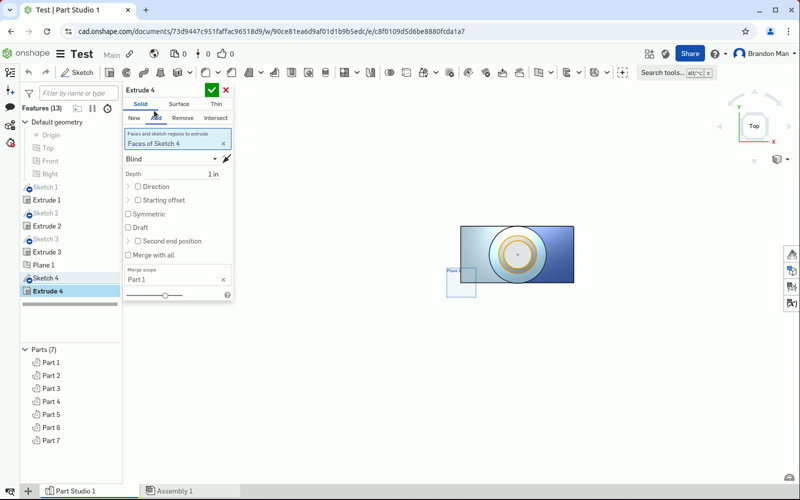
mouse_move(186, 120)
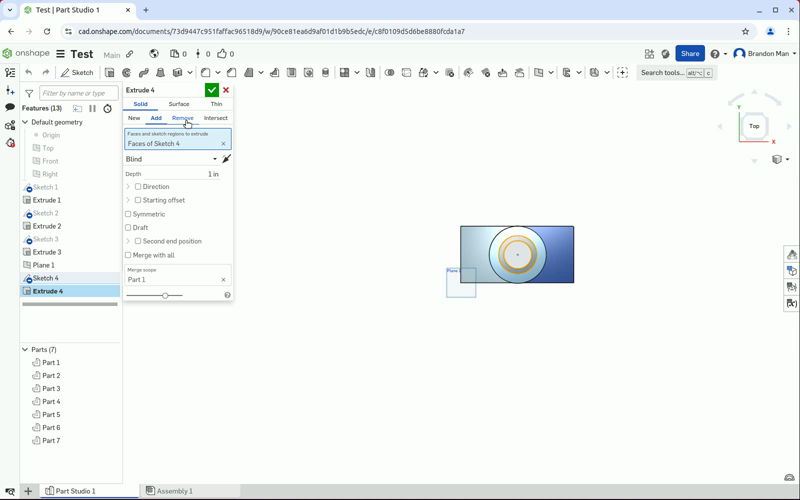
click(186, 120)
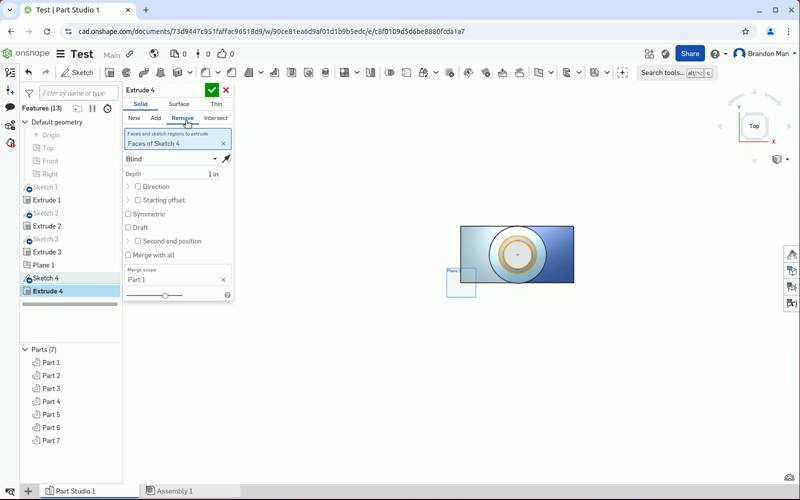
key(tab, 4)
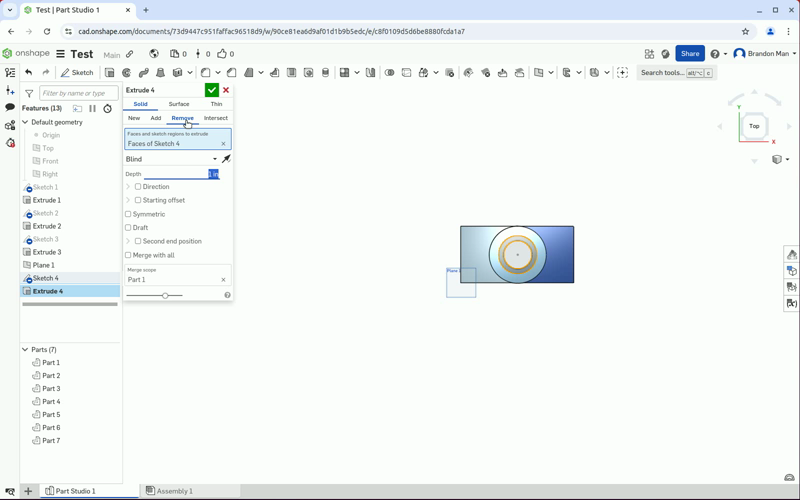
text(3.851)
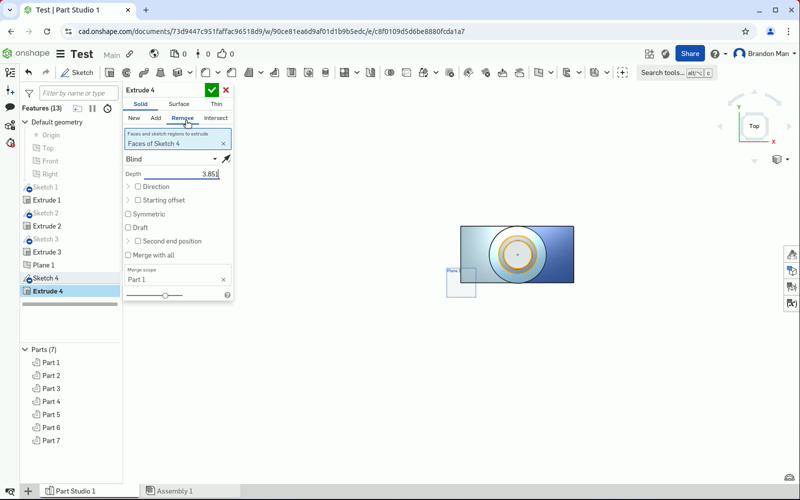
key(tab, 3)
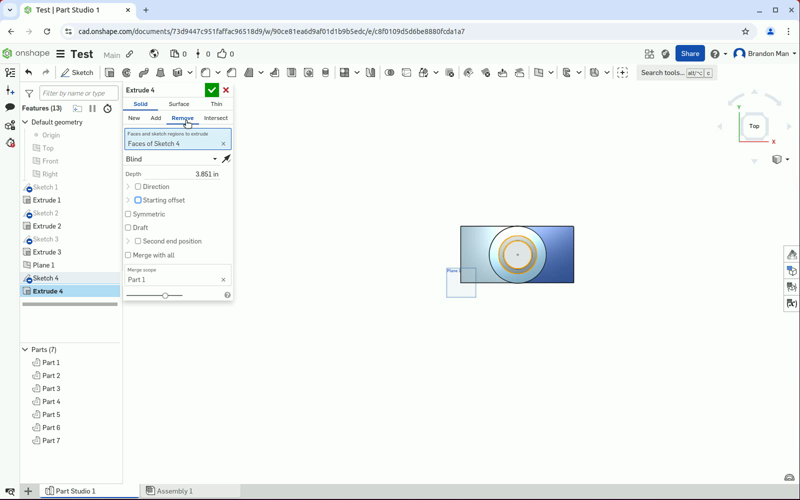
key(tab, 2)
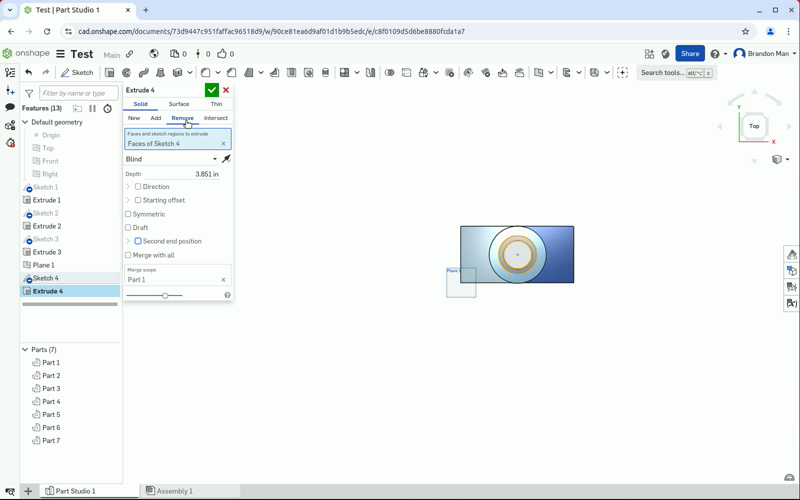
key(space)
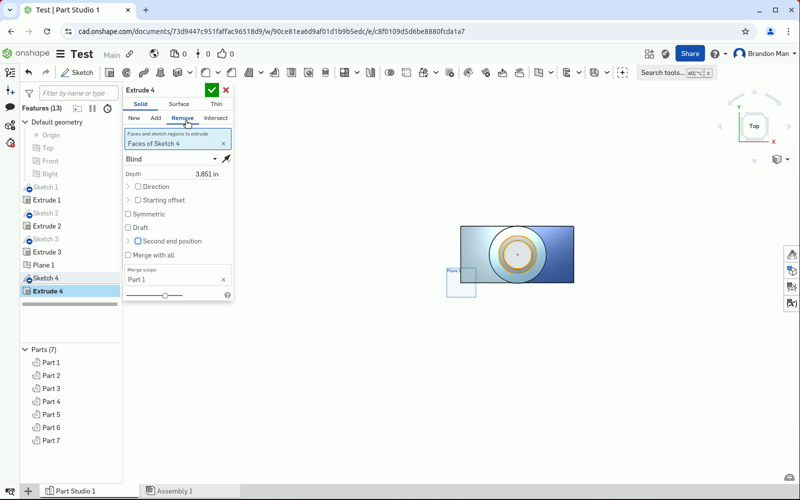
key(tab, 3)
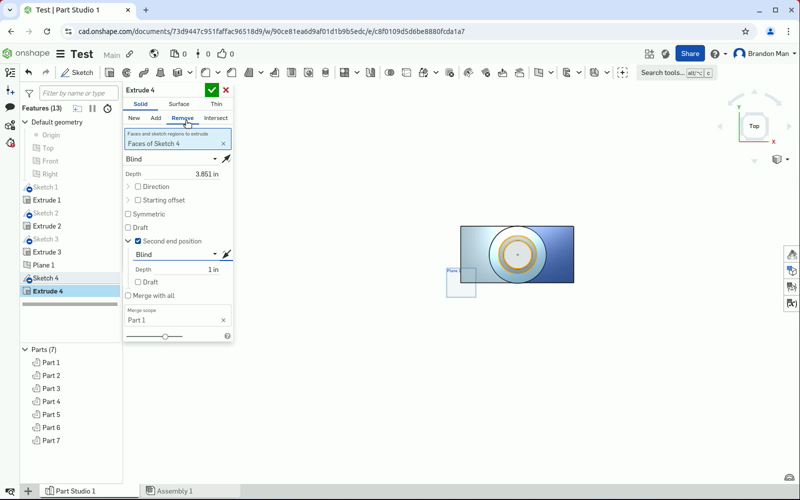
text(1.926)
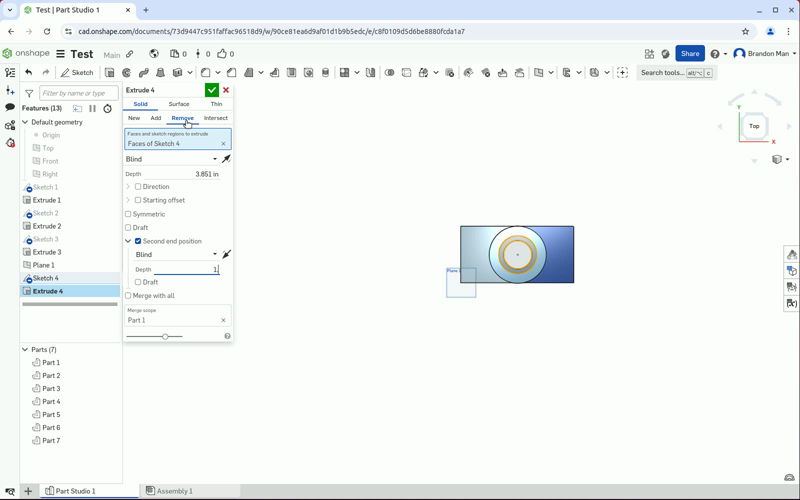
key(tab, 2)
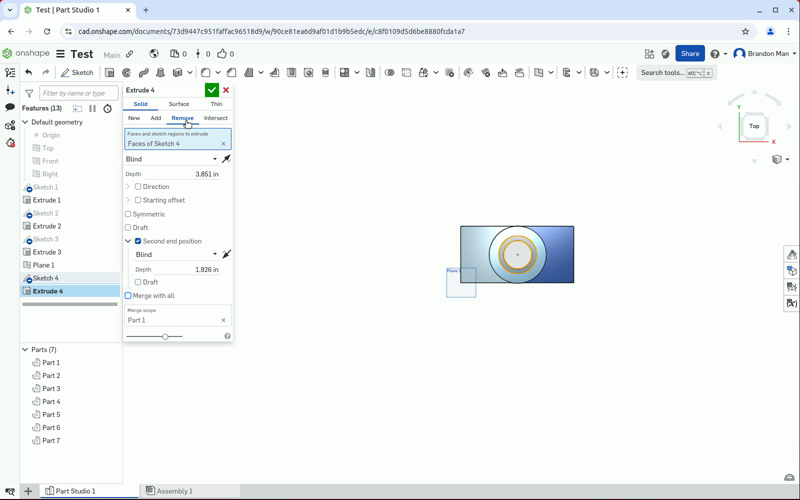
key(space)
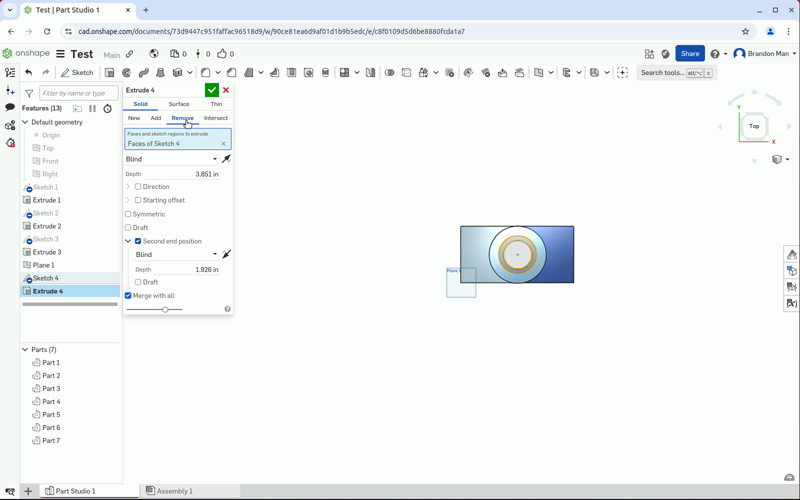
key(enter)
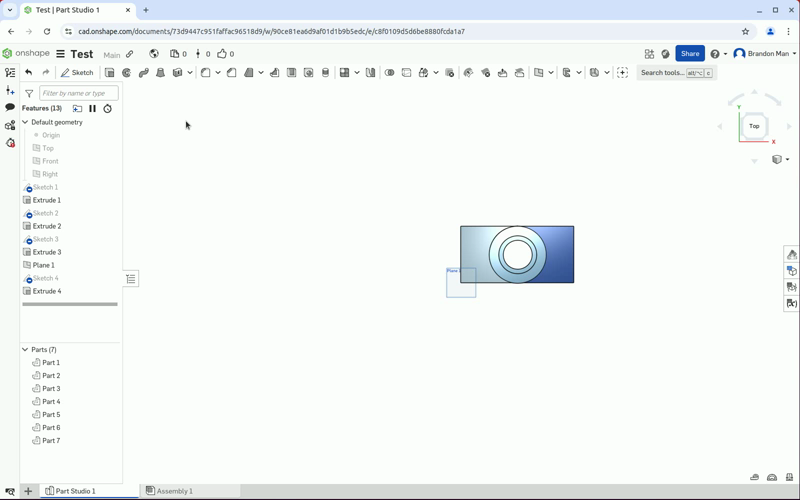
key(shift+h)
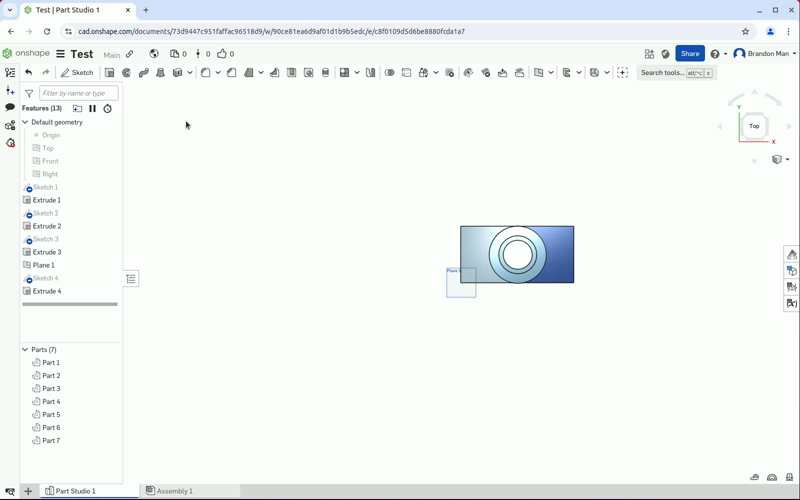
key(shift+h)
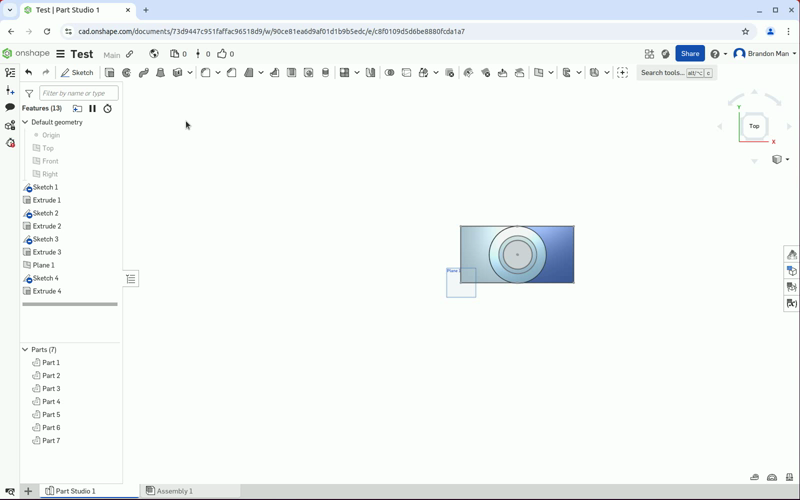
key(shift+7)
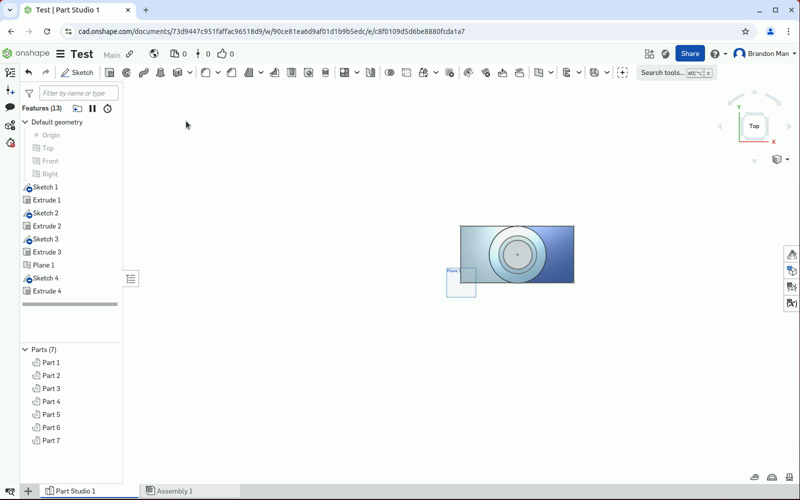
key(up, 3)
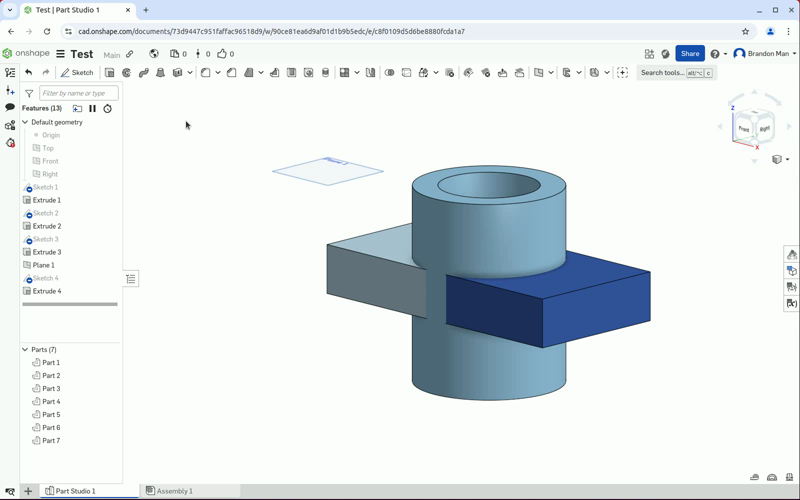
key(left, 3)
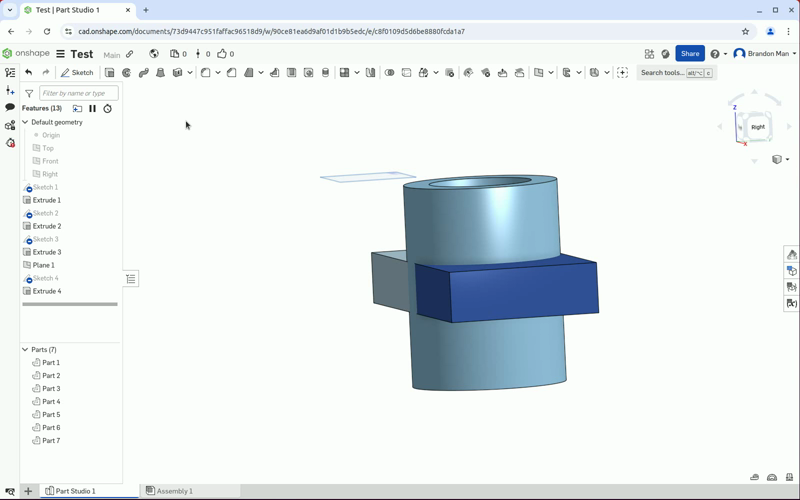
key(right, 3)
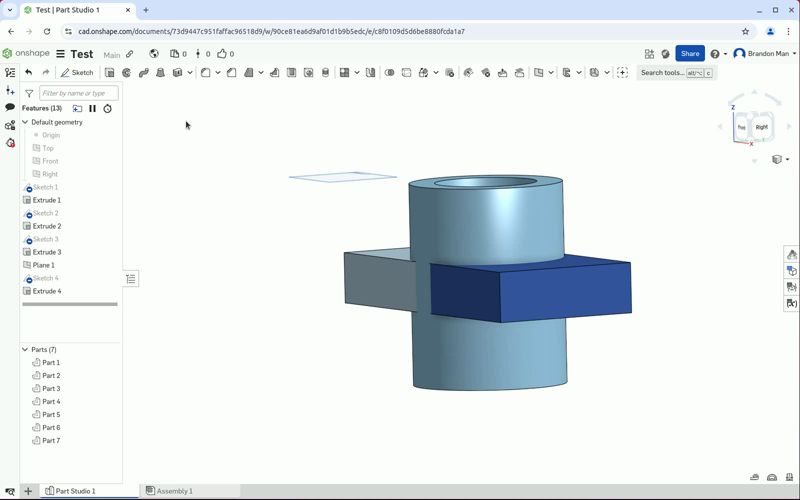
key(down, 3)
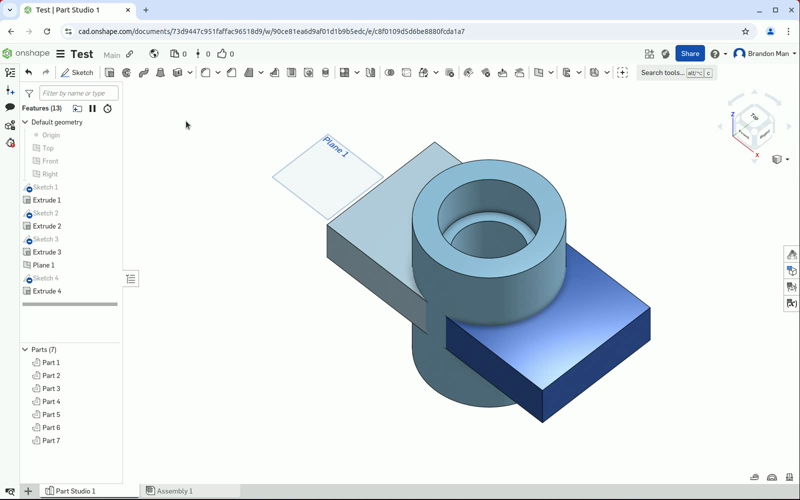
mouse_move(73, 189)
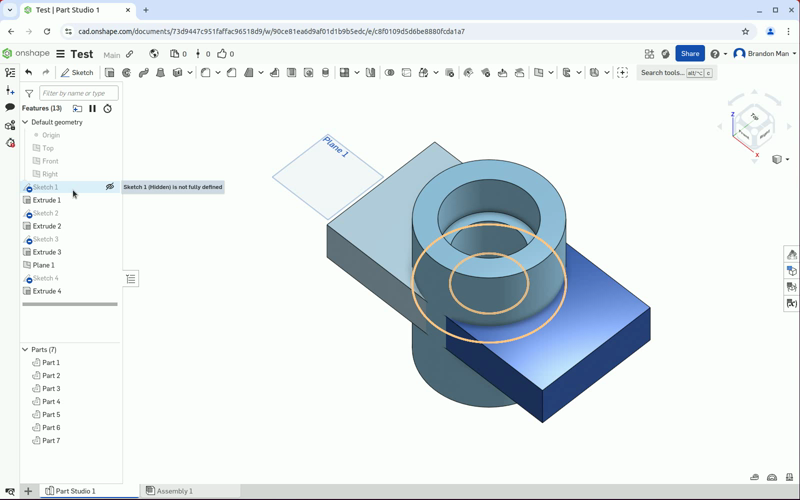
click(73, 189)